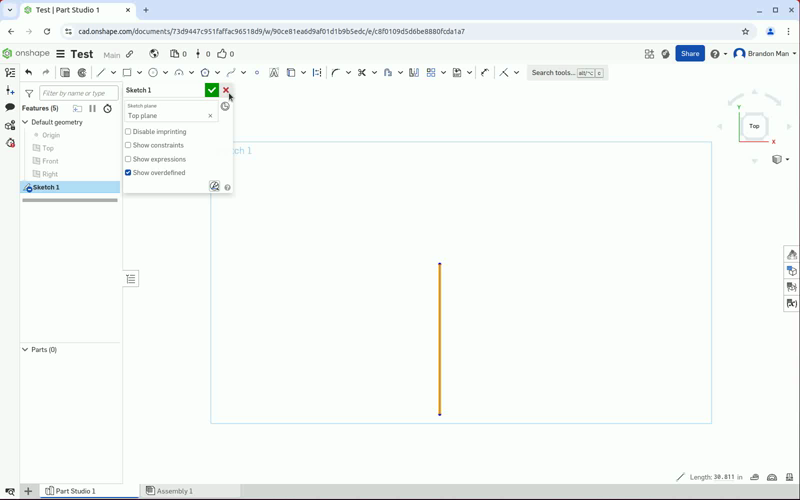
key(shift+h)
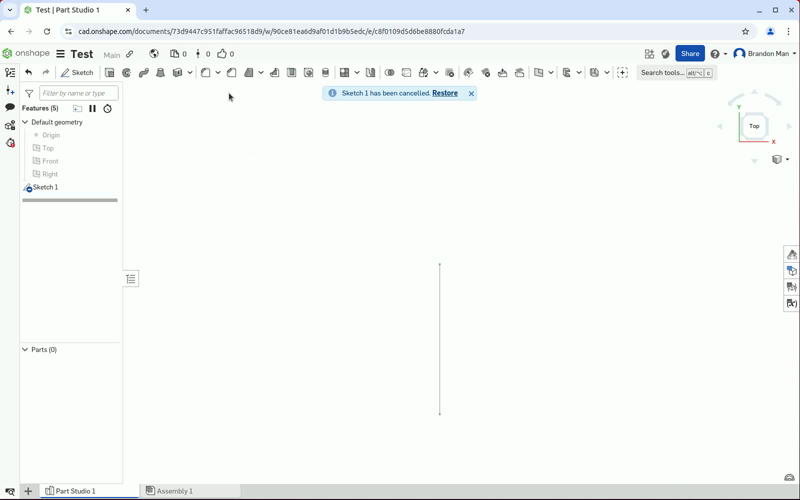
key(shift+s)
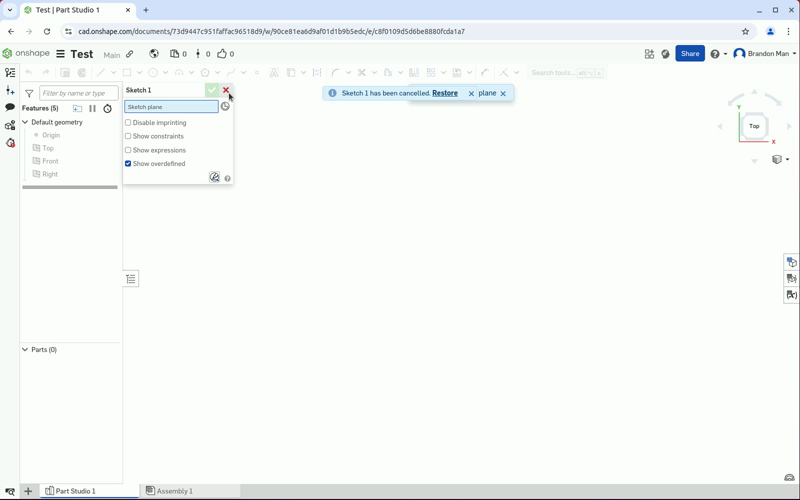
mouse_move(73, 150)
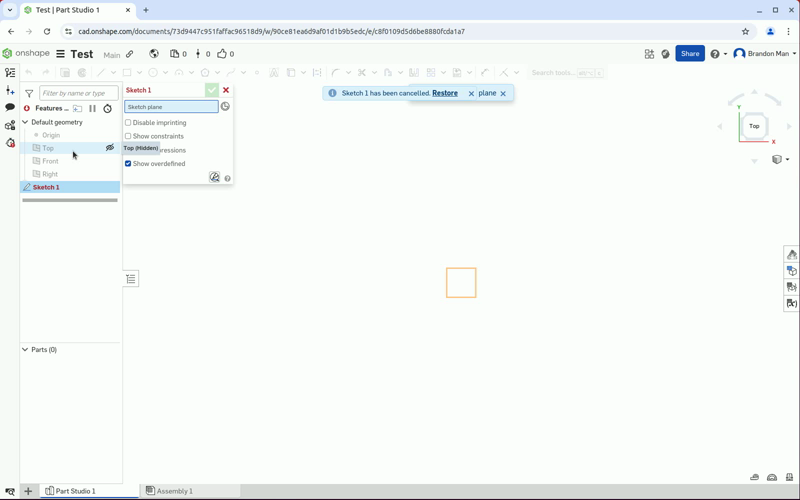
click(73, 150)
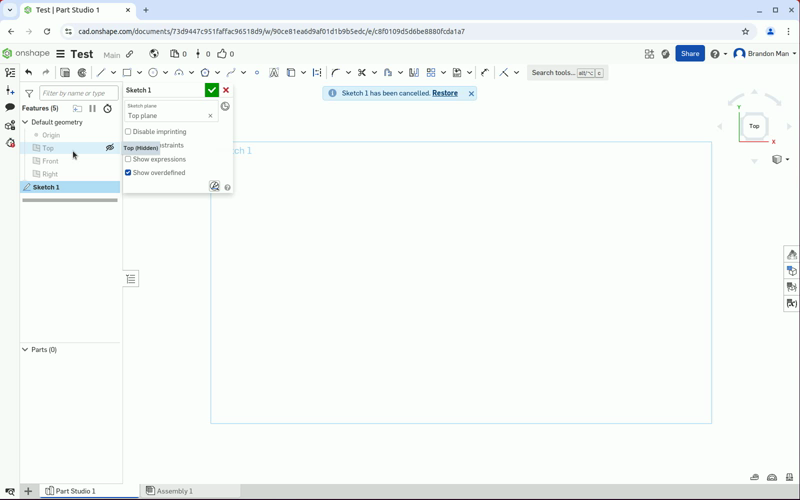
mouse_move(73, 352)
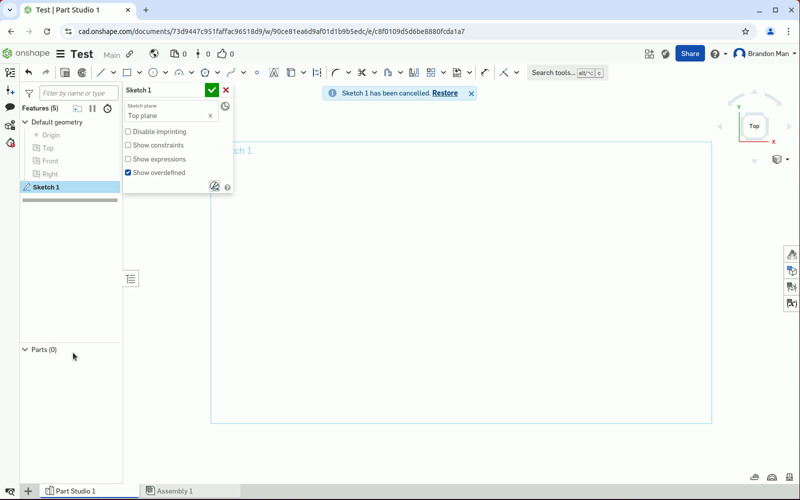
key(y)
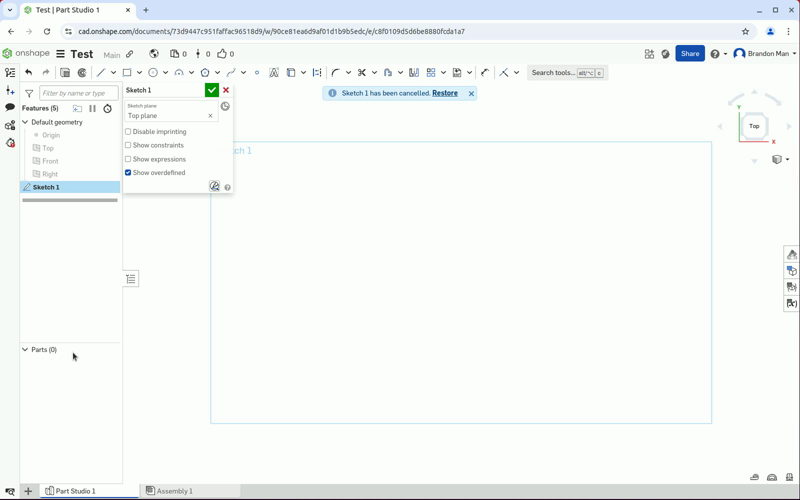
key(l)
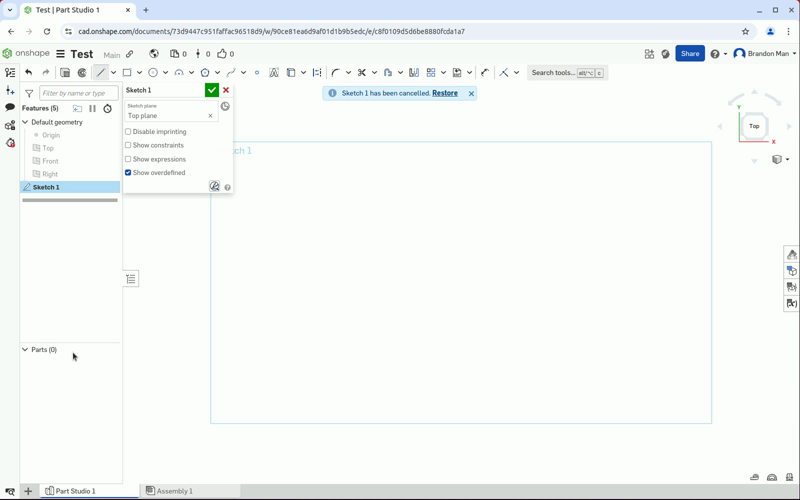
key_down(shift)
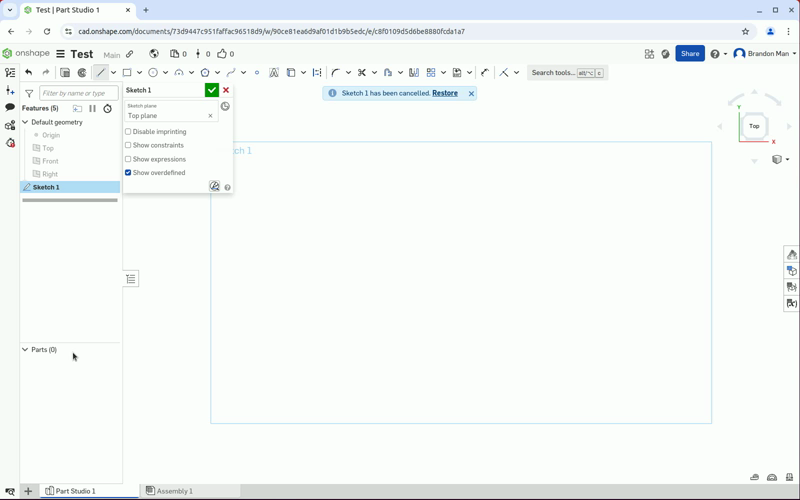
mouse_move(390, 203)
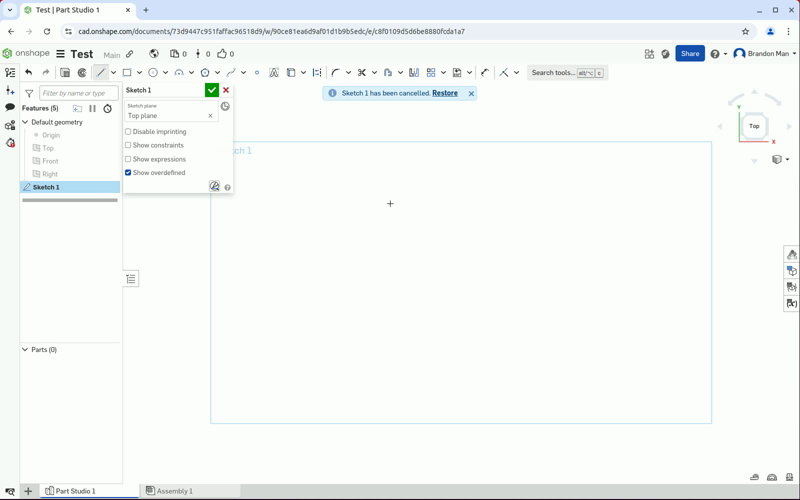
click(390, 203)
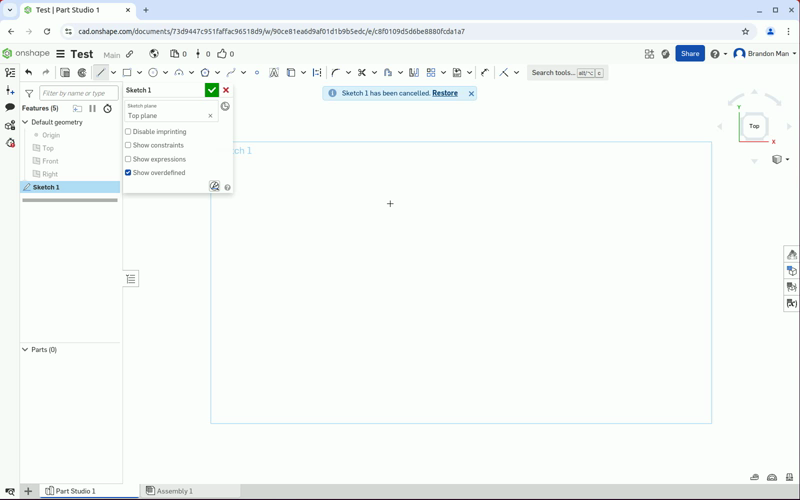
key_up(shift)
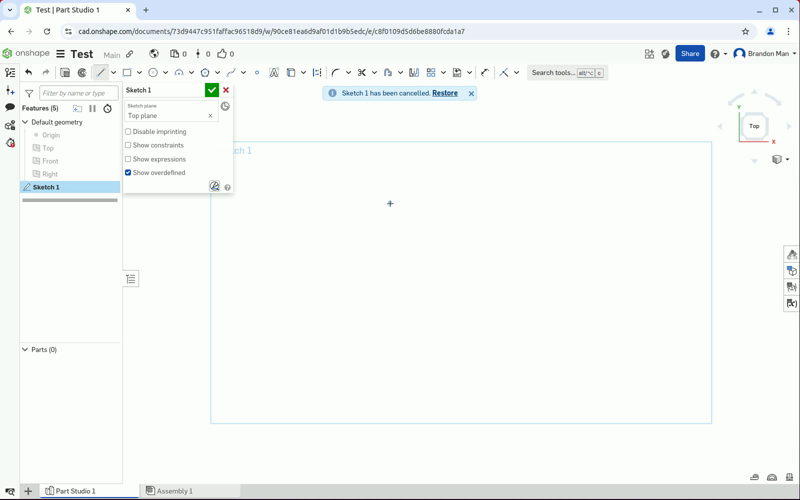
key_down(shift)
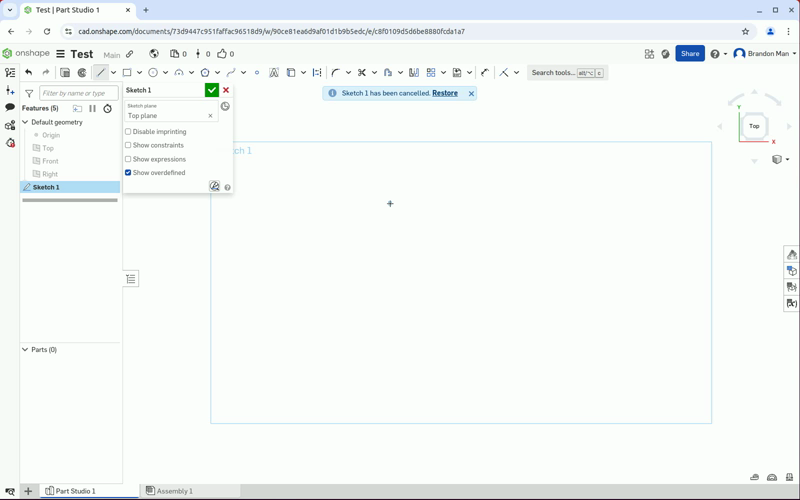
mouse_move(420, 203)
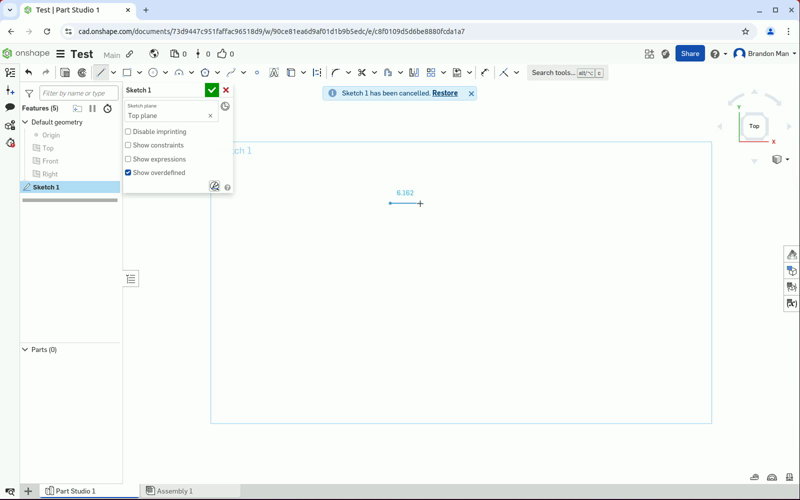
mouse_move(415, 239)
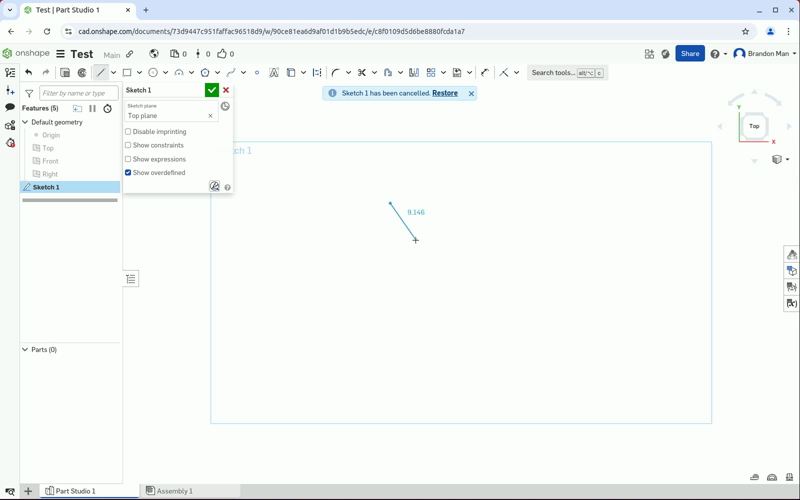
click(415, 239)
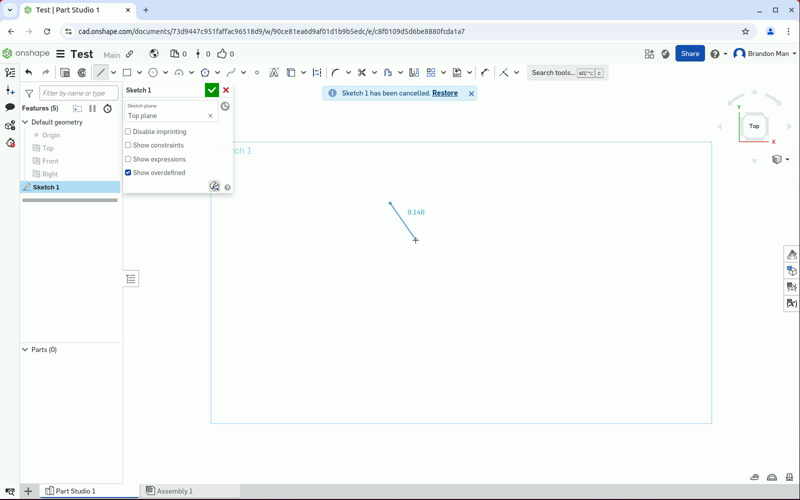
key_up(shift)
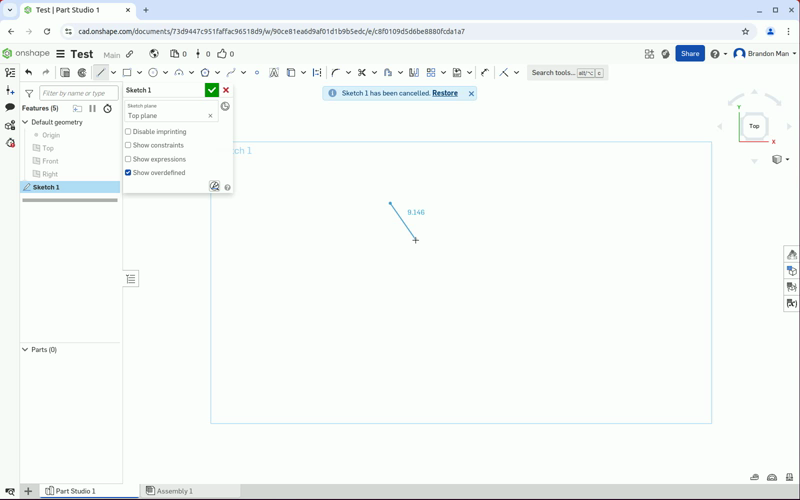
key(esc)
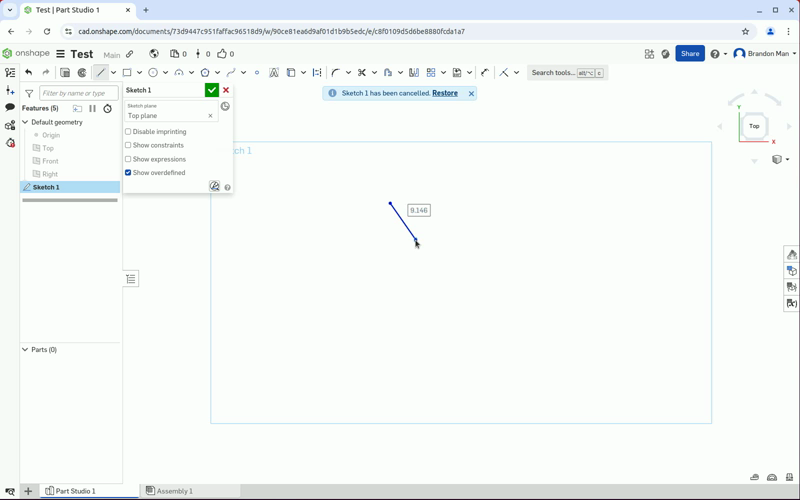
key(a)
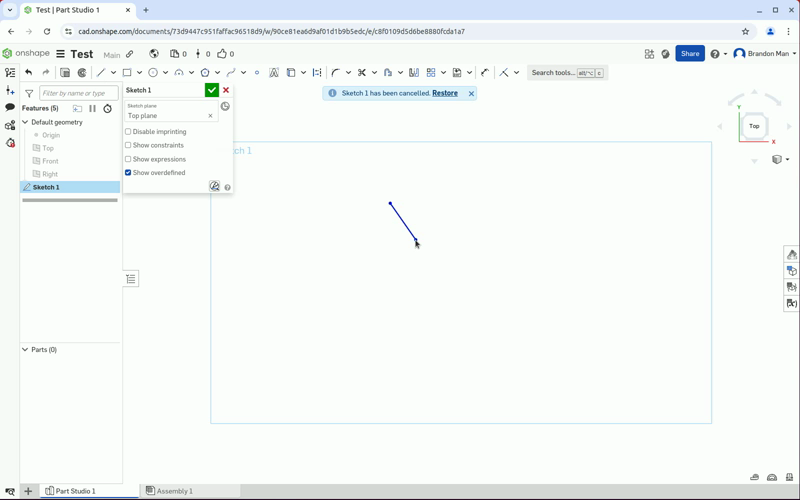
mouse_move(415, 239)
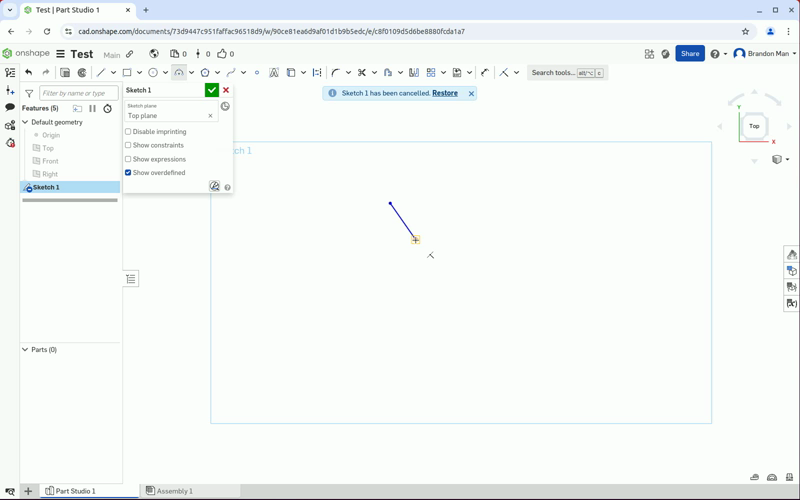
click(415, 239)
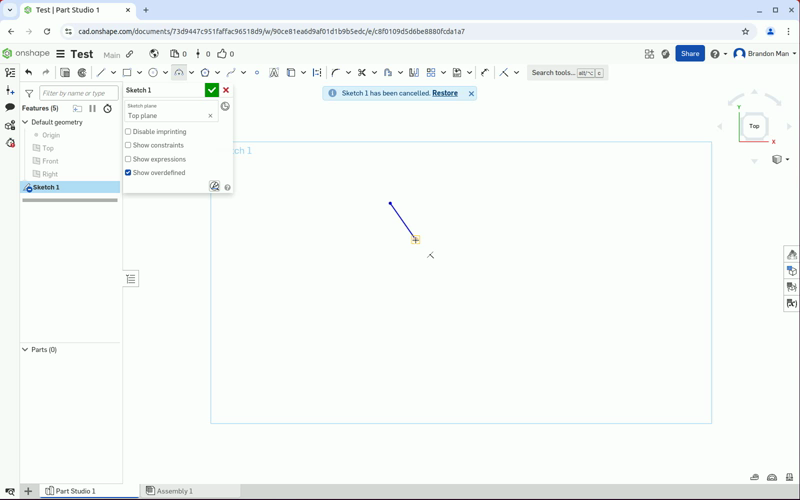
key_down(shift)
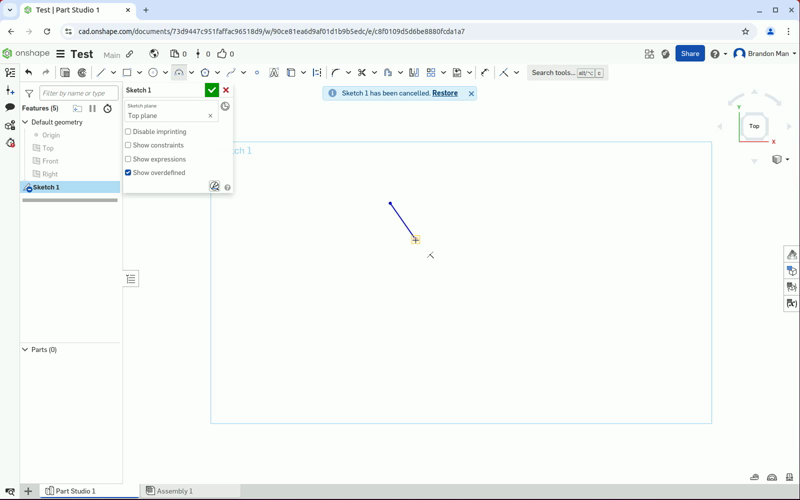
mouse_move(514, 314)
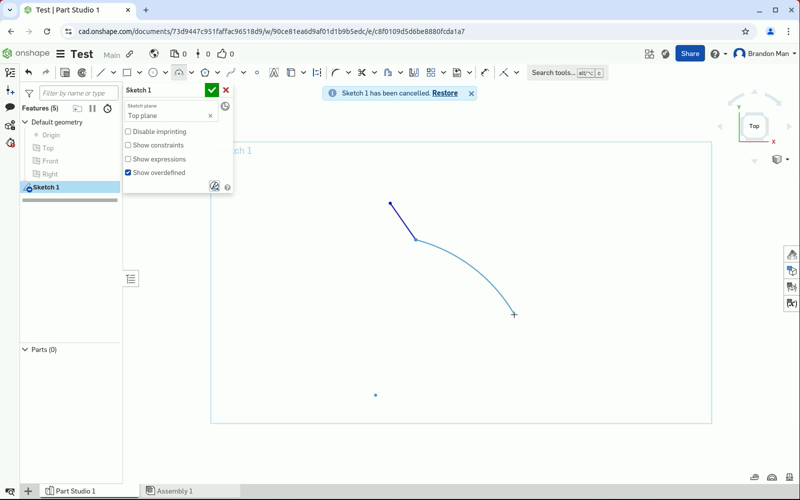
click(514, 314)
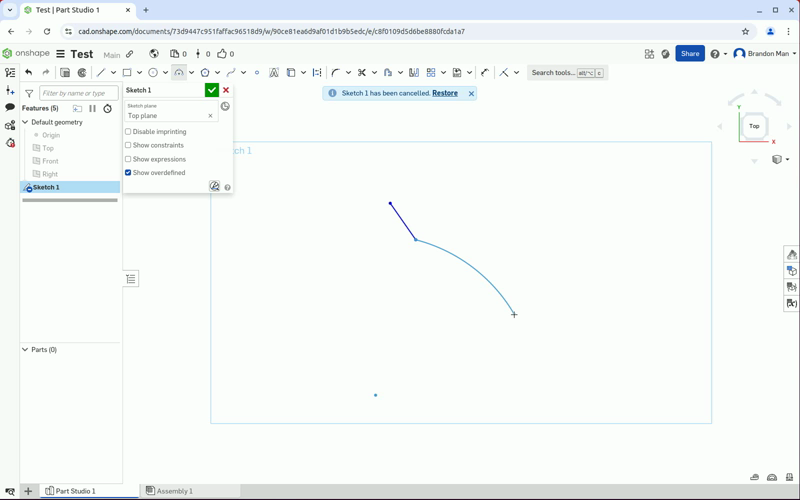
mouse_move(422, 332)
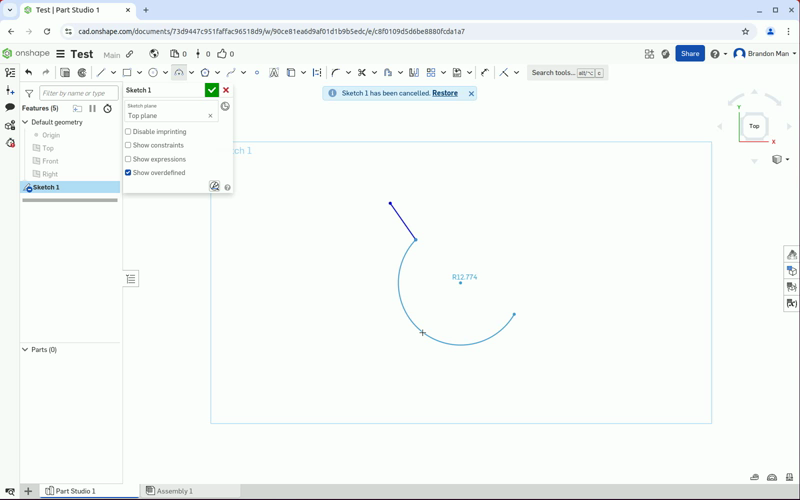
click(422, 332)
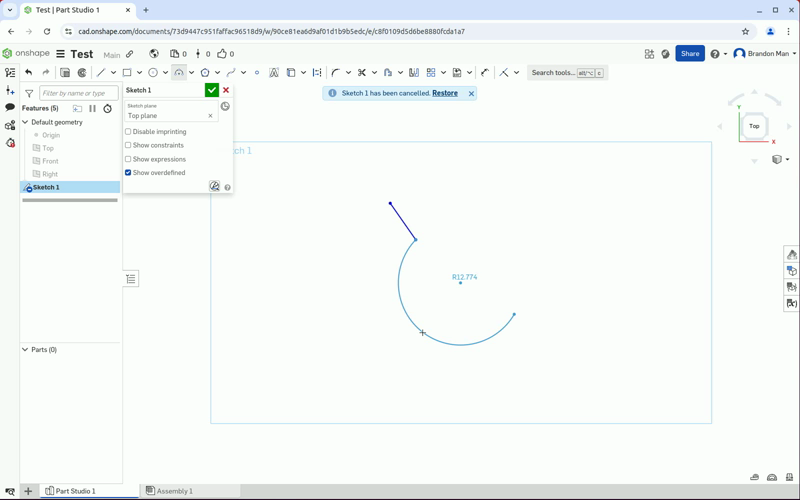
key_up(shift)
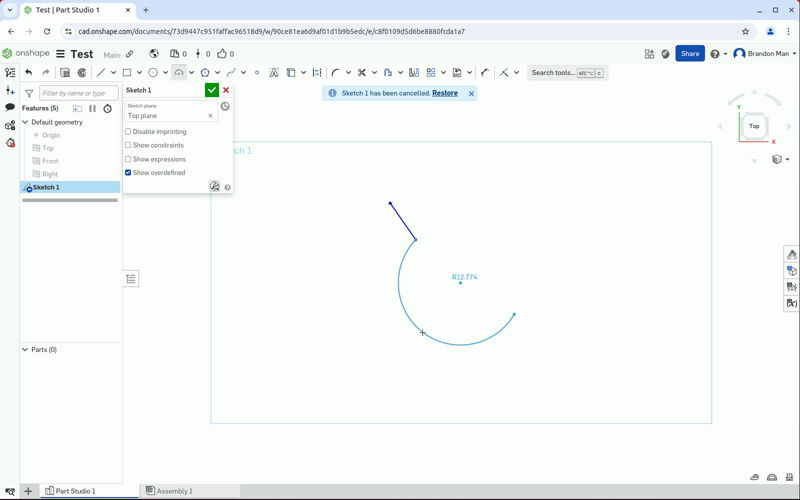
key(esc)
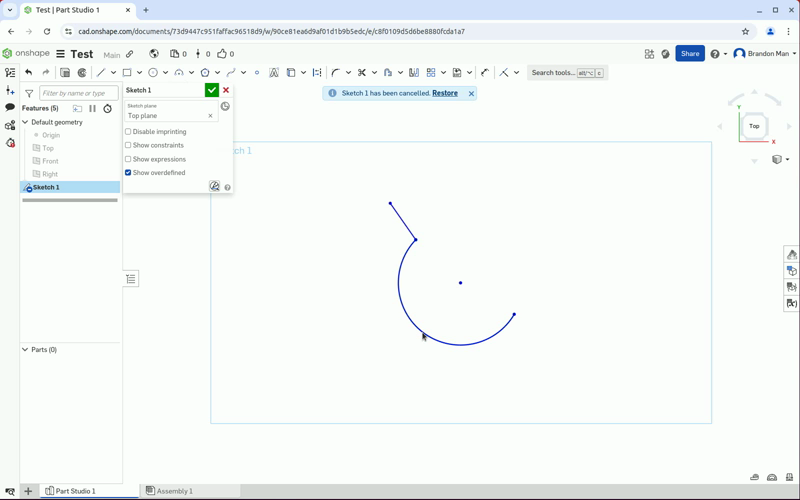
key(l)
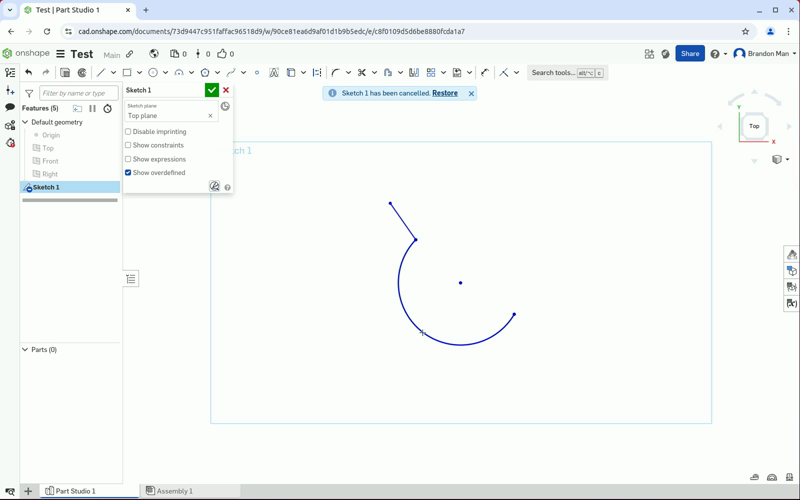
mouse_move(514, 314)
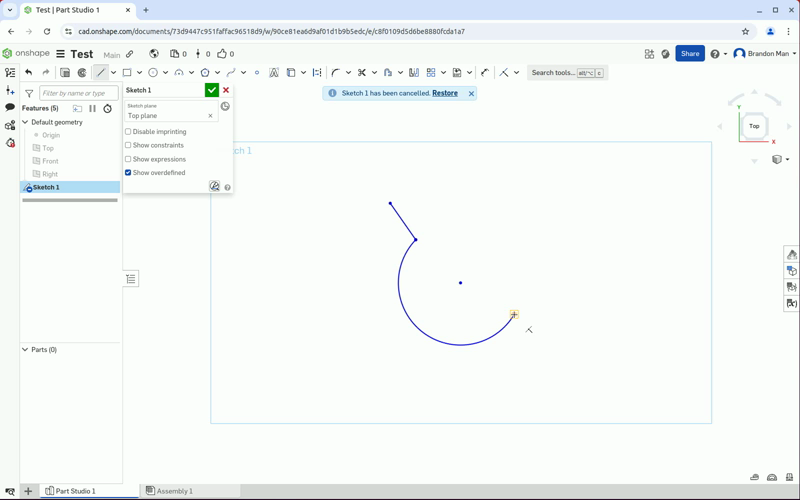
click(514, 314)
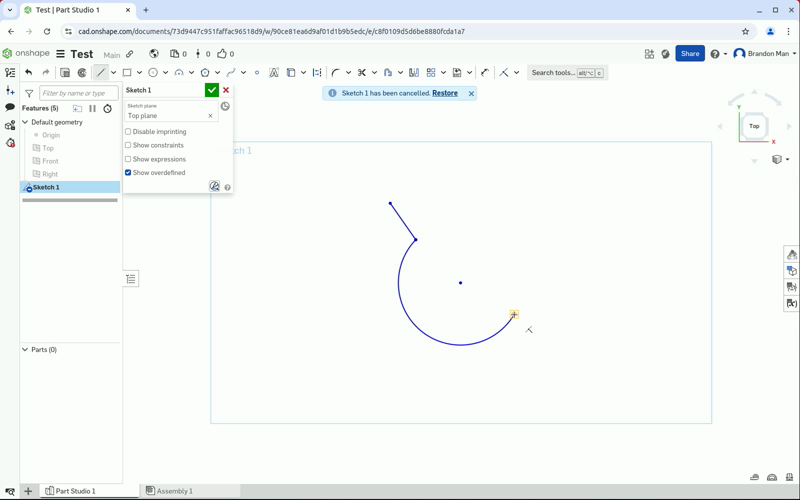
key_down(shift)
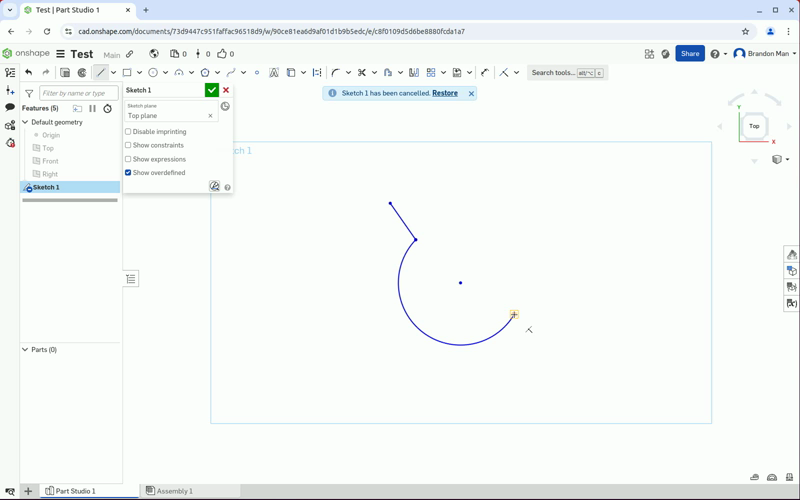
mouse_move(544, 314)
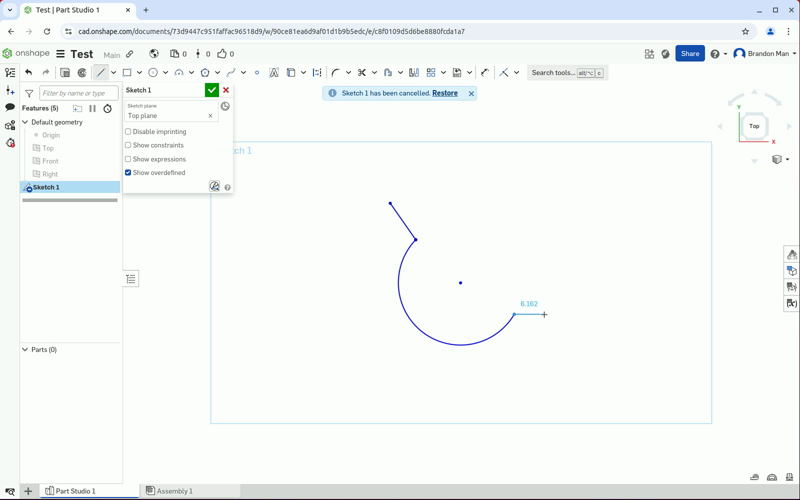
mouse_move(563, 314)
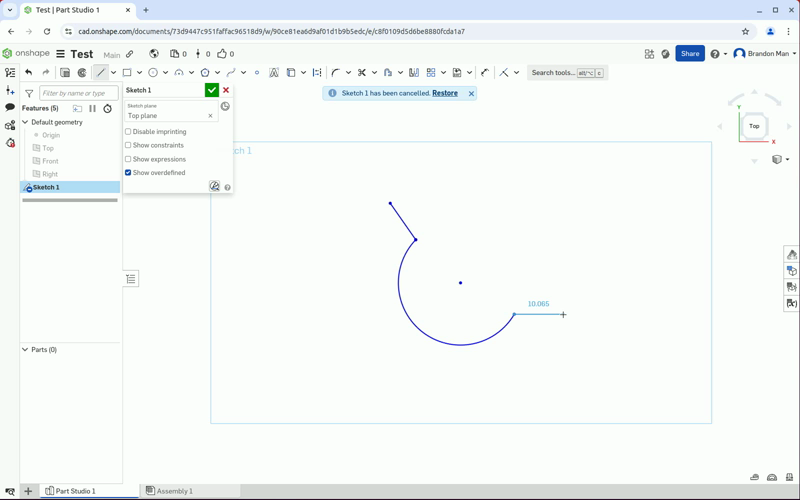
click(563, 314)
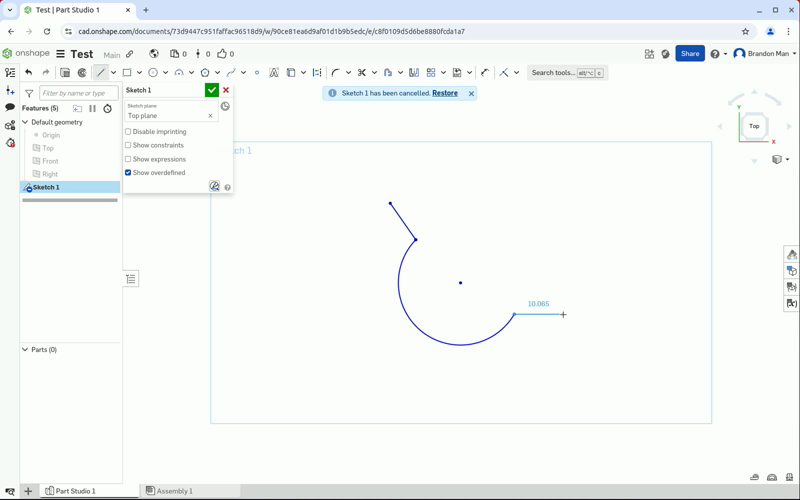
key_up(shift)
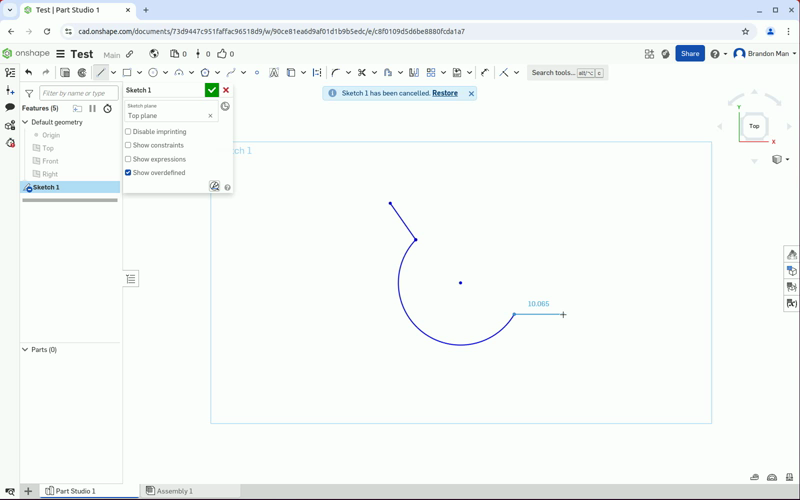
key_down(shift)
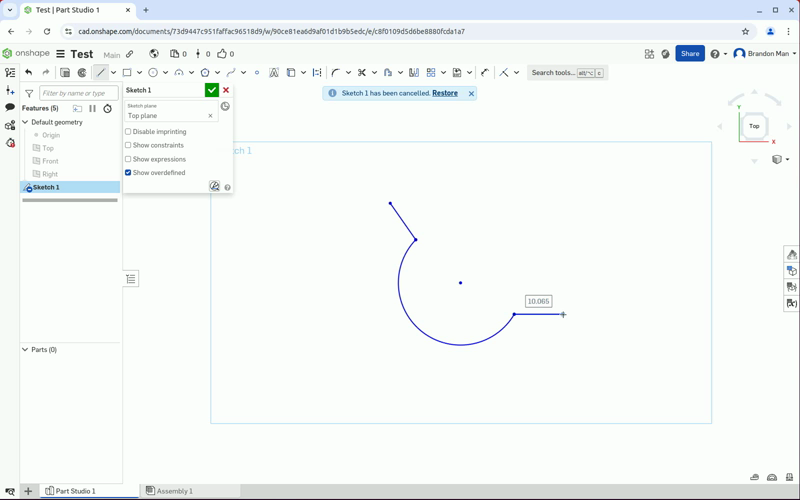
mouse_move(563, 250)
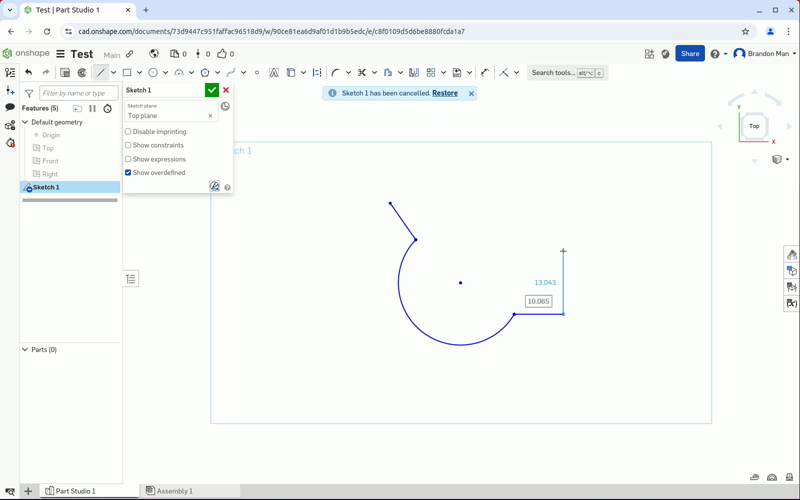
click(563, 250)
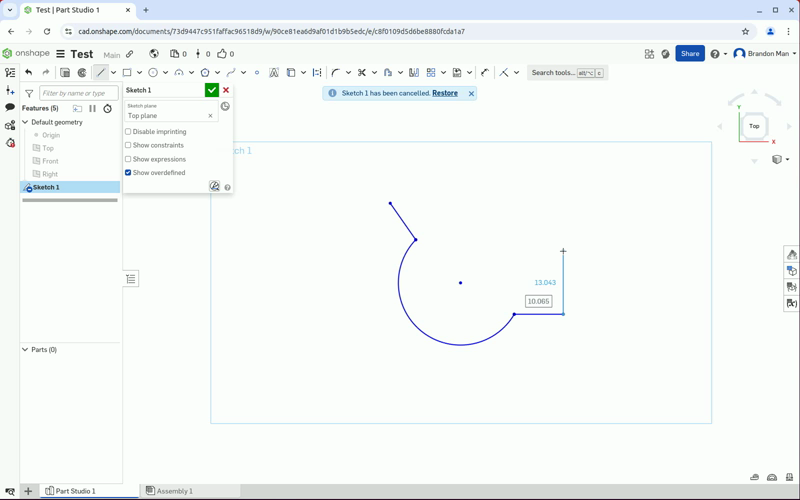
key_up(shift)
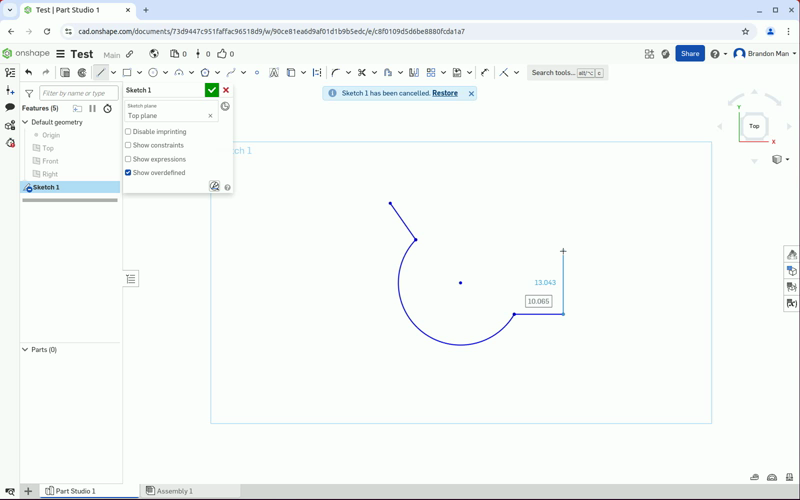
key_down(shift)
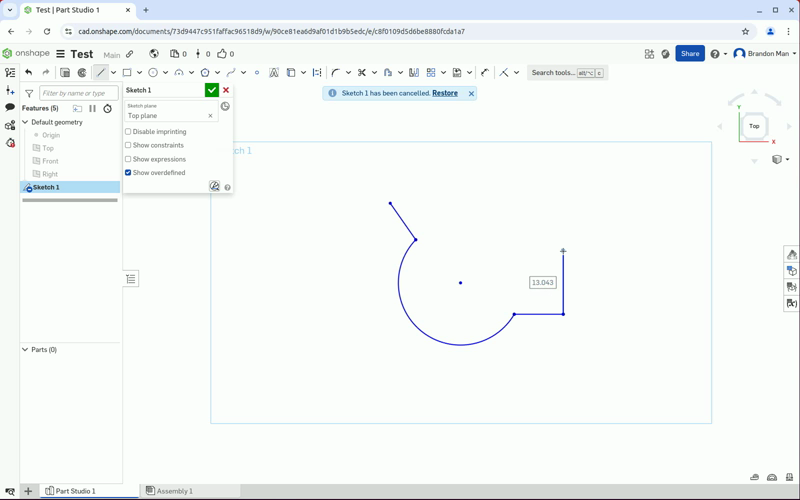
mouse_move(589, 250)
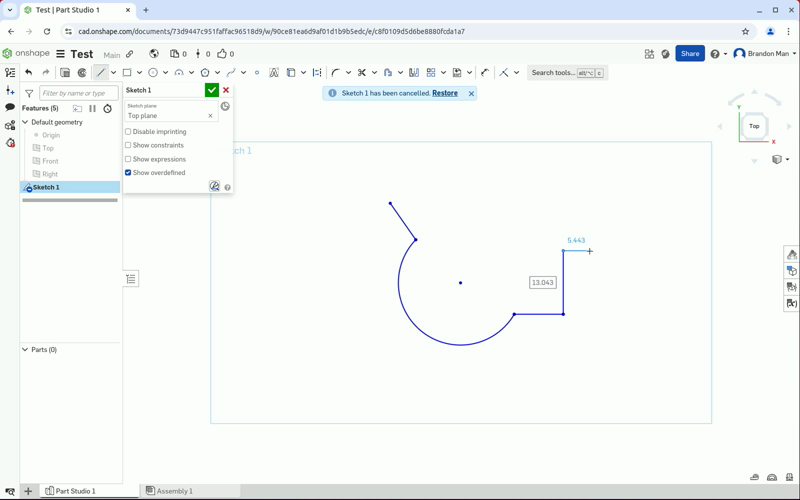
mouse_move(514, 250)
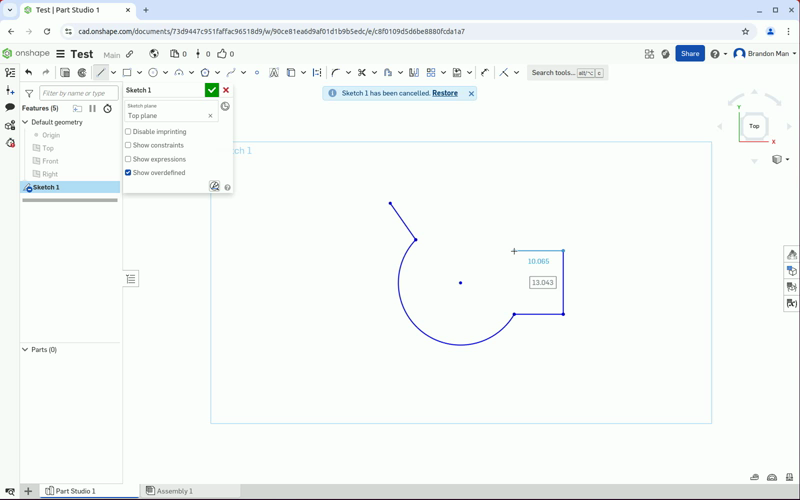
click(514, 250)
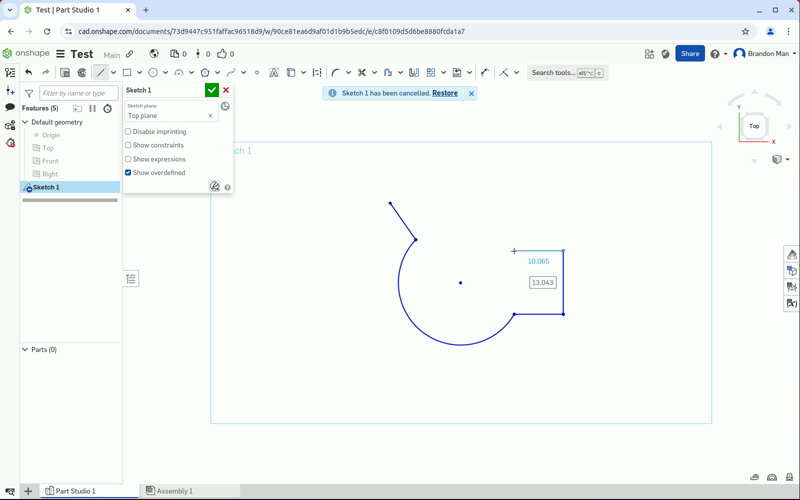
key_up(shift)
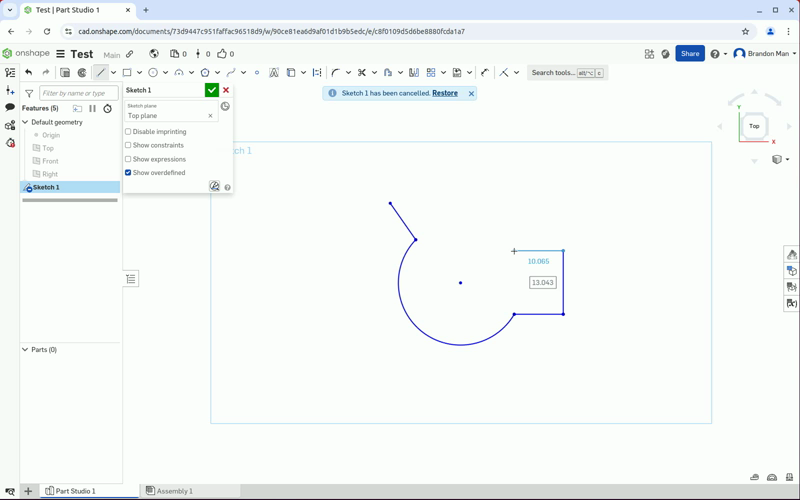
key(esc)
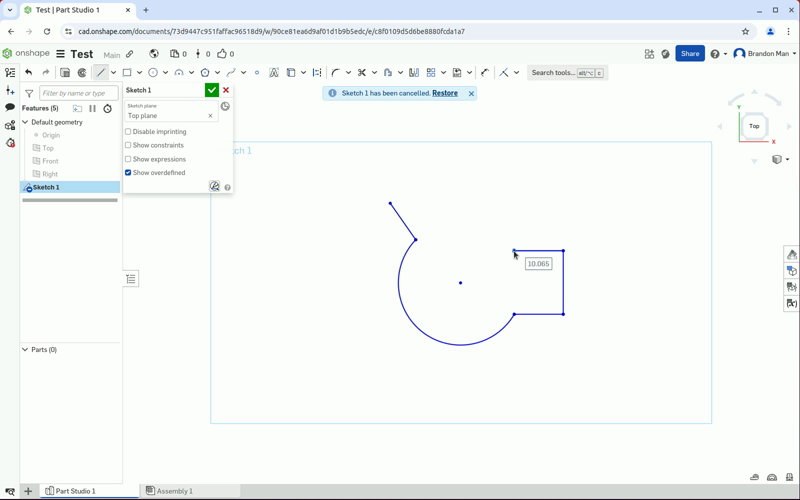
key(a)
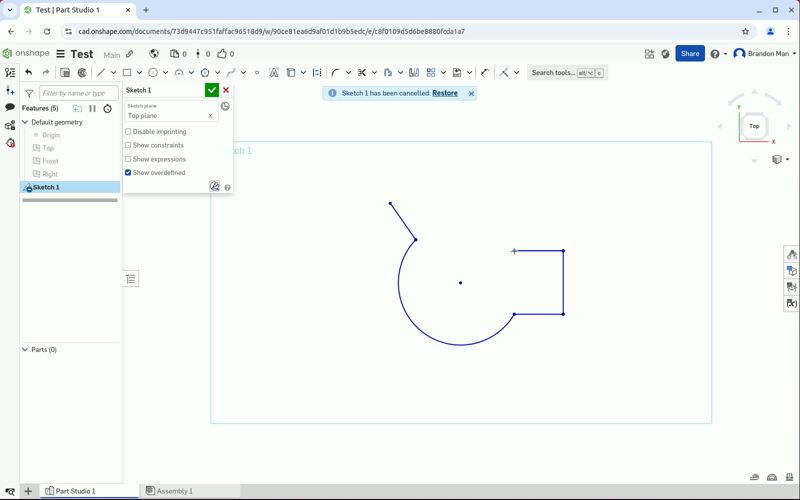
mouse_move(514, 250)
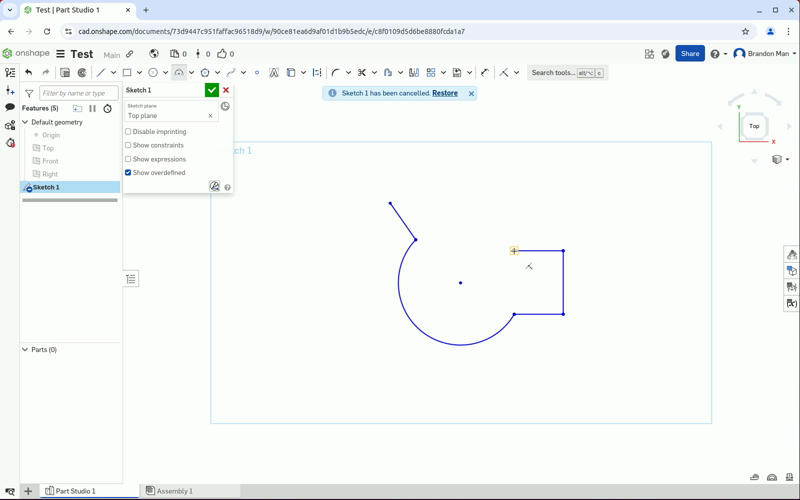
click(514, 250)
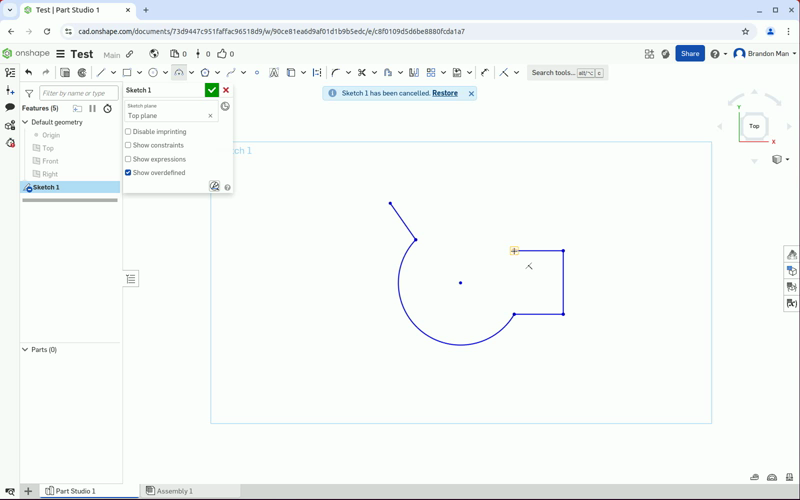
key_down(shift)
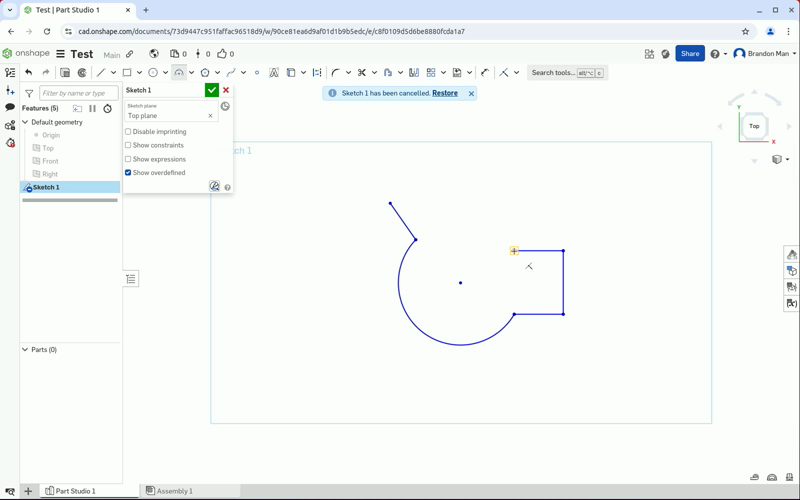
mouse_move(430, 226)
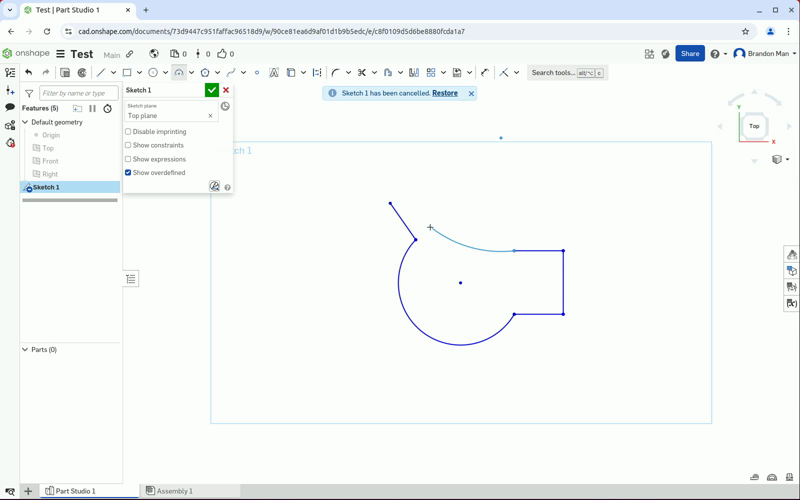
click(430, 226)
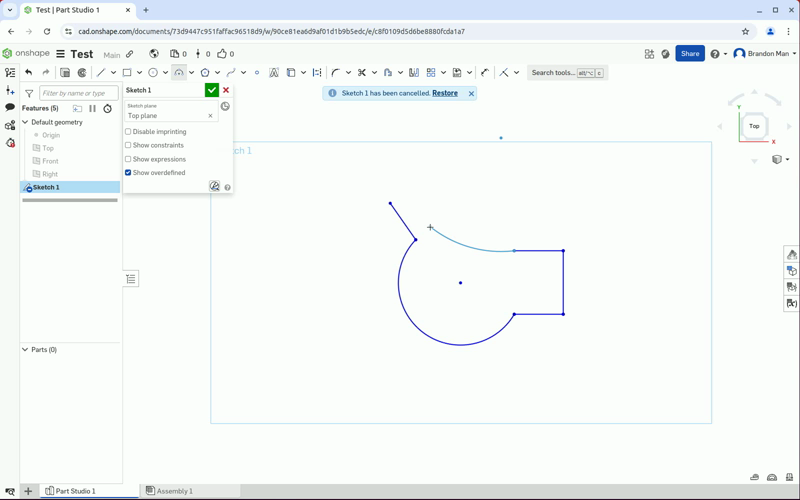
mouse_move(477, 221)
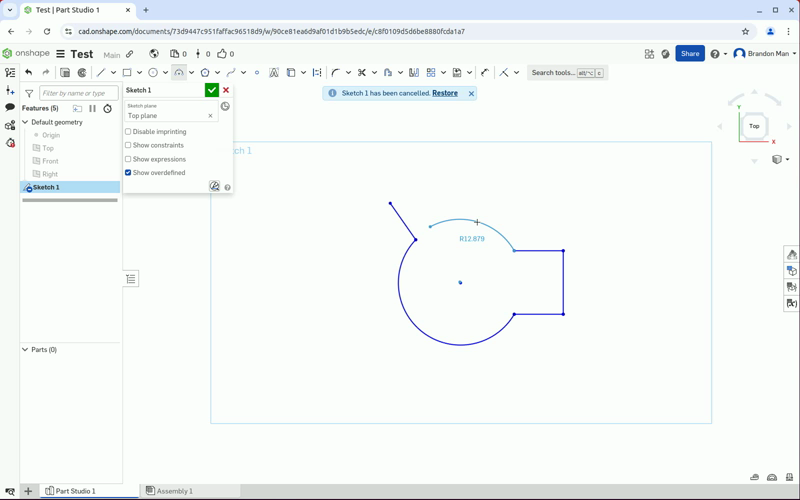
click(477, 221)
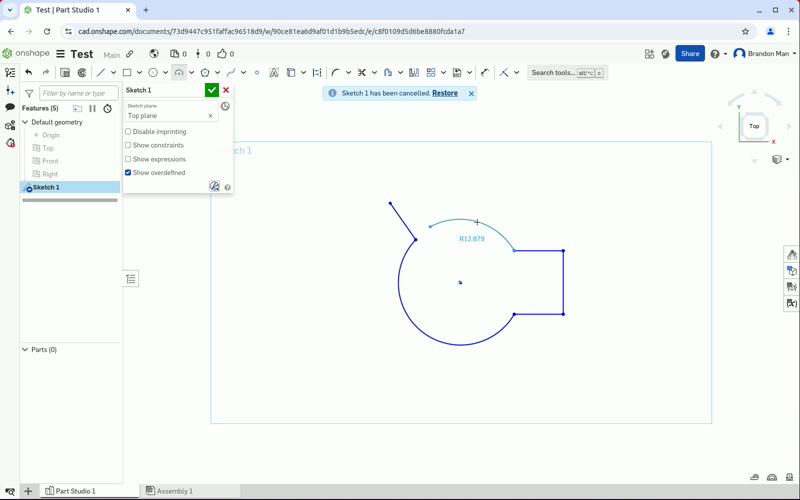
key_up(shift)
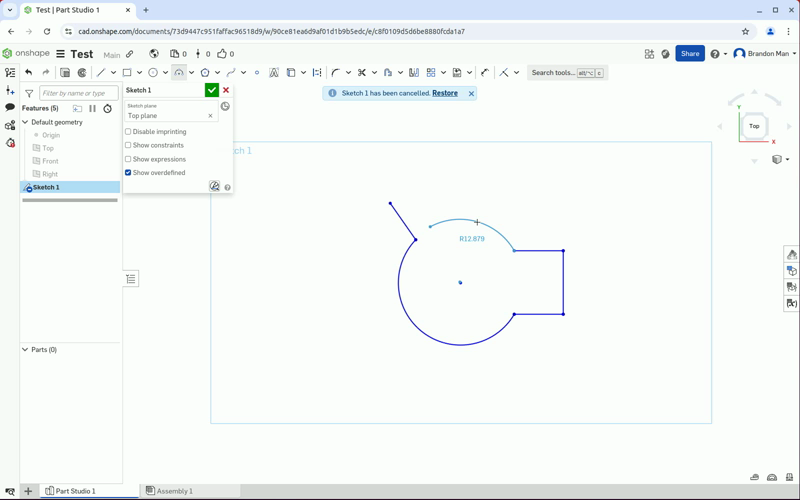
key(esc)
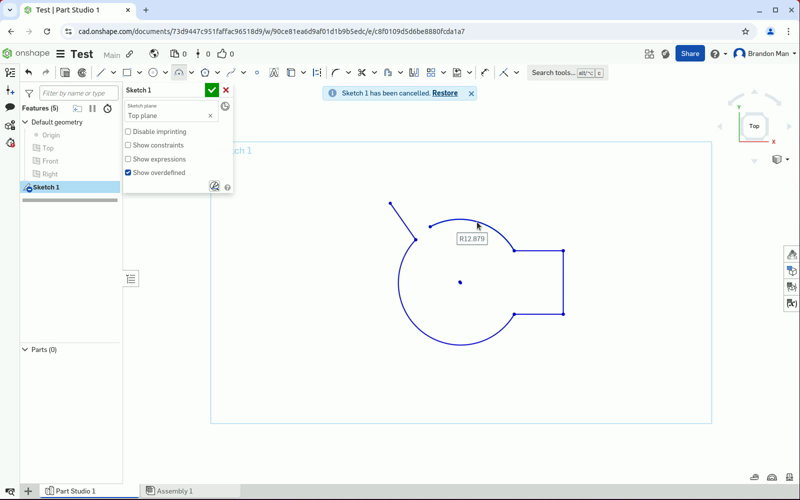
key(l)
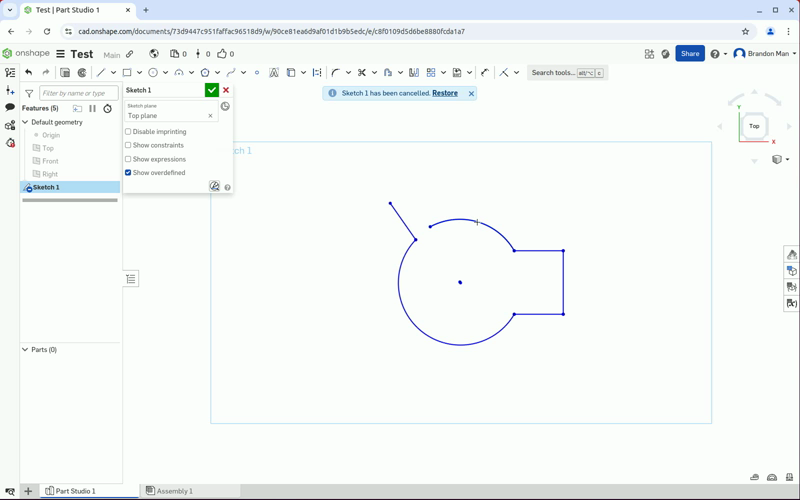
mouse_move(430, 226)
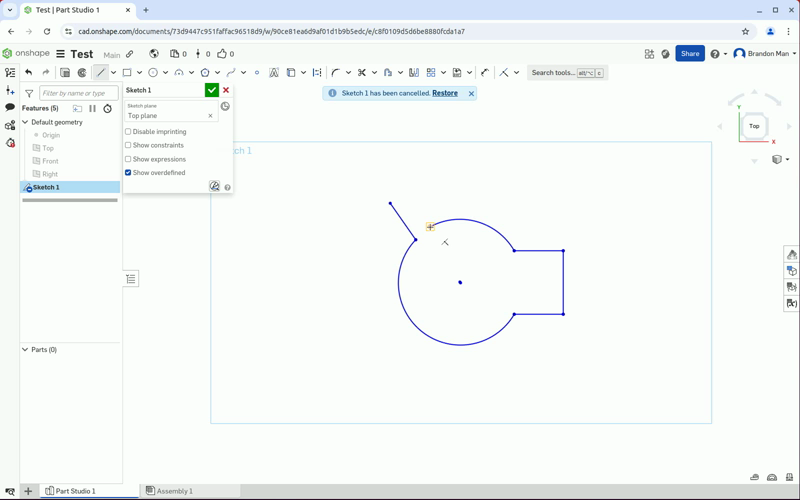
click(430, 226)
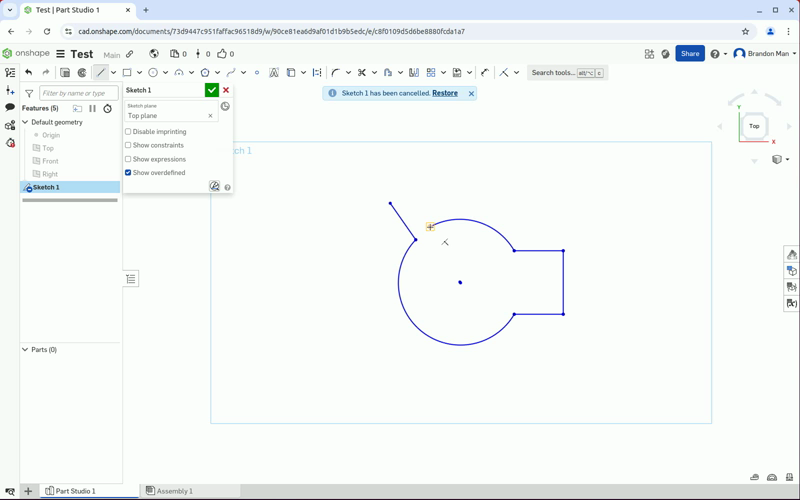
key_down(shift)
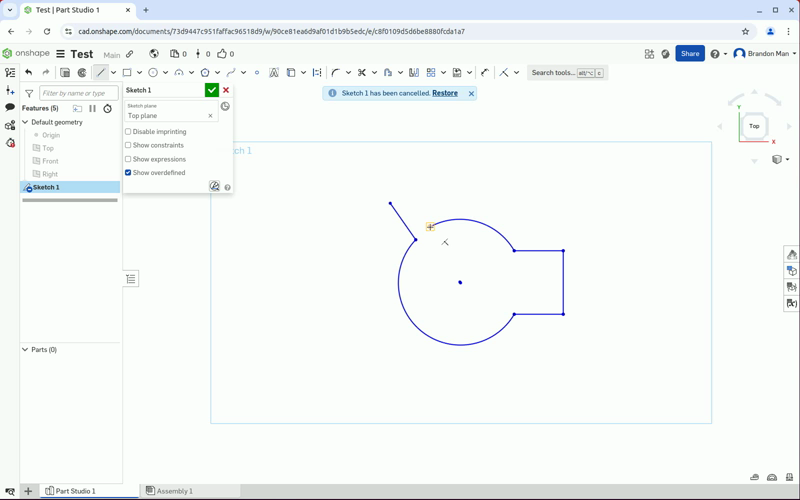
mouse_move(460, 226)
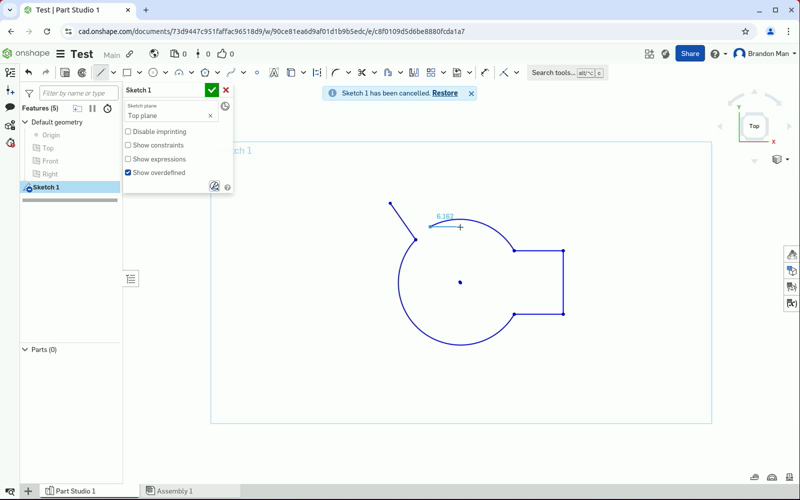
mouse_move(430, 214)
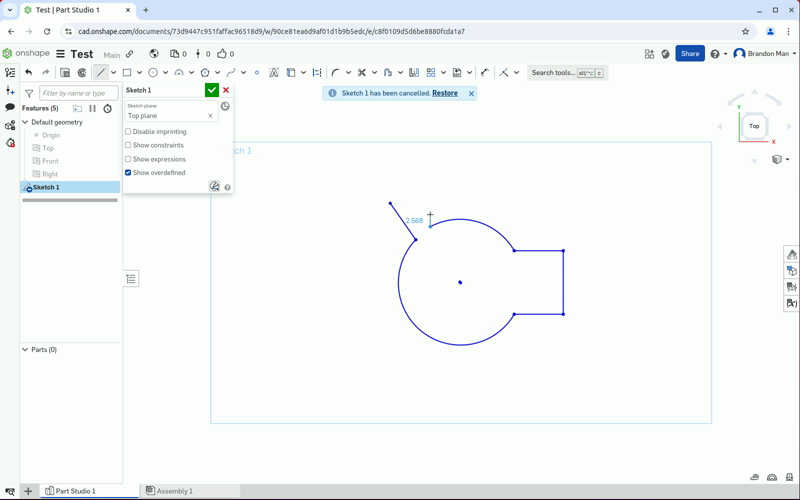
click(430, 214)
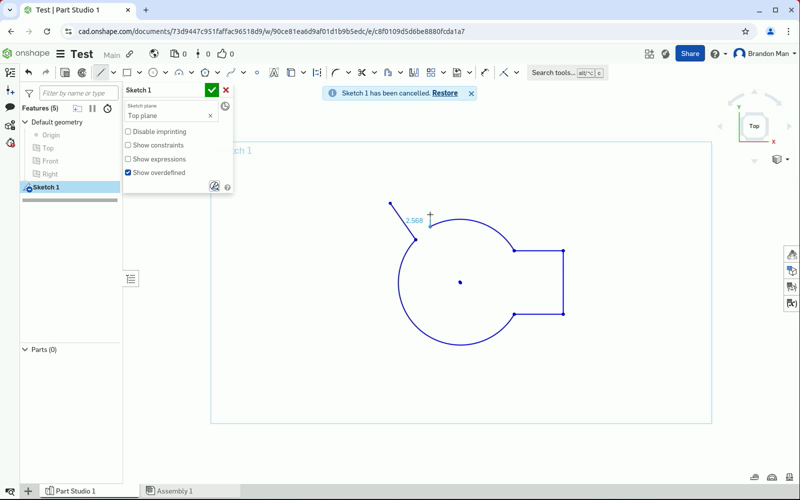
key_up(shift)
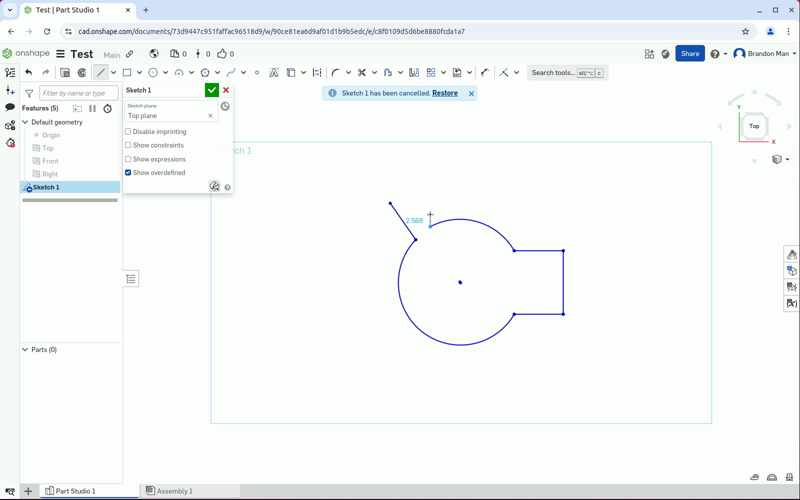
key_down(shift)
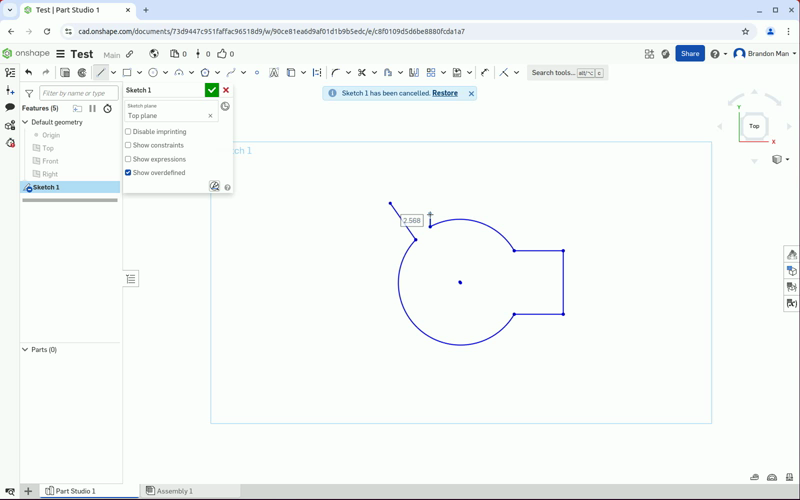
mouse_move(460, 214)
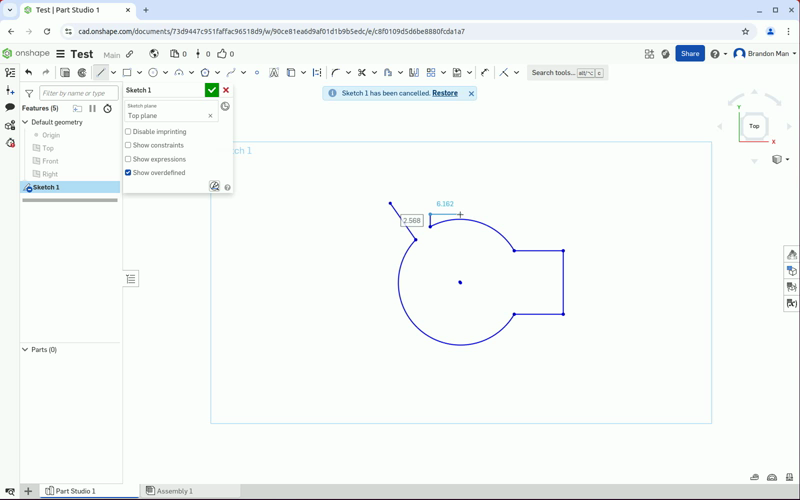
mouse_move(448, 199)
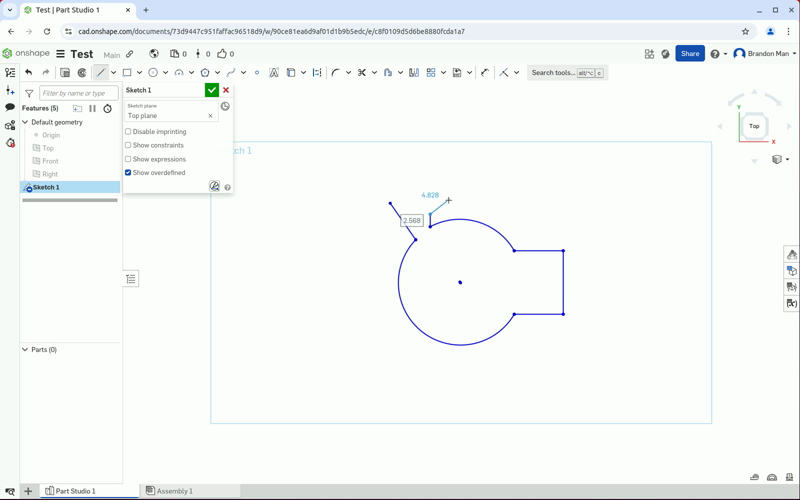
click(448, 199)
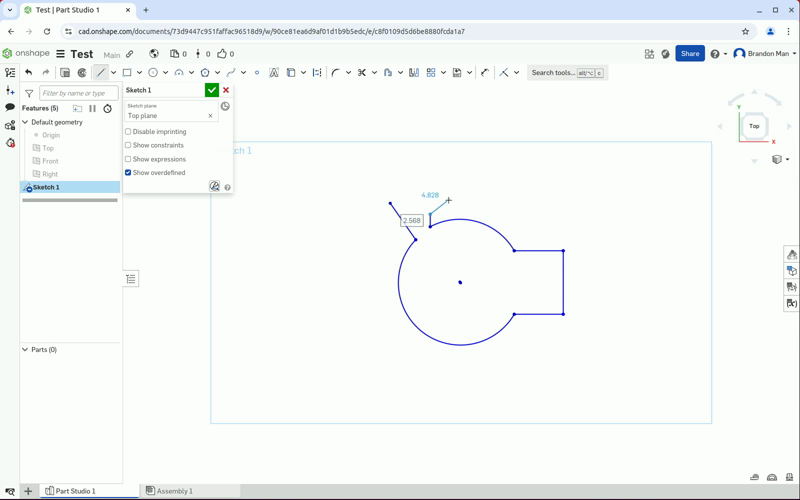
key_up(shift)
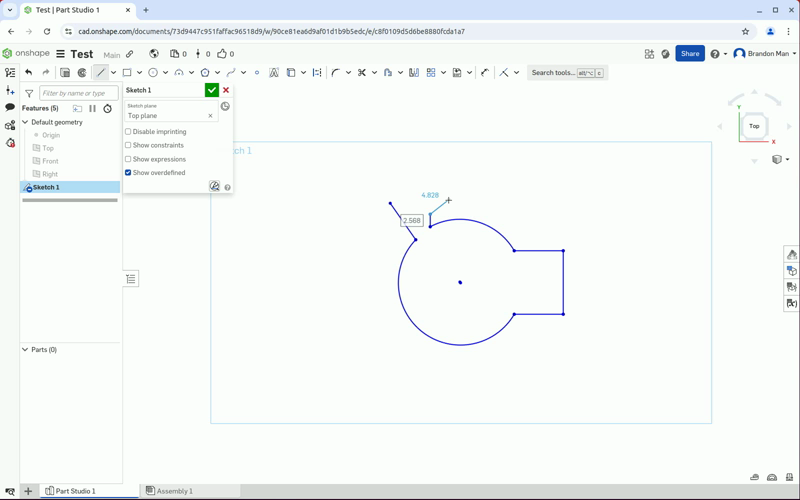
key_down(shift)
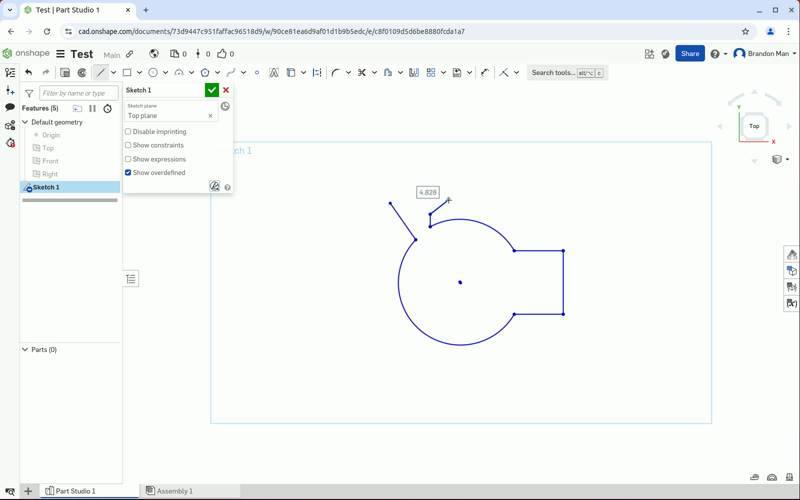
mouse_move(478, 199)
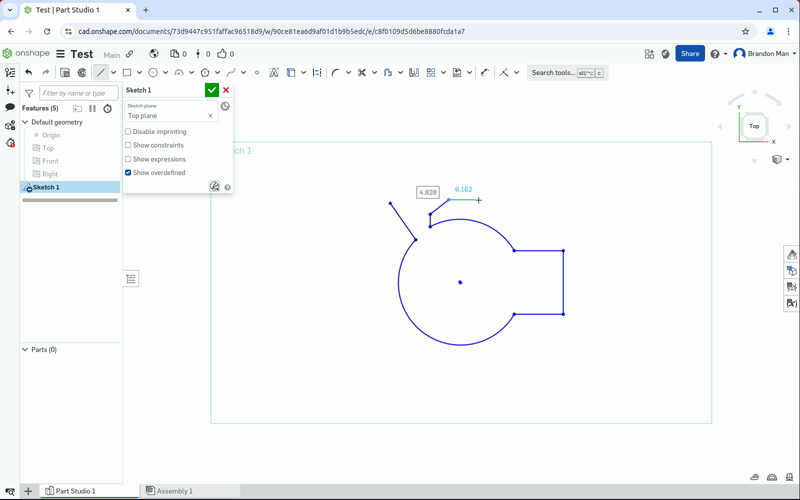
mouse_move(413, 170)
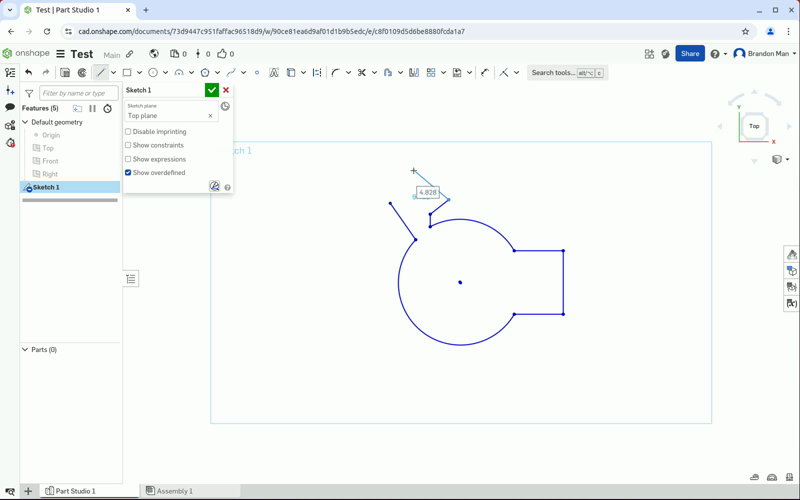
click(413, 170)
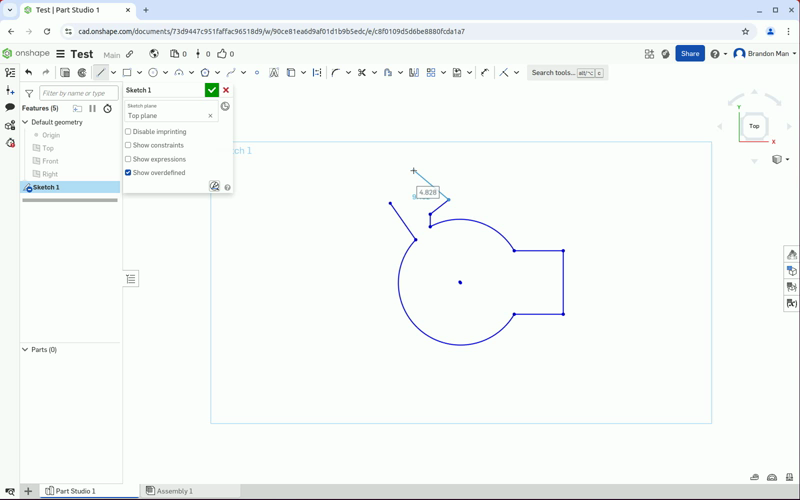
key_up(shift)
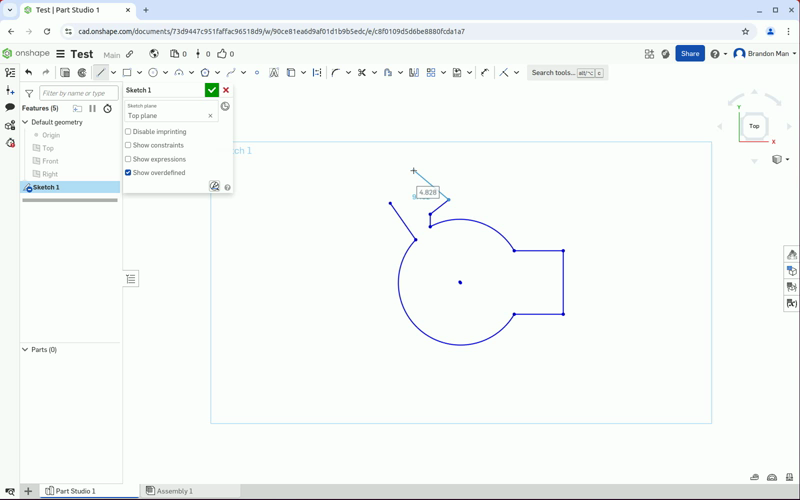
mouse_move(444, 170)
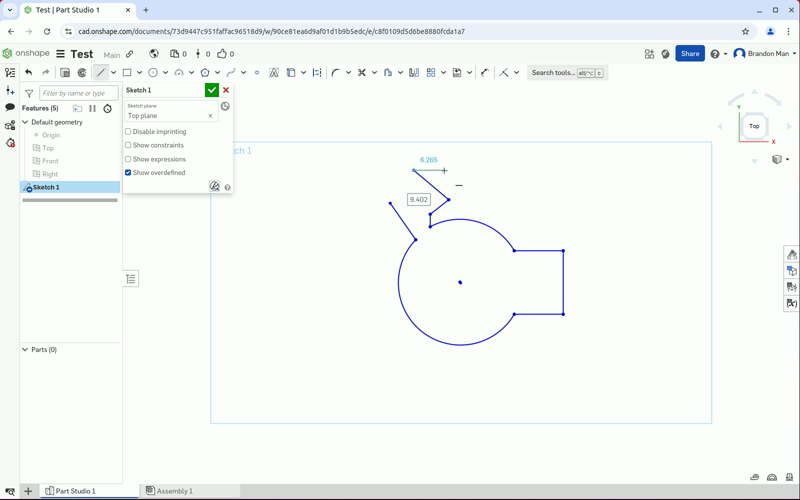
key_down(shift)
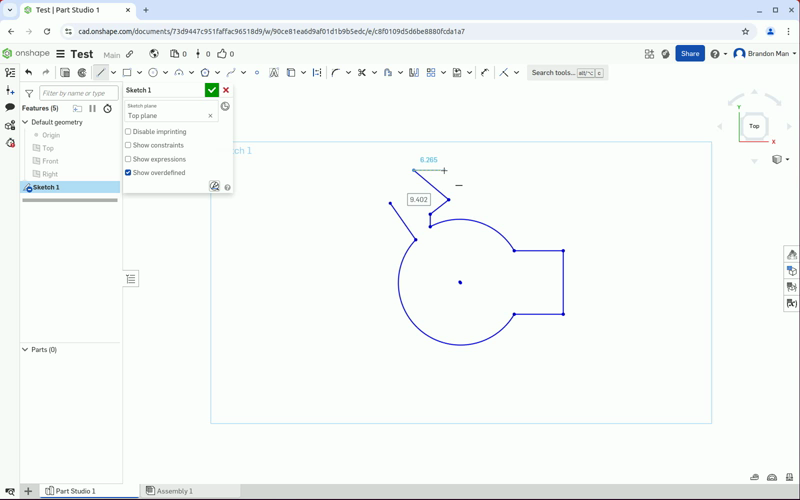
mouse_move(390, 203)
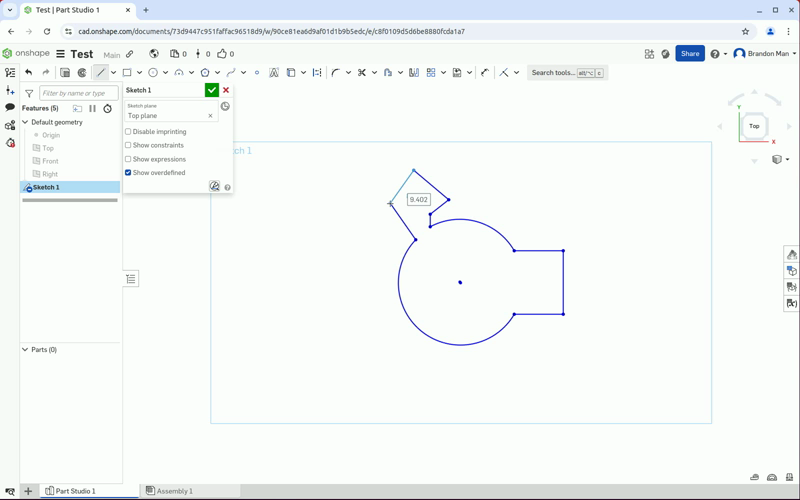
key_up(shift)
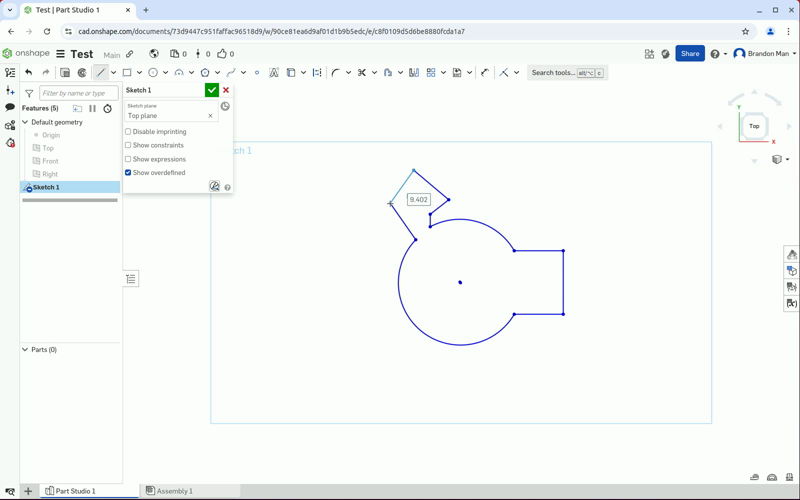
click(390, 203)
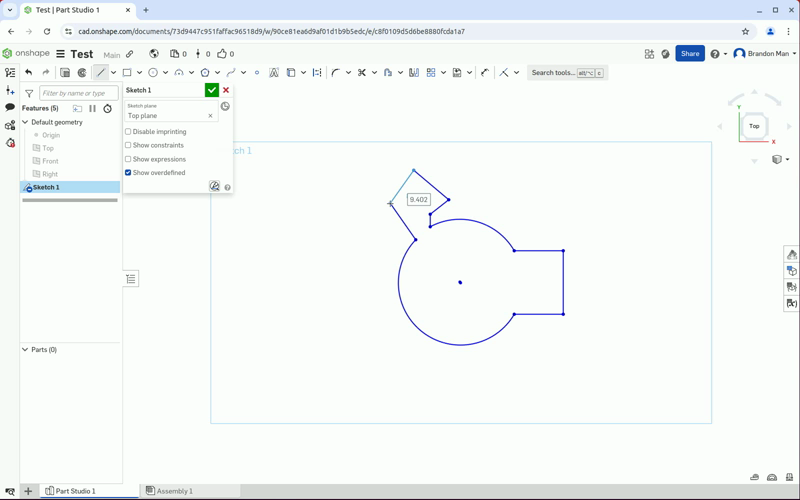
key(esc)
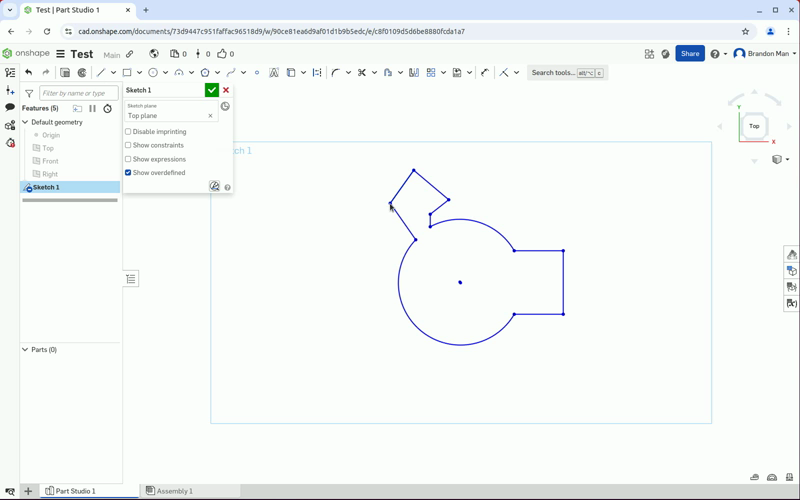
mouse_move(438, 304)
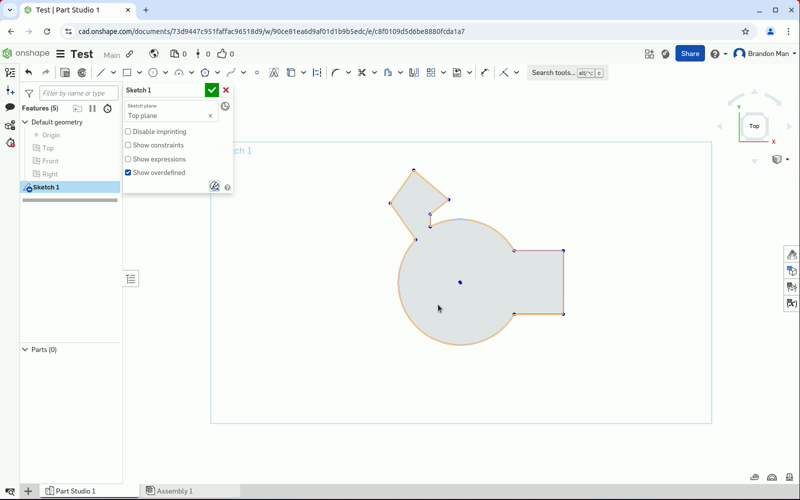
click(438, 304)
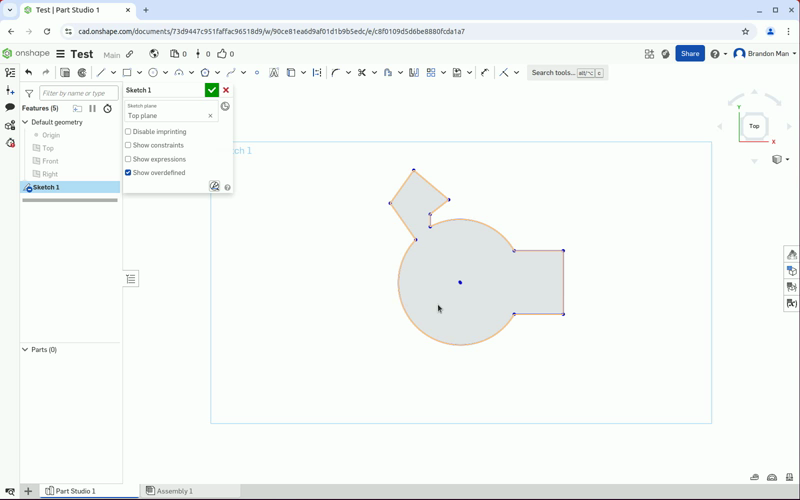
mouse_move(73, 352)
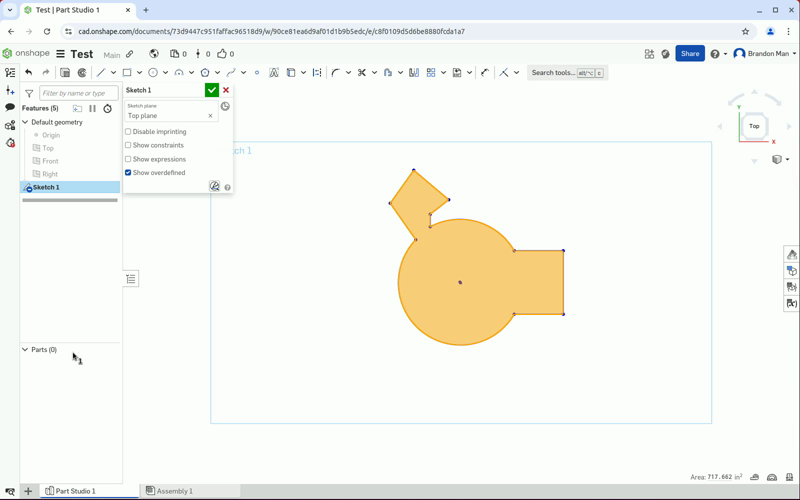
key(shift+y)
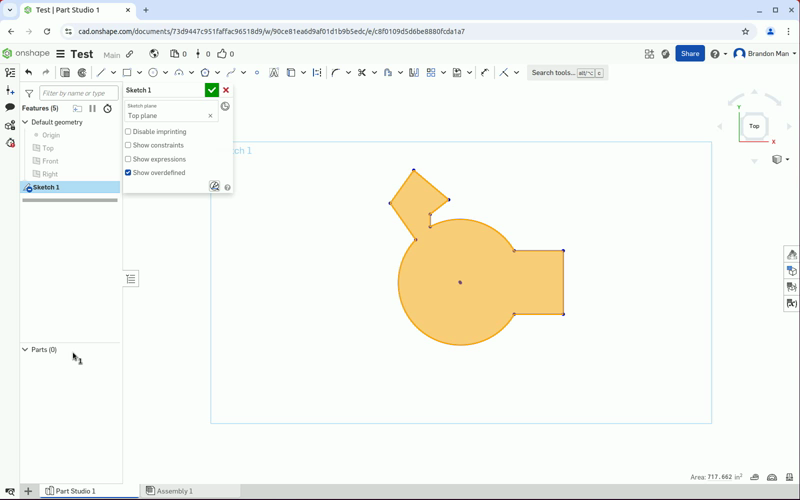
key(shift+e)
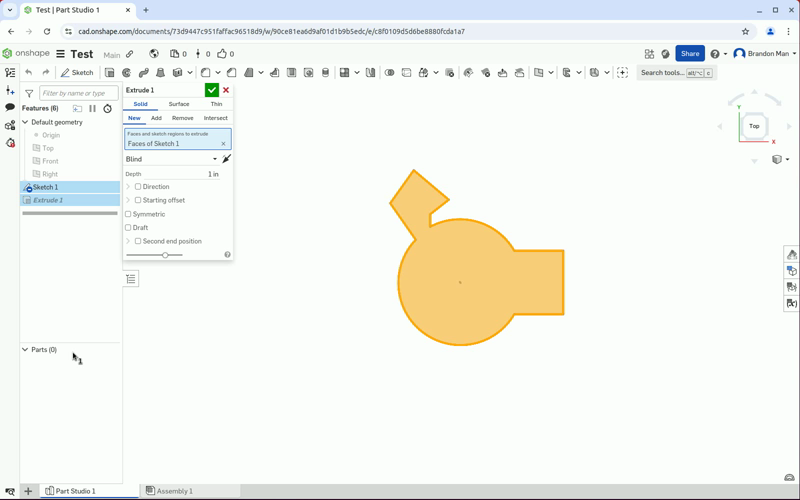
mouse_move(143, 106)
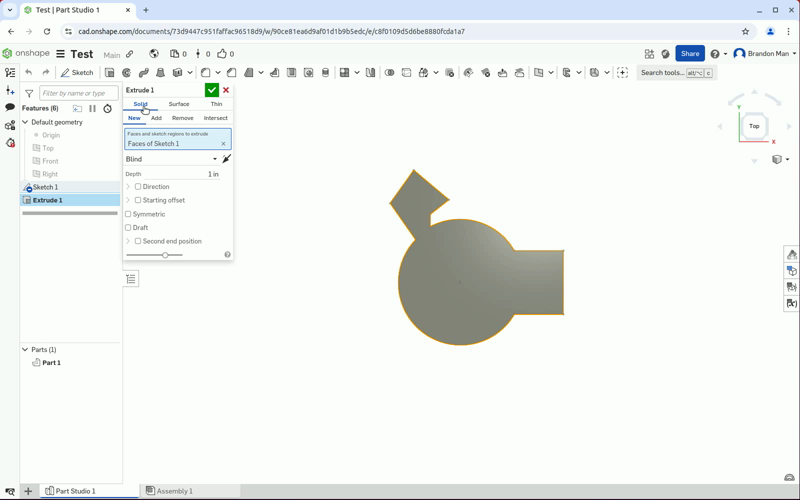
click(143, 106)
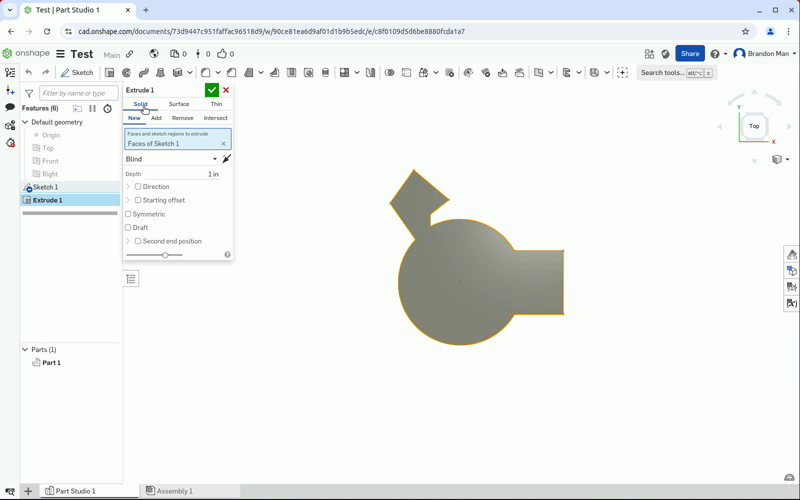
mouse_move(137, 120)
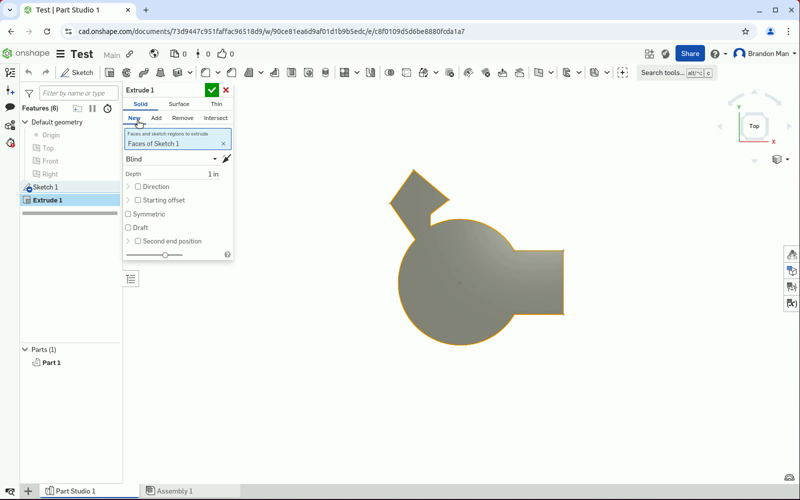
click(137, 120)
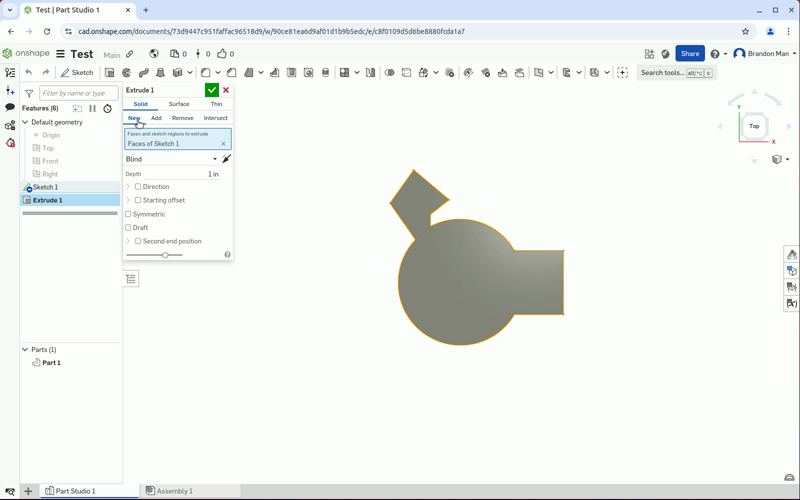
key(tab, 4)
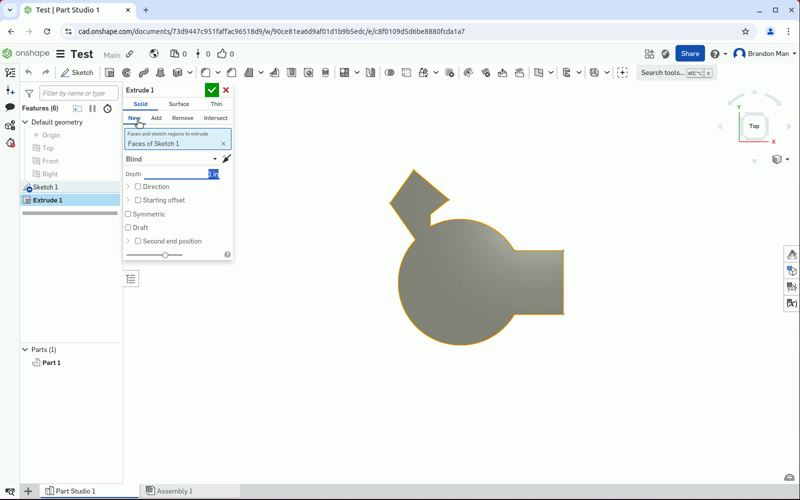
text(17.813)
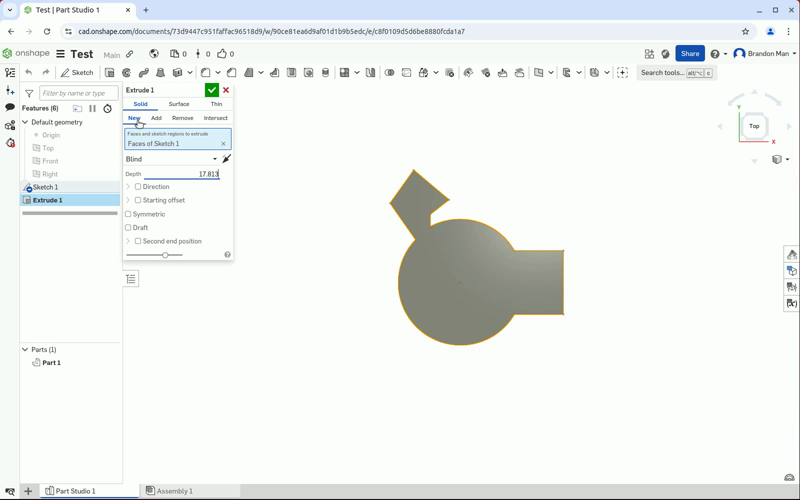
key(enter)
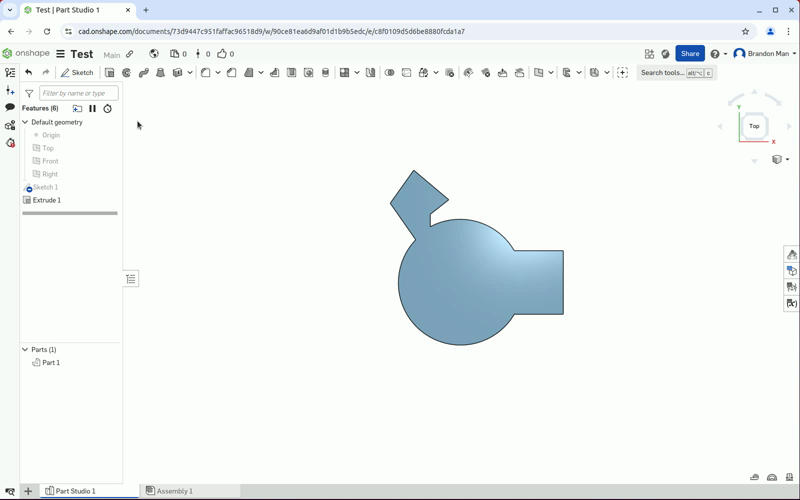
key(shift+h)
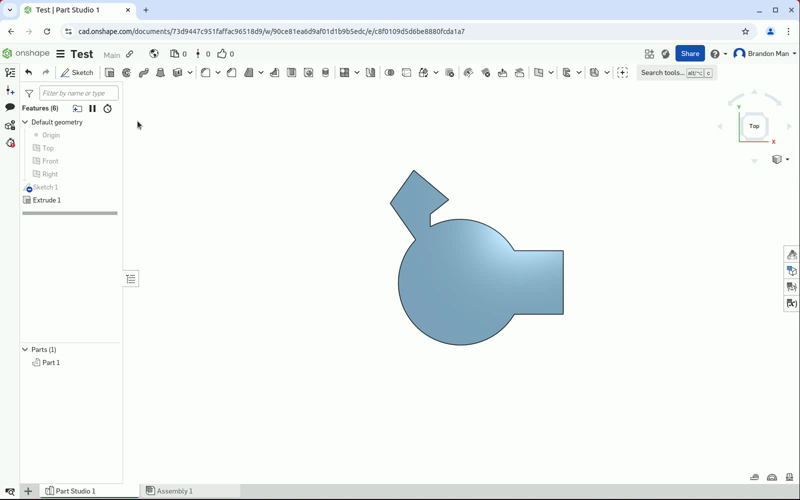
key(shift+h)
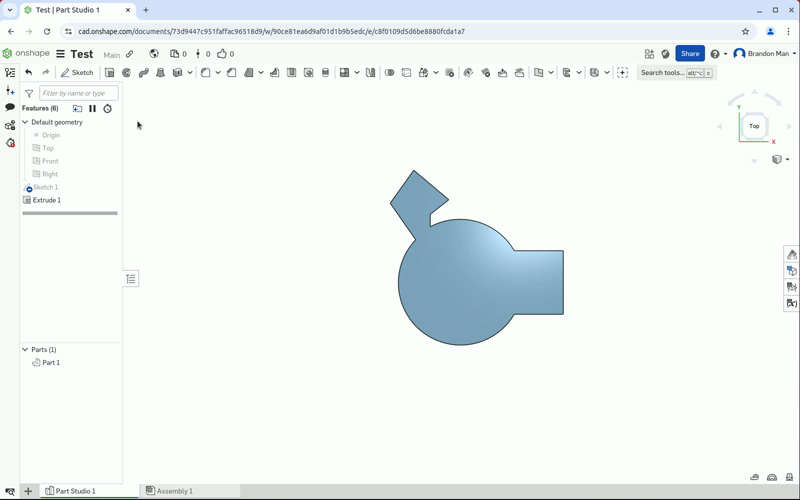
mouse_move(73, 189)
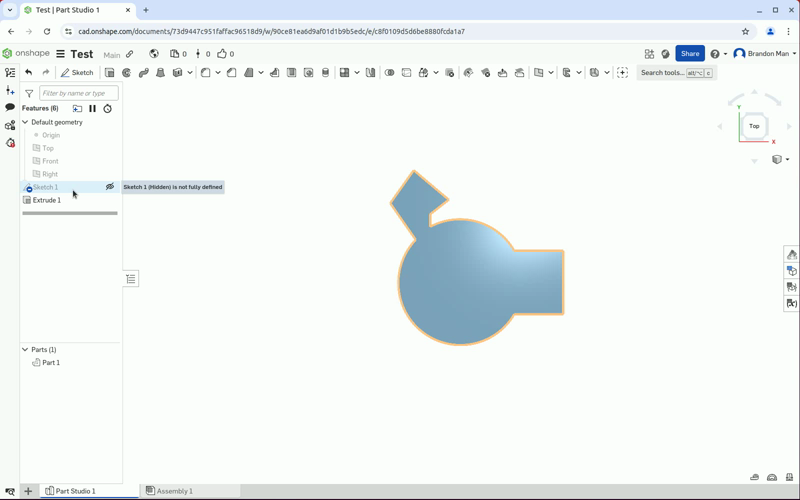
click(73, 189)
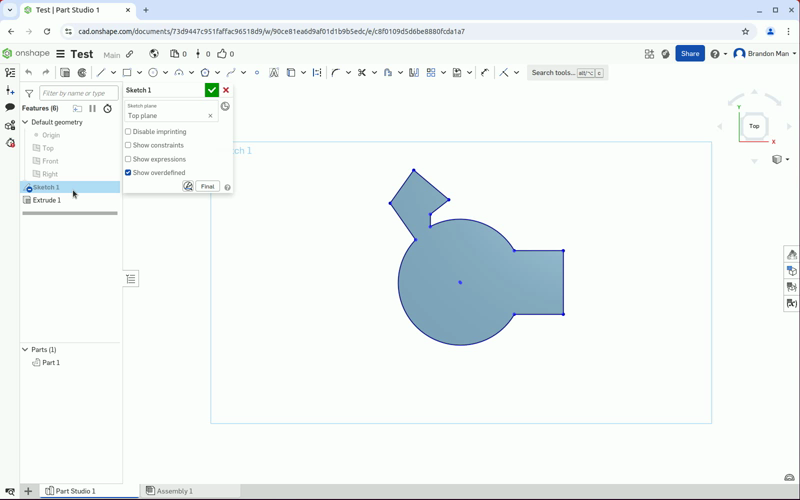
mouse_move(229, 92)
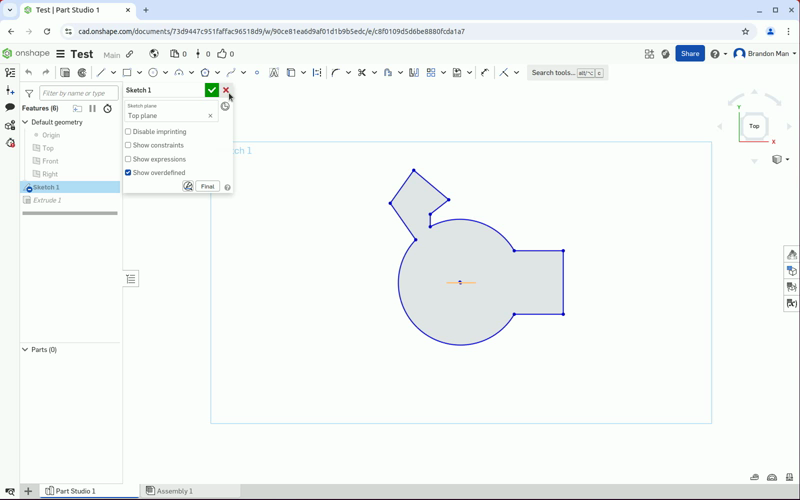
click(229, 92)
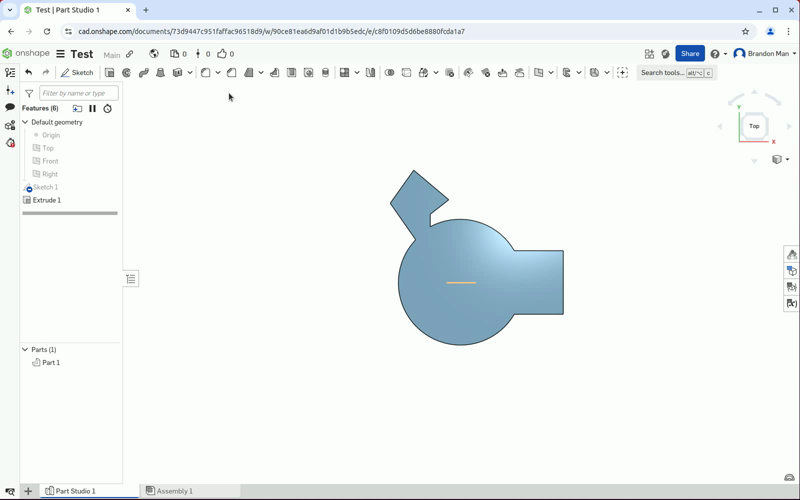
mouse_move(541, 75)
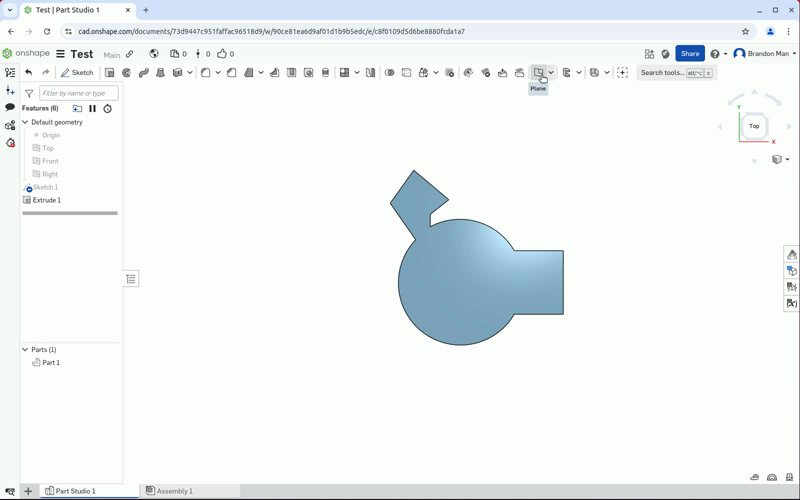
click(541, 75)
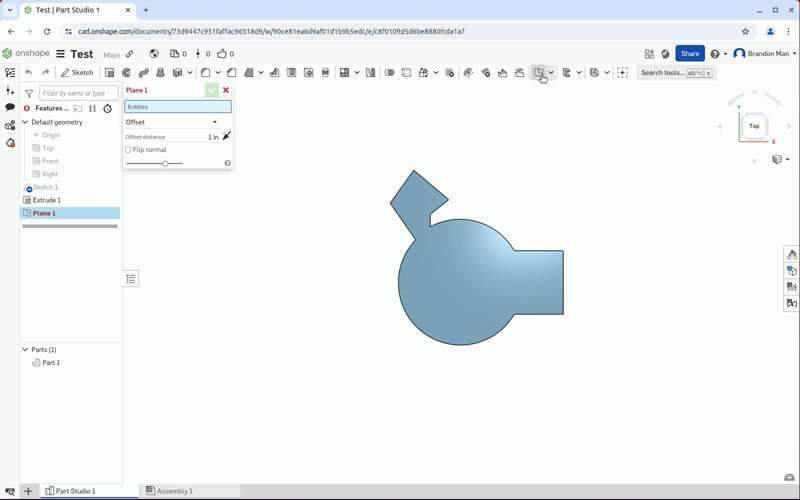
mouse_move(73, 150)
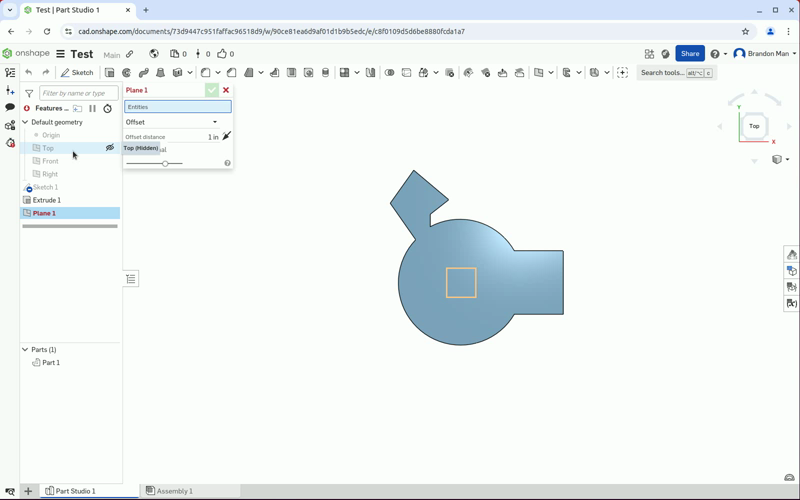
click(73, 150)
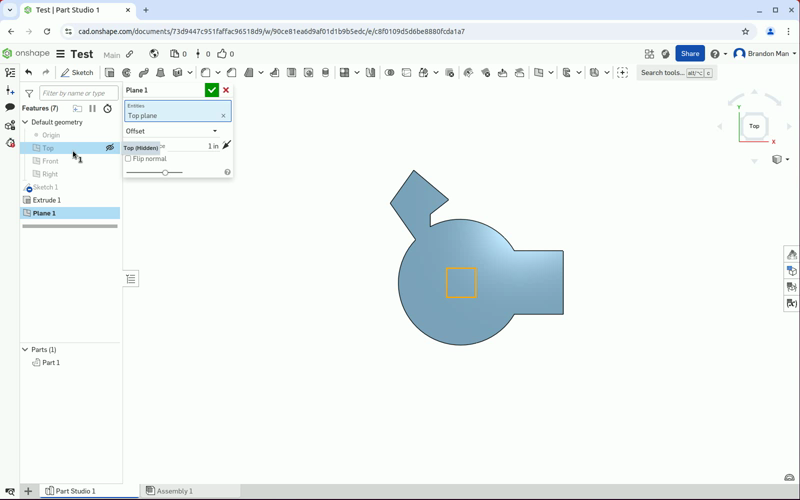
key(tab, 2)
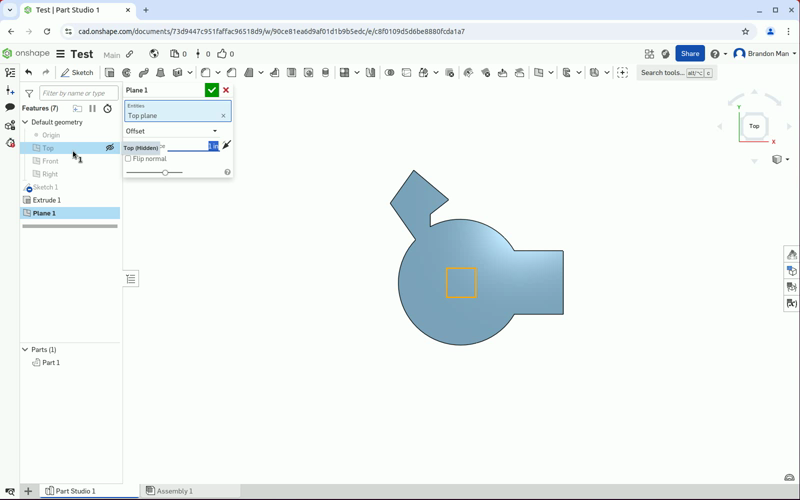
text(17.809)
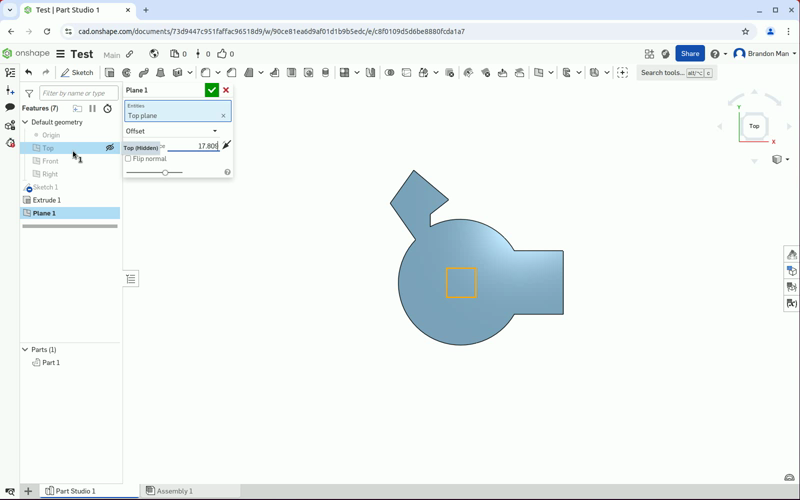
key(enter, 2)
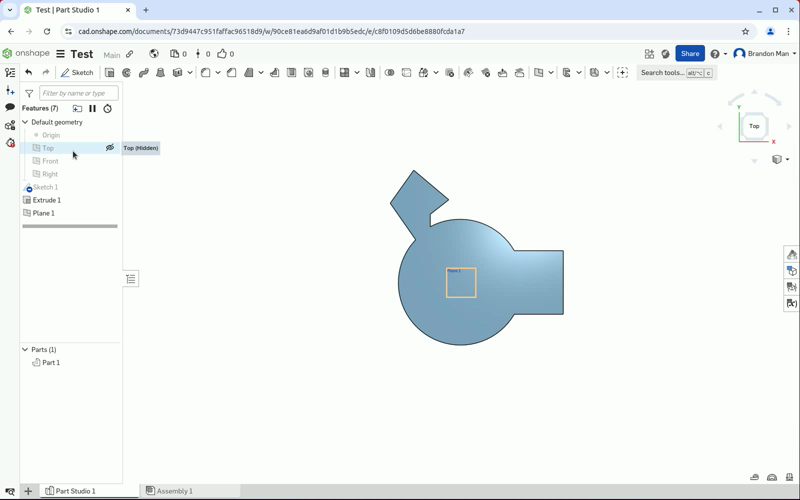
key(shift+s)
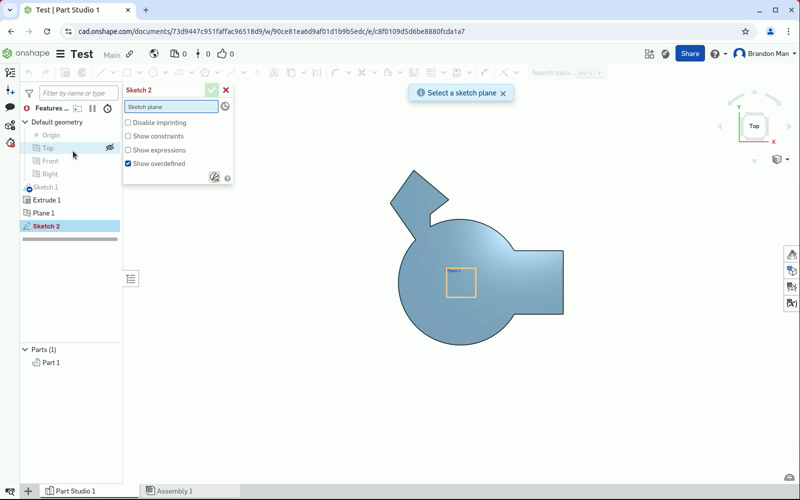
mouse_move(73, 215)
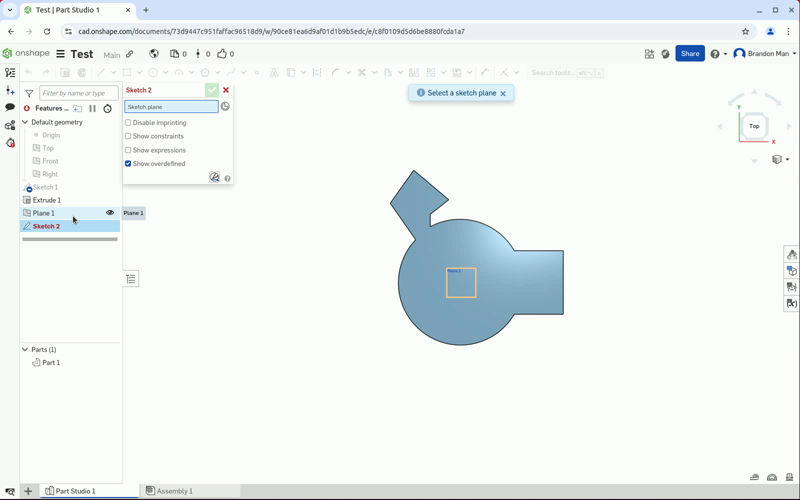
click(73, 215)
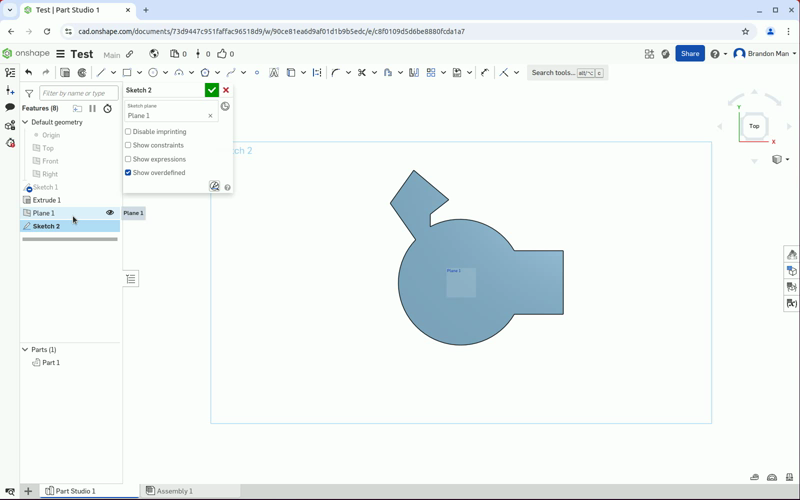
mouse_move(73, 352)
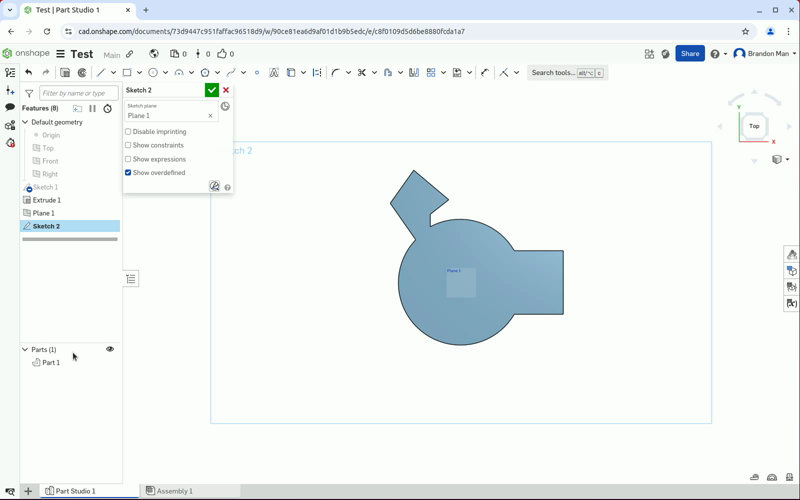
key(y)
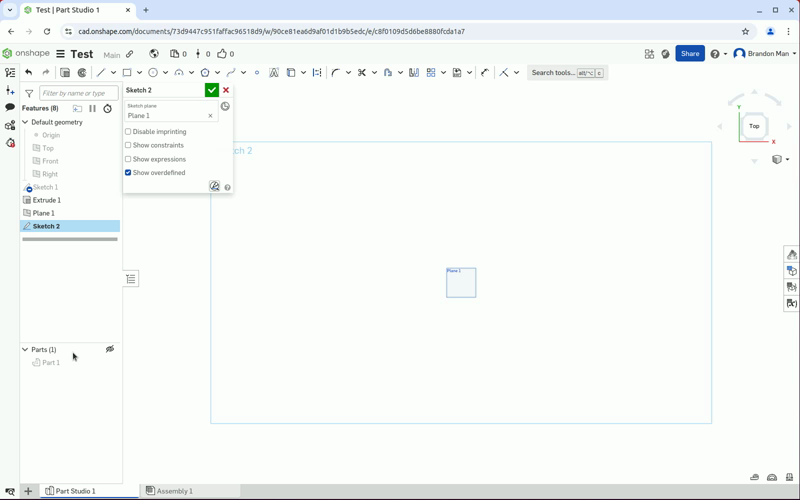
key(l)
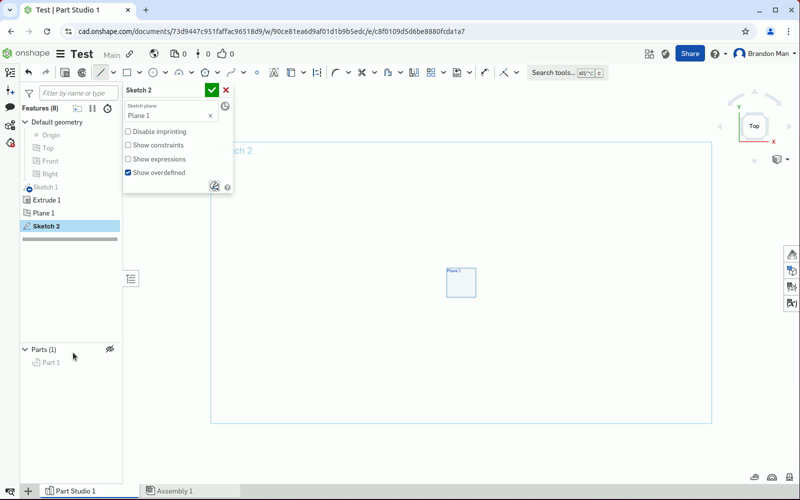
key_down(shift)
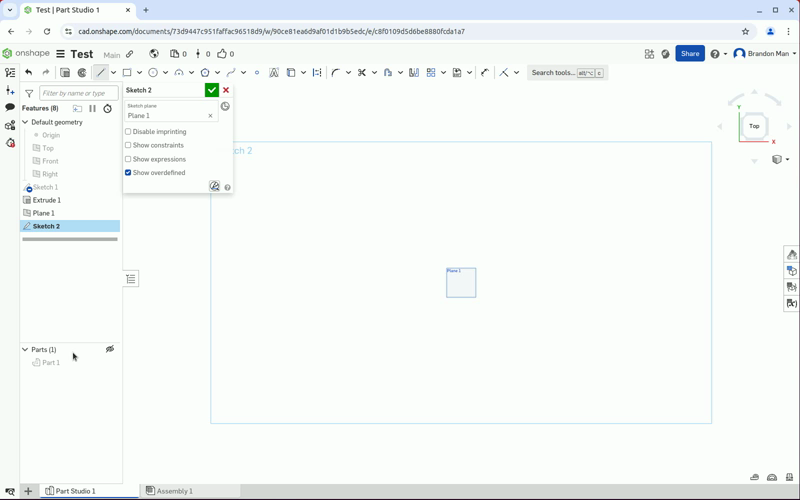
mouse_move(437, 303)
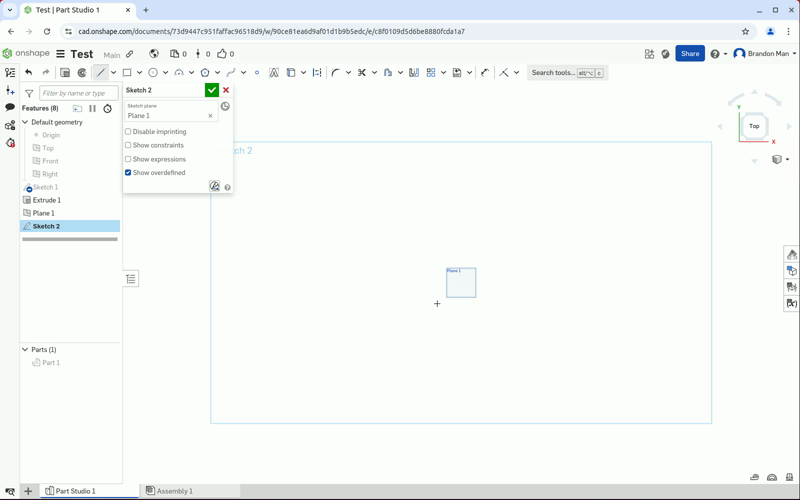
click(437, 303)
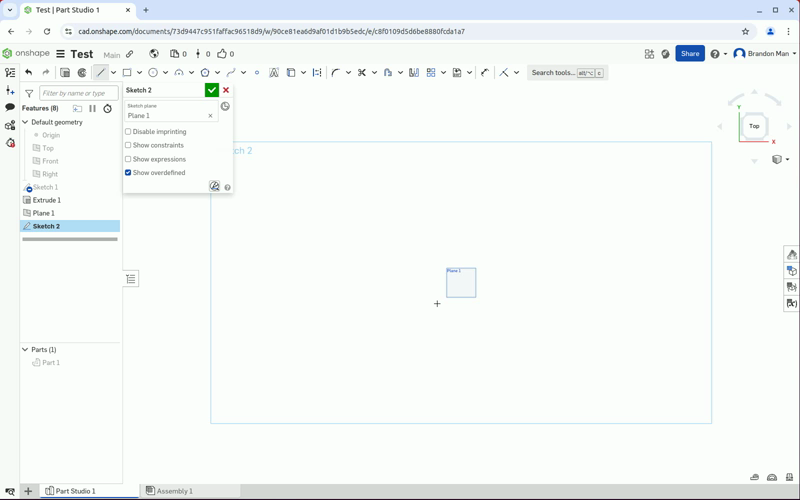
key_up(shift)
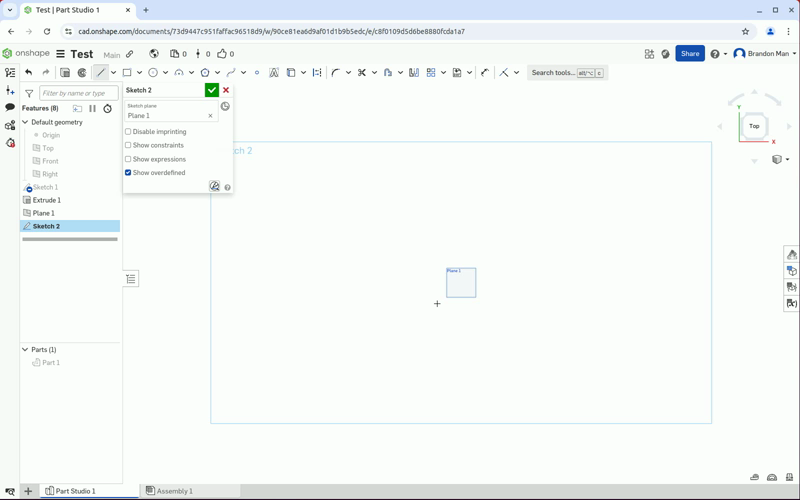
key_down(shift)
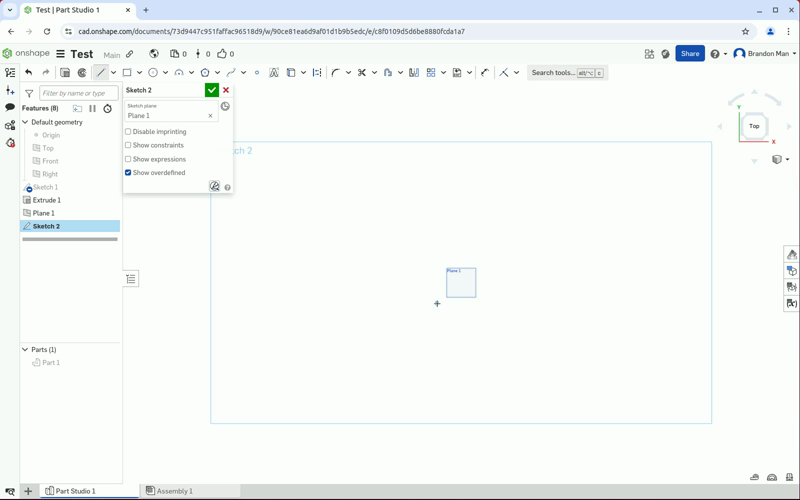
mouse_move(467, 303)
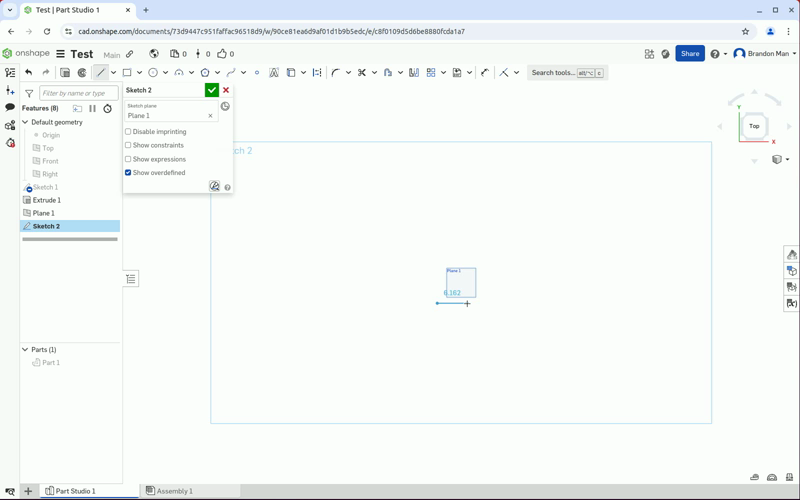
mouse_move(484, 303)
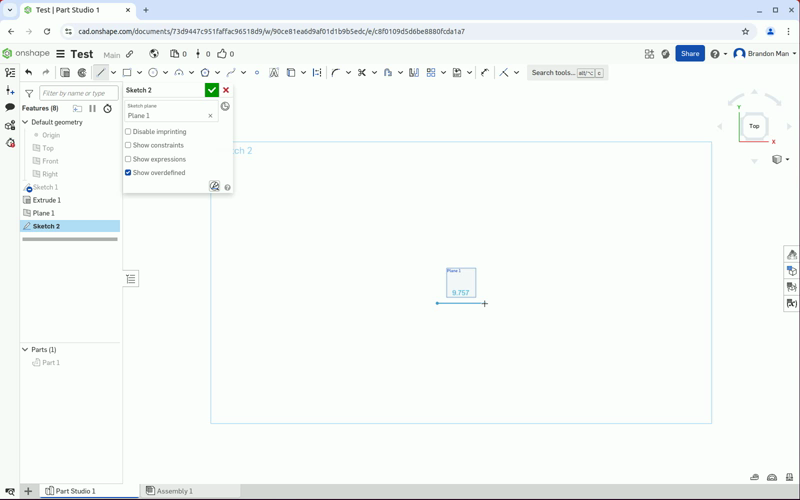
click(484, 303)
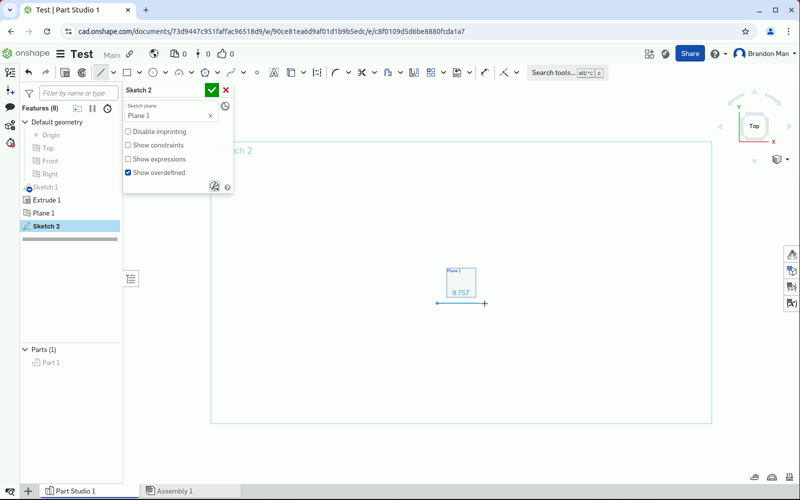
key_up(shift)
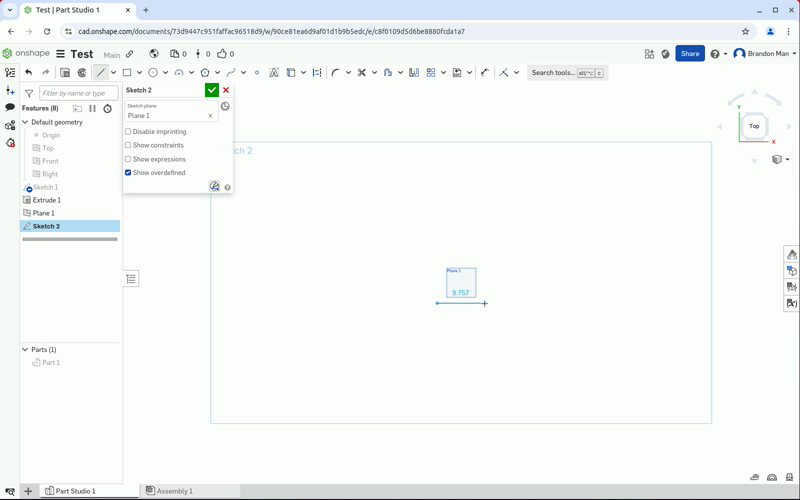
key_down(shift)
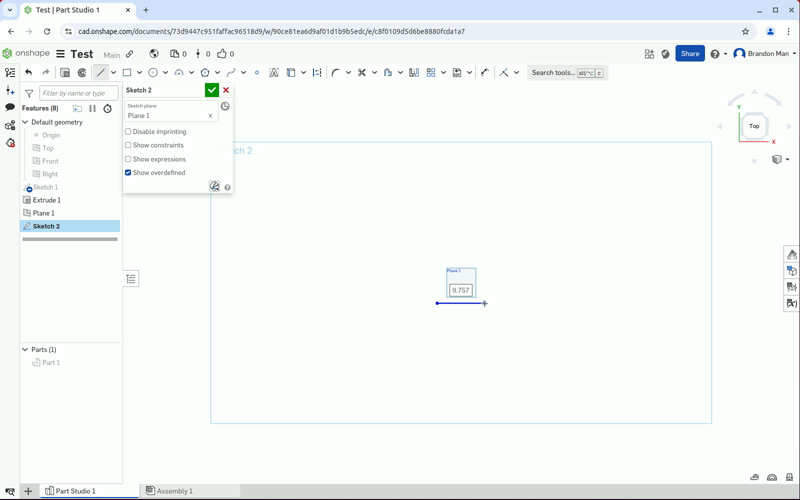
mouse_move(514, 303)
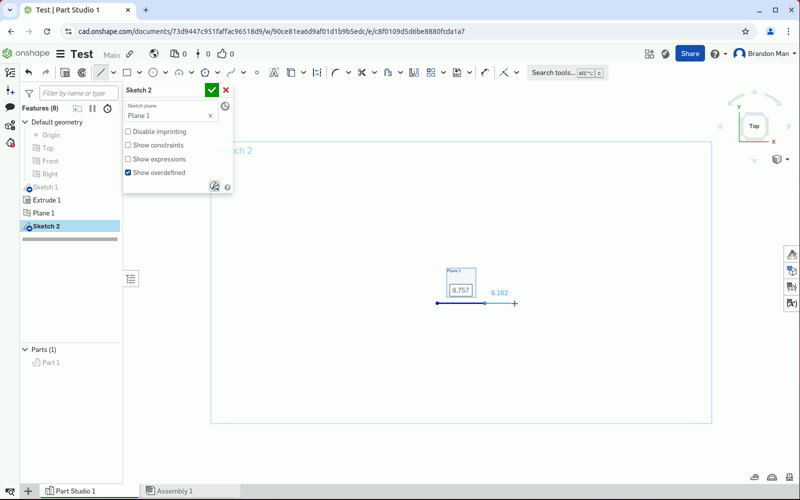
mouse_move(484, 263)
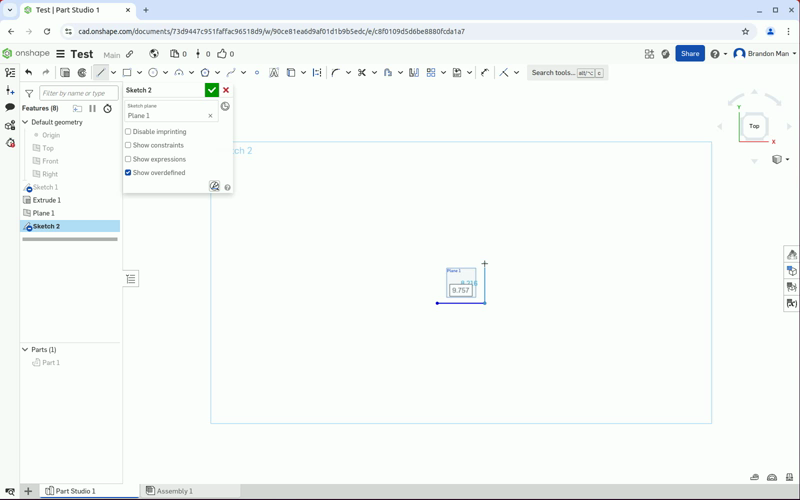
click(484, 263)
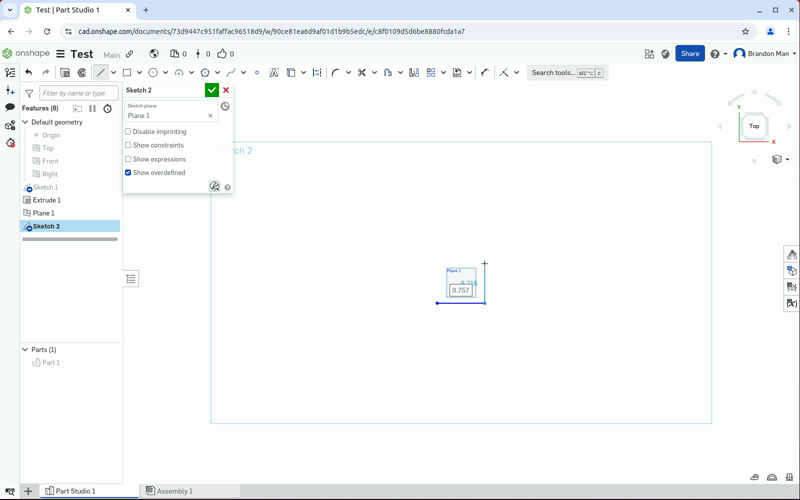
key_up(shift)
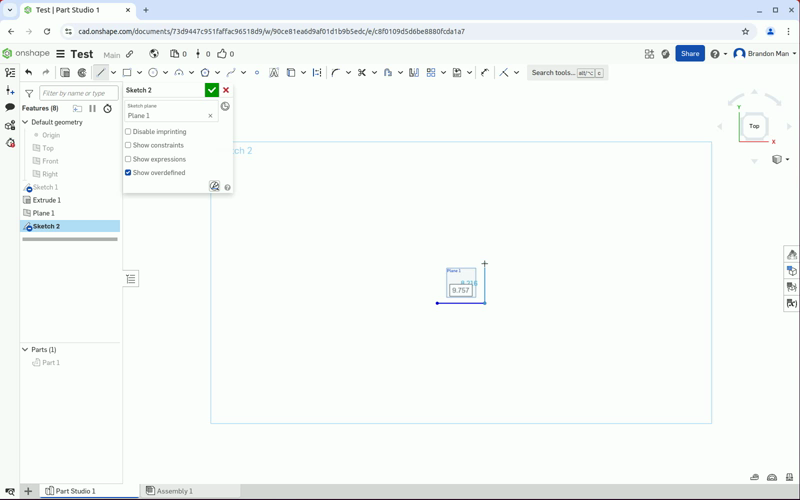
key_down(shift)
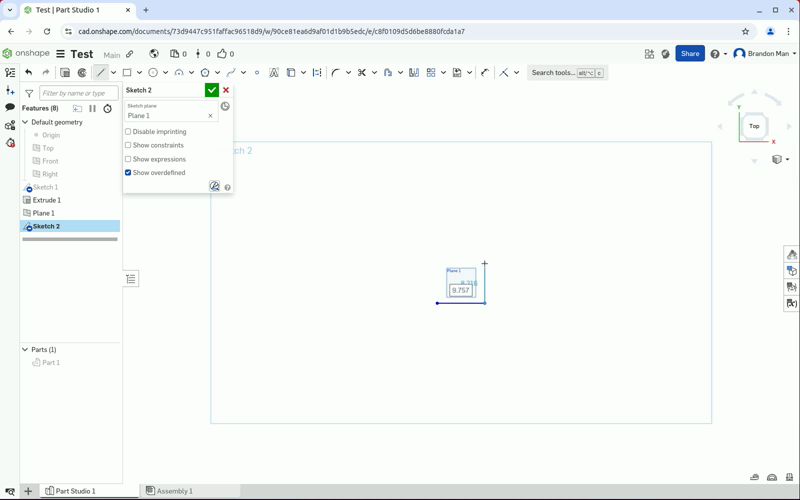
mouse_move(514, 263)
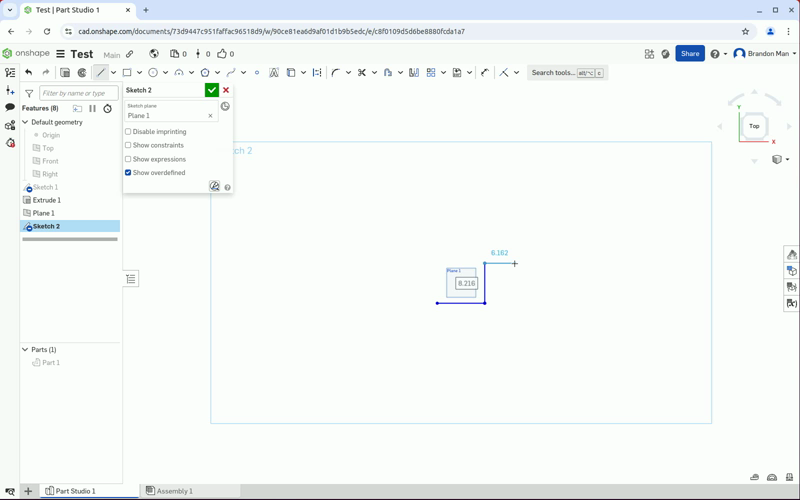
mouse_move(437, 263)
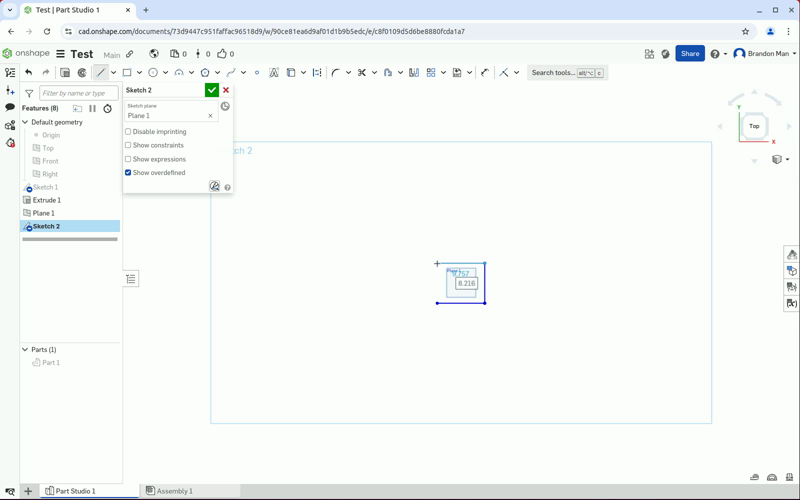
click(437, 263)
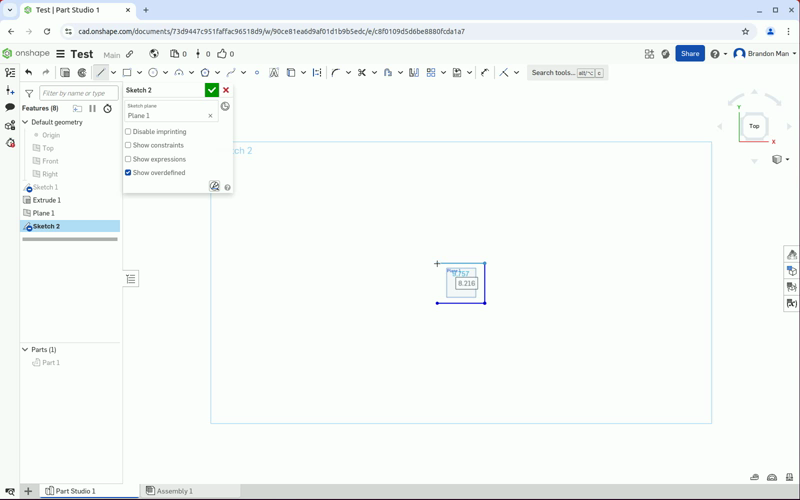
key_up(shift)
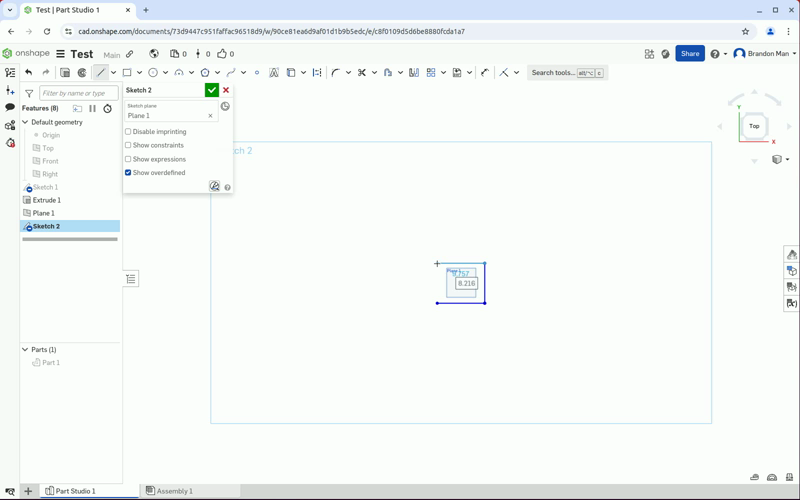
mouse_move(467, 263)
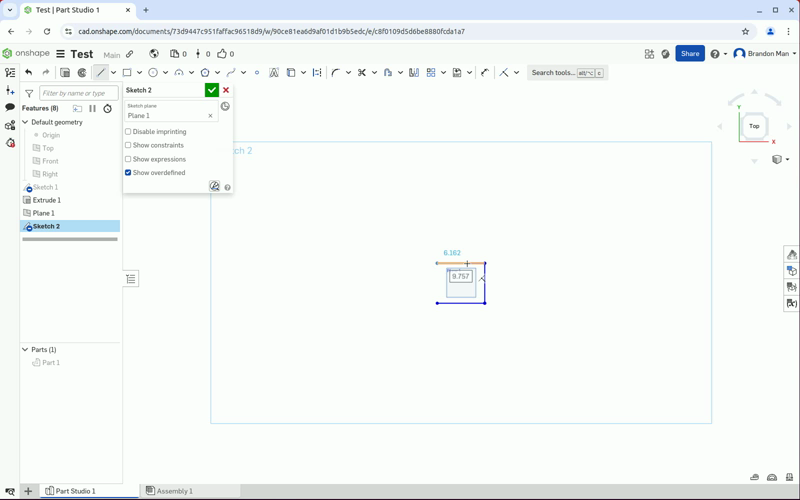
key_down(shift)
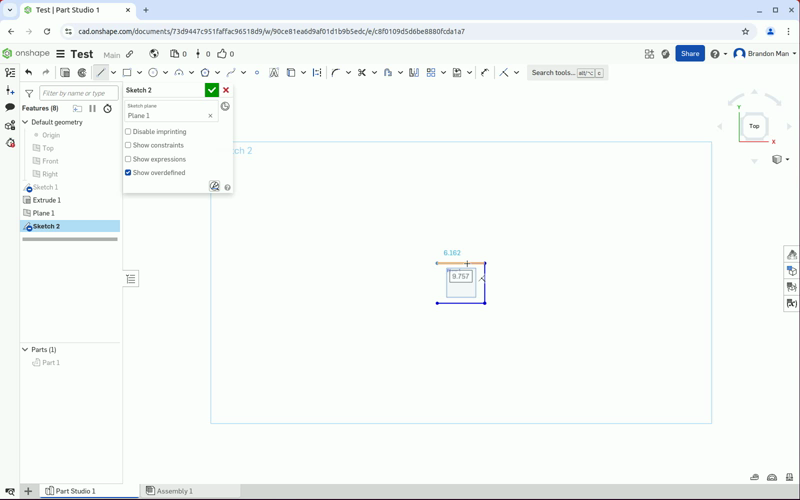
mouse_move(437, 303)
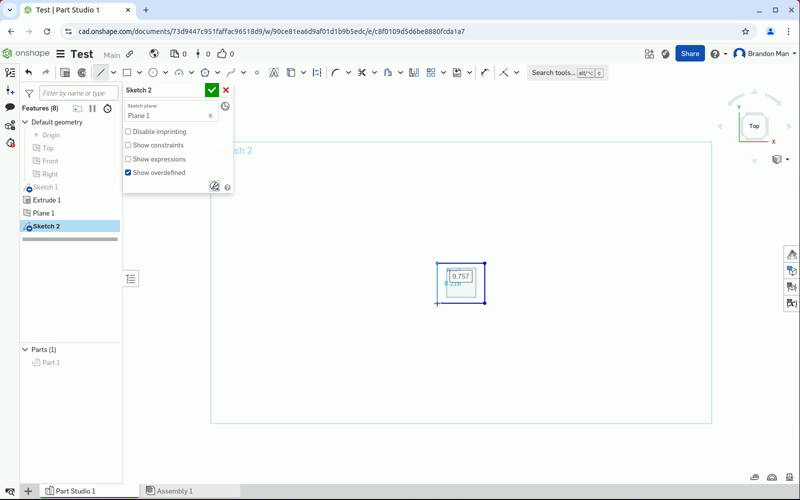
key_up(shift)
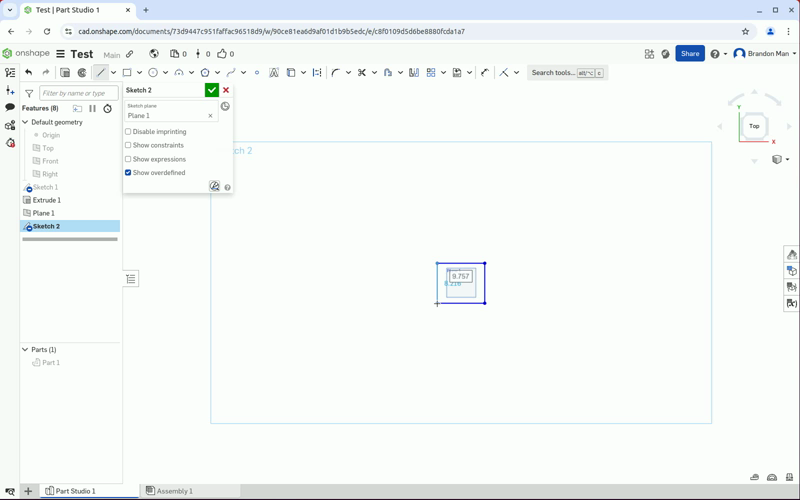
click(437, 303)
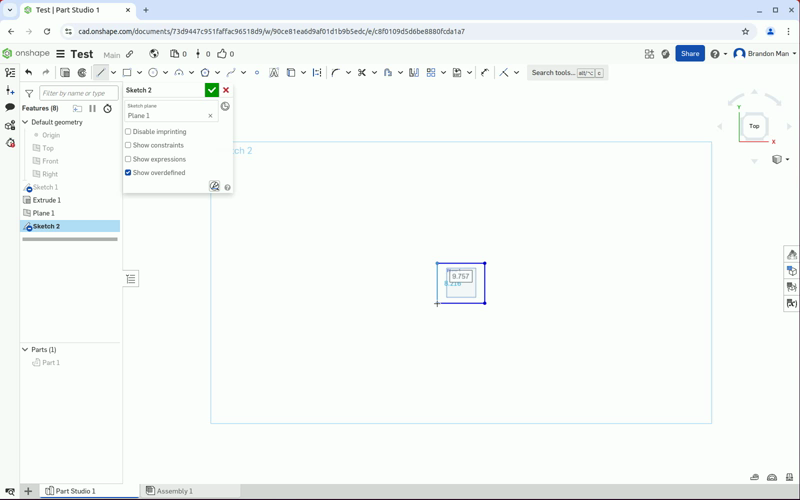
key(esc)
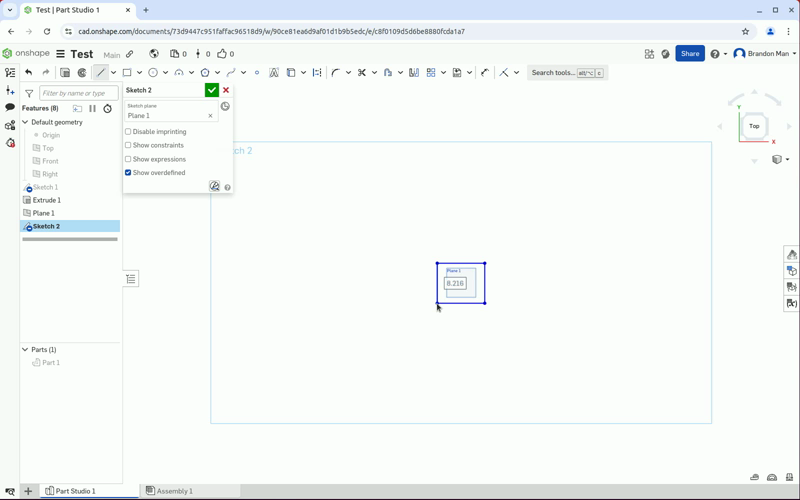
mouse_move(477, 276)
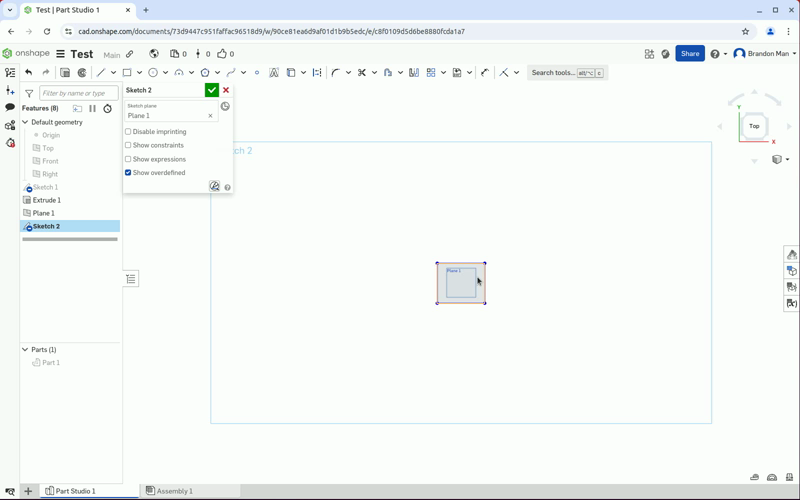
click(477, 276)
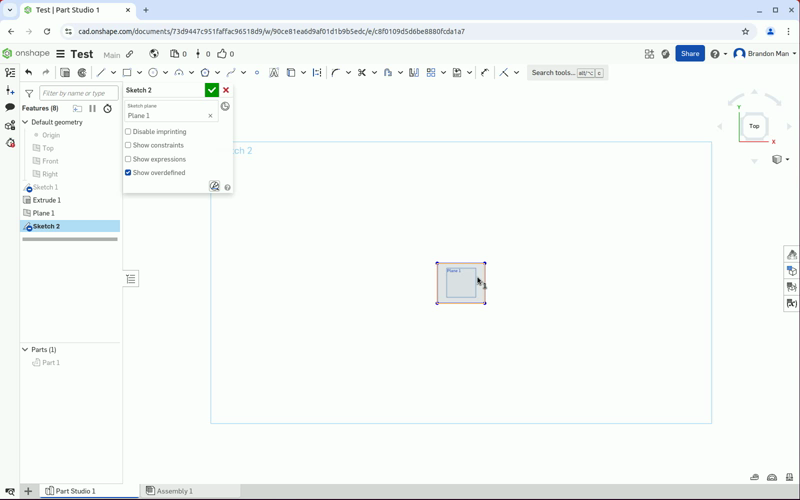
mouse_move(73, 352)
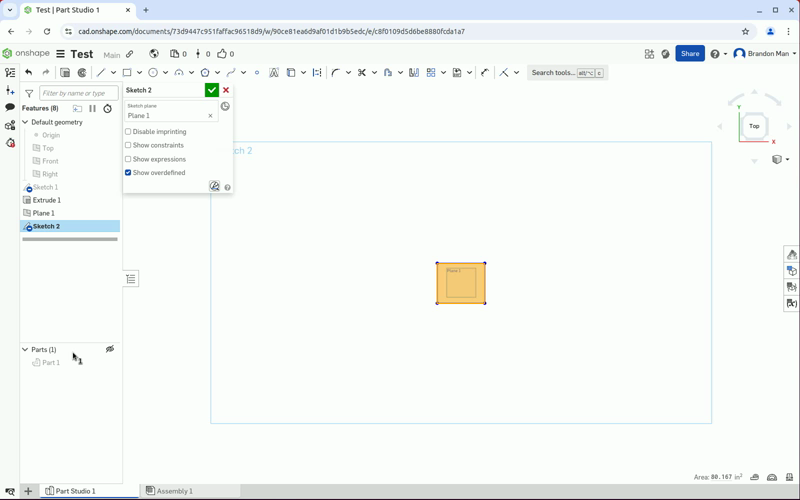
key(shift+y)
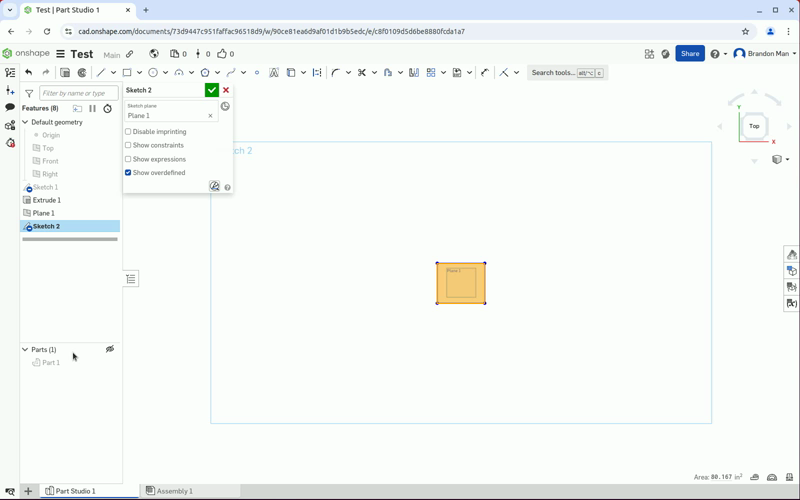
key(shift+e)
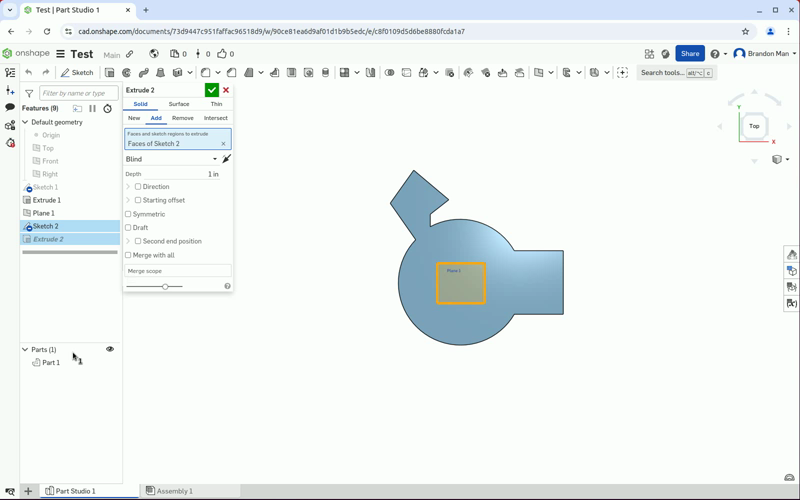
mouse_move(143, 106)
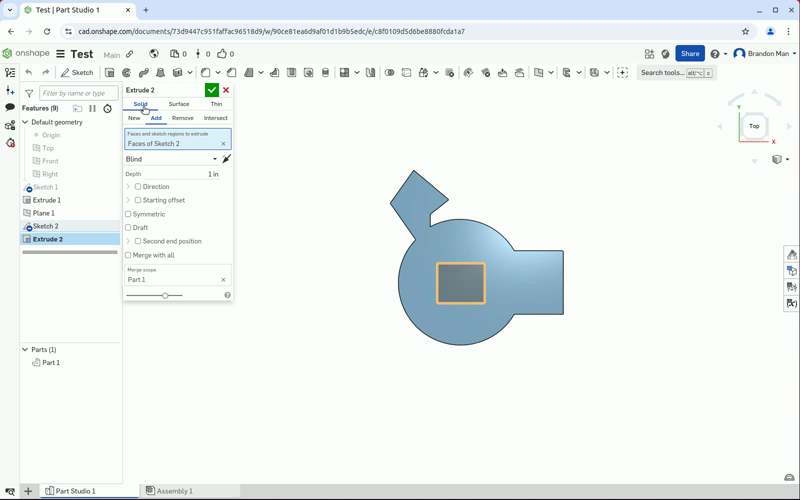
click(143, 106)
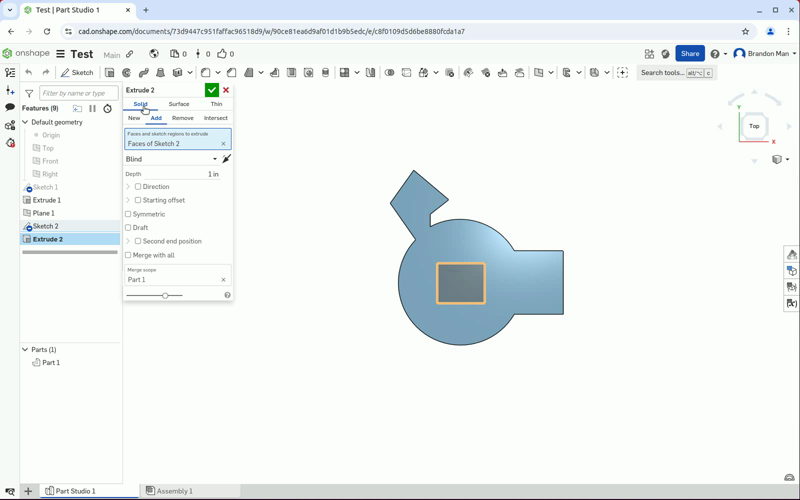
mouse_move(186, 120)
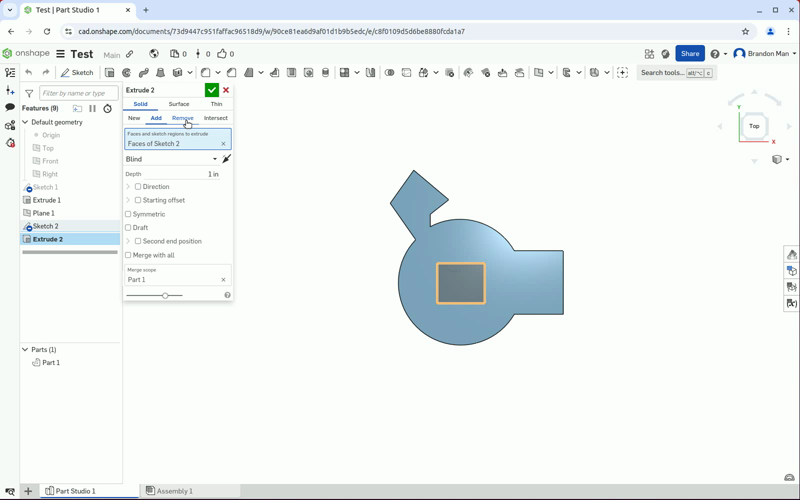
click(186, 120)
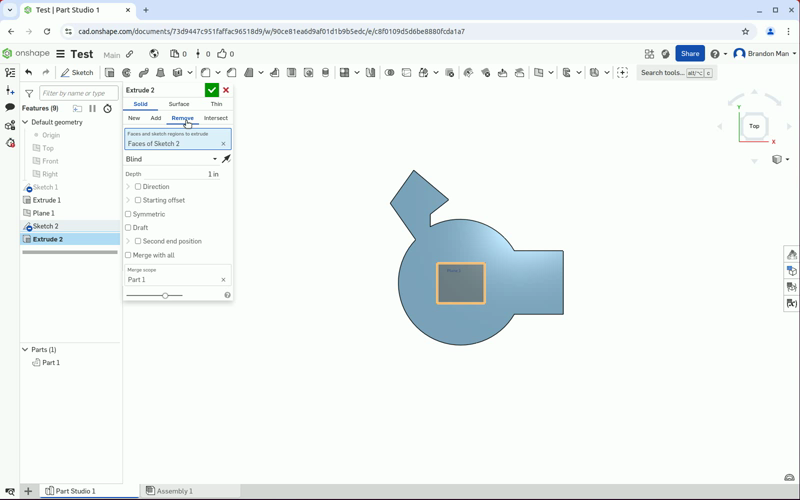
key(tab, 4)
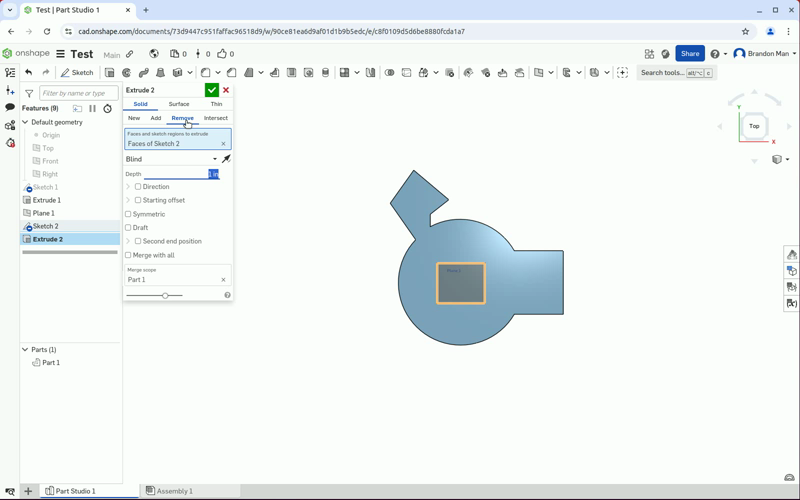
text(30.811)
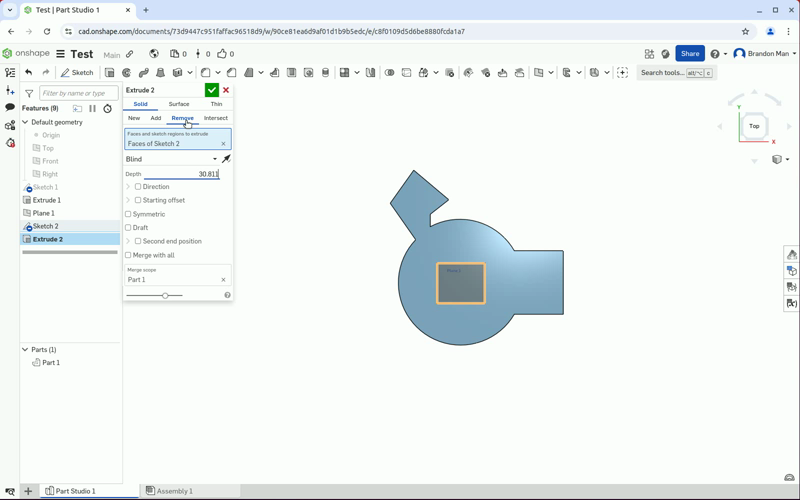
key(tab, 6)
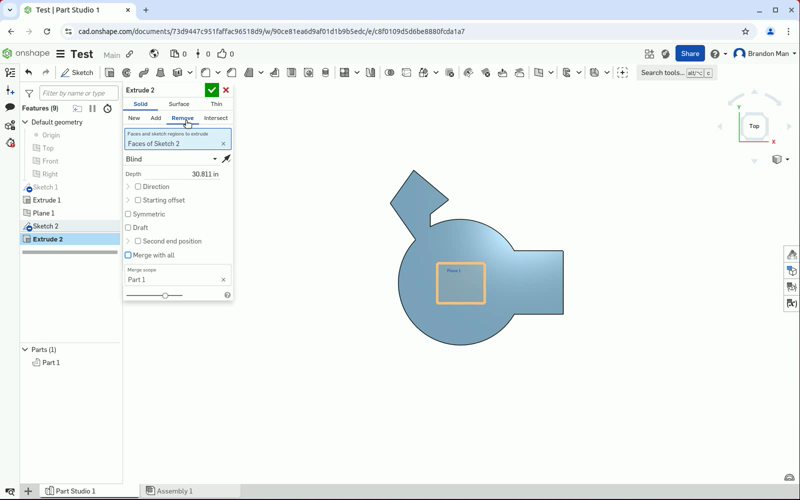
key(space)
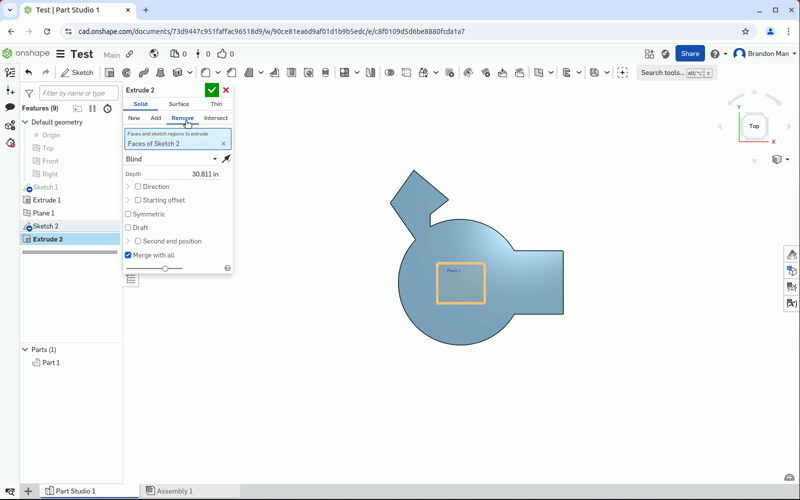
key(enter)
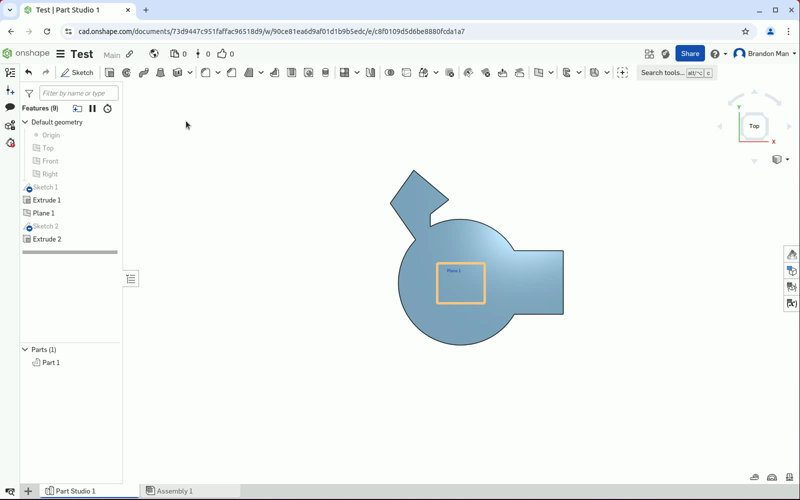
key(shift+h)
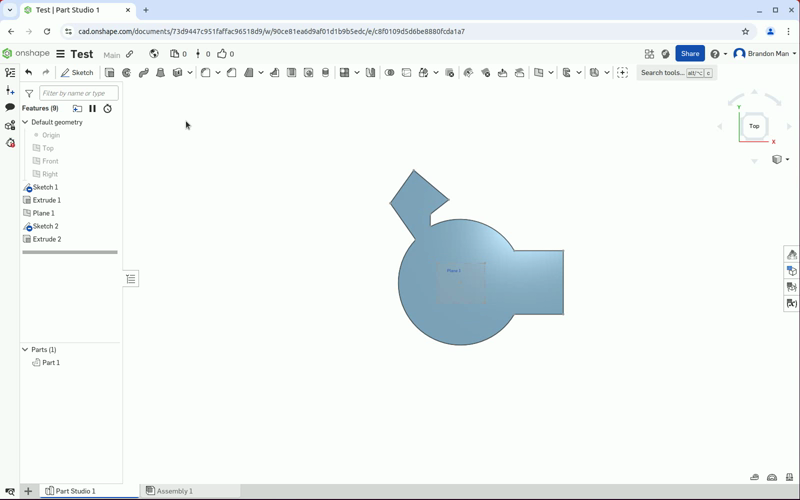
key(shift+h)
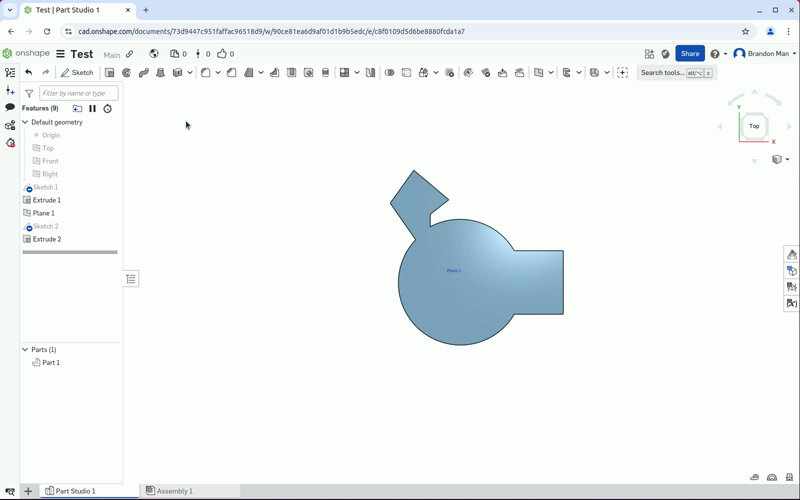
mouse_move(73, 189)
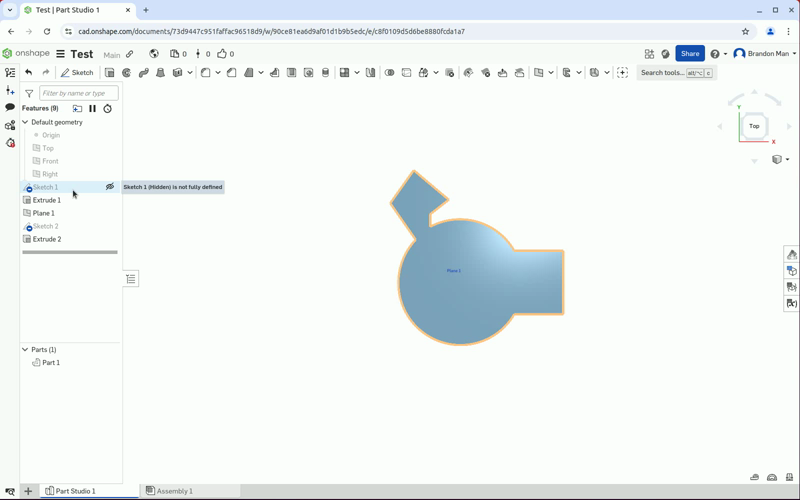
click(73, 189)
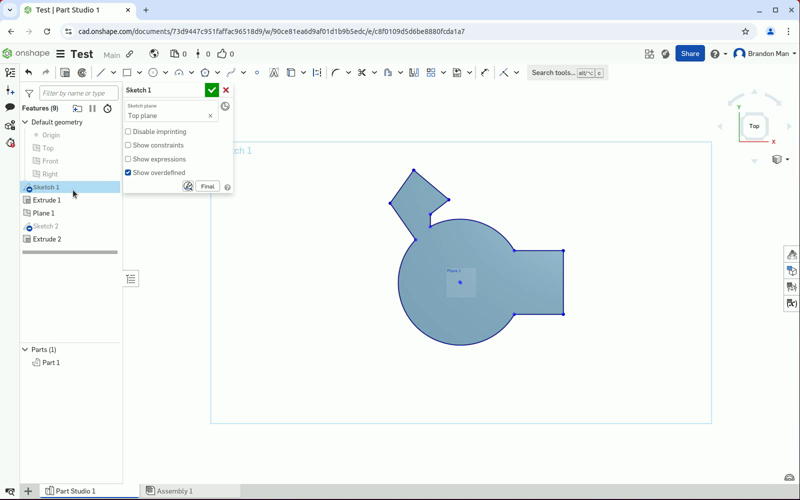
mouse_move(229, 92)
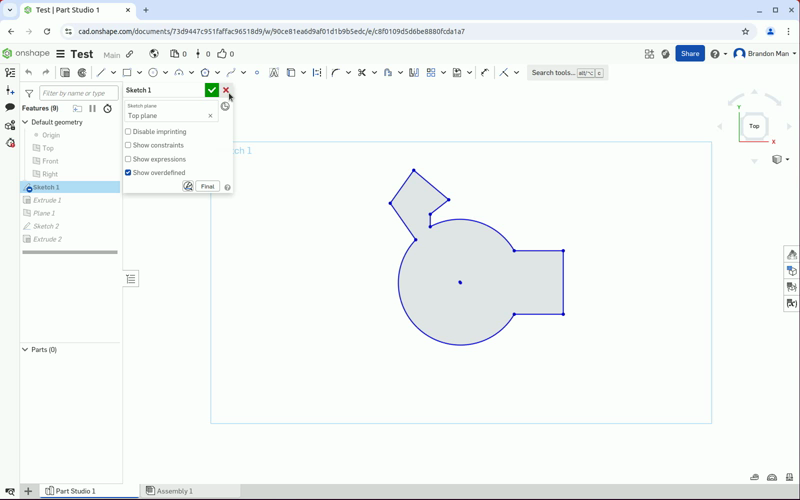
click(229, 92)
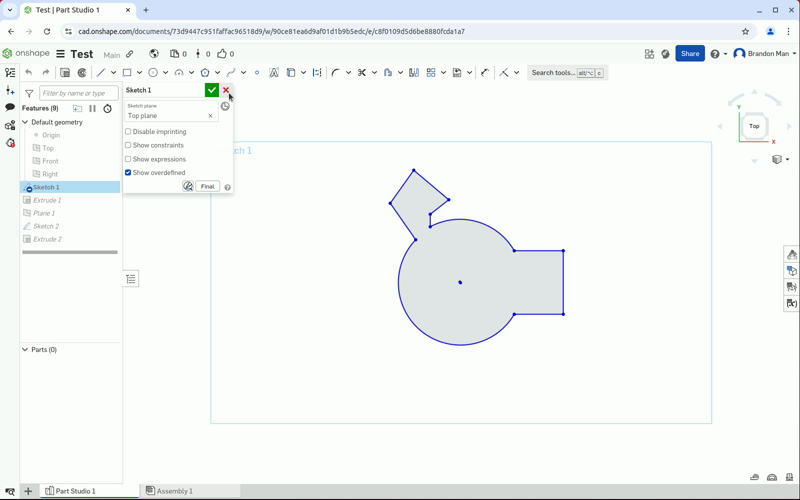
key(shift+s)
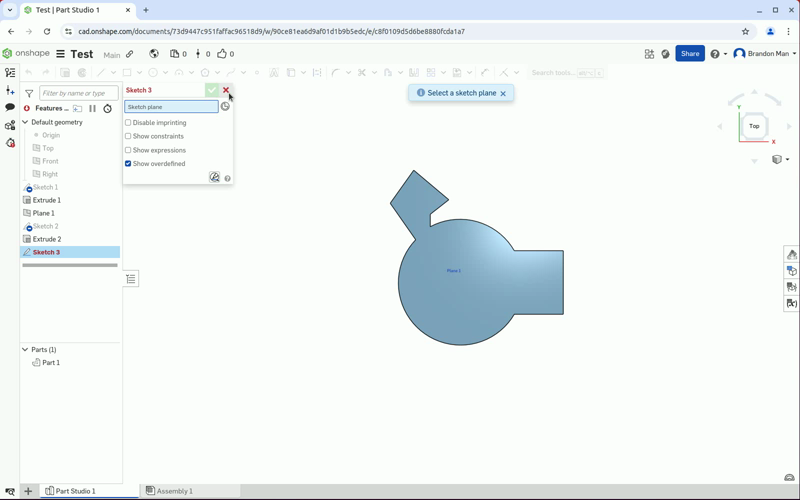
mouse_move(73, 215)
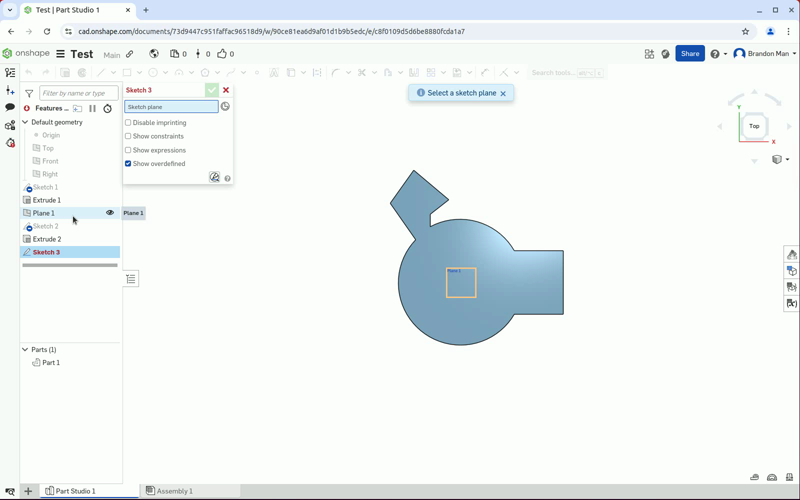
click(73, 215)
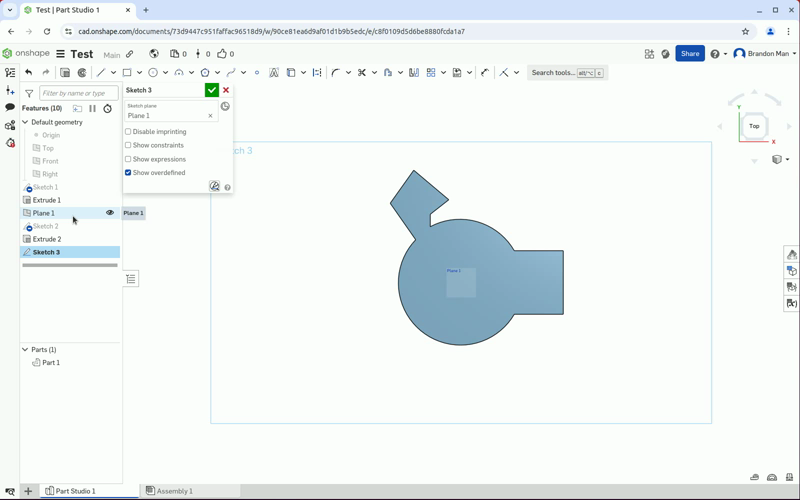
mouse_move(73, 352)
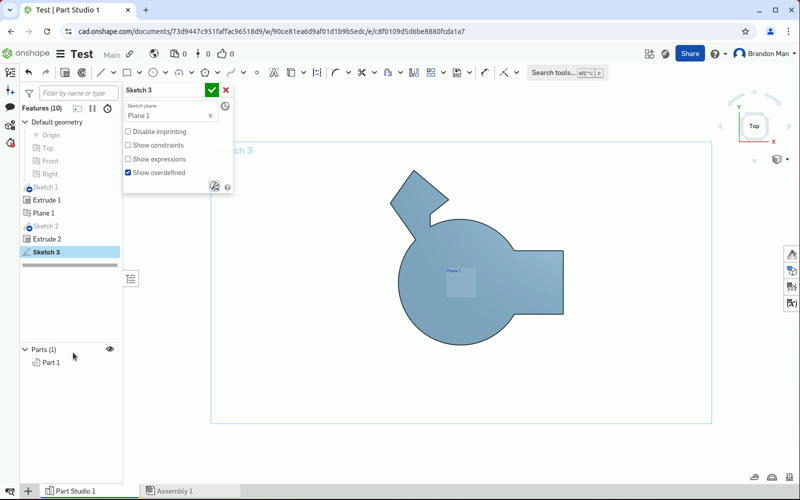
key(y)
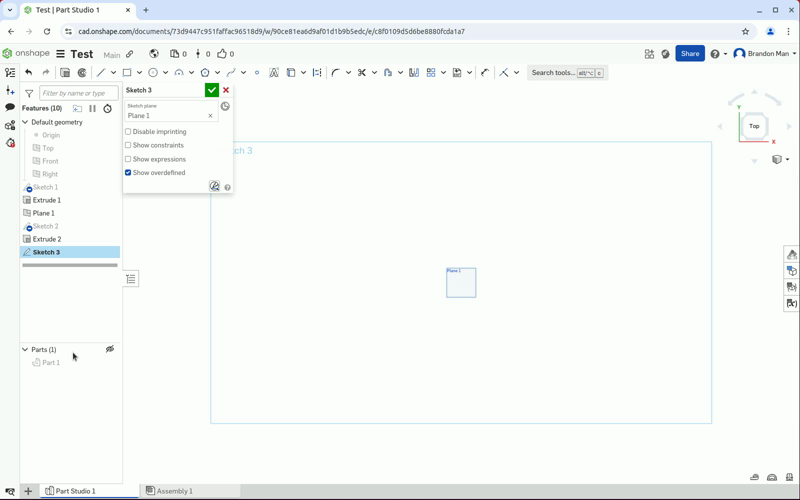
key(c)
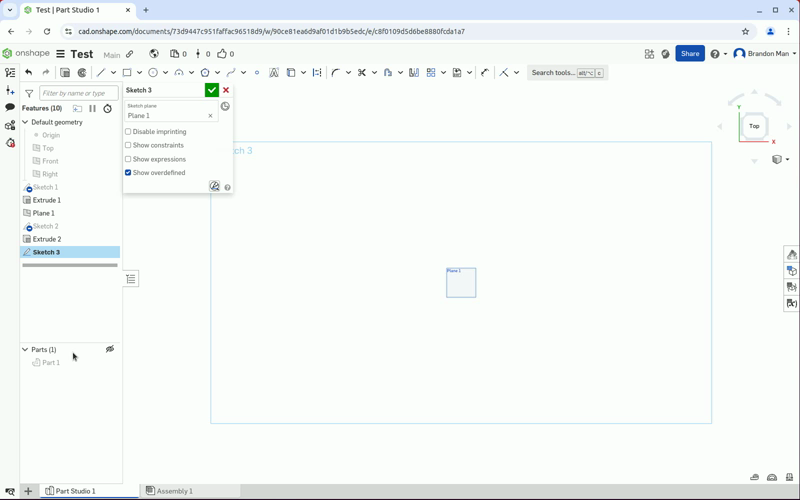
key_down(shift)
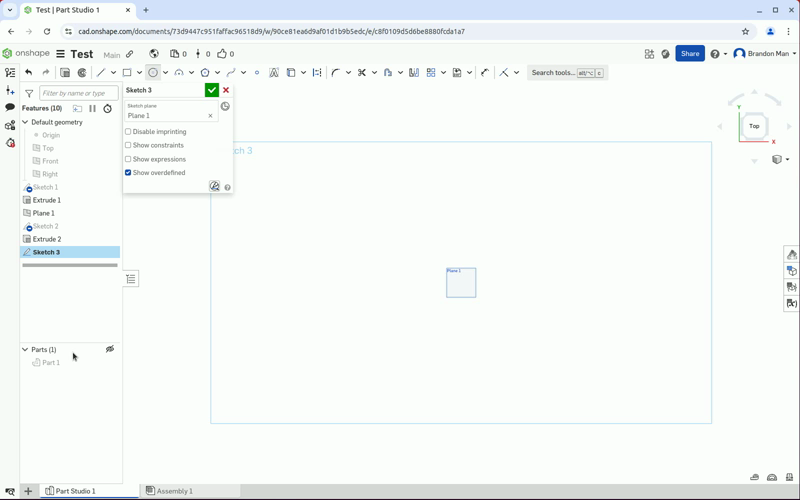
mouse_move(527, 274)
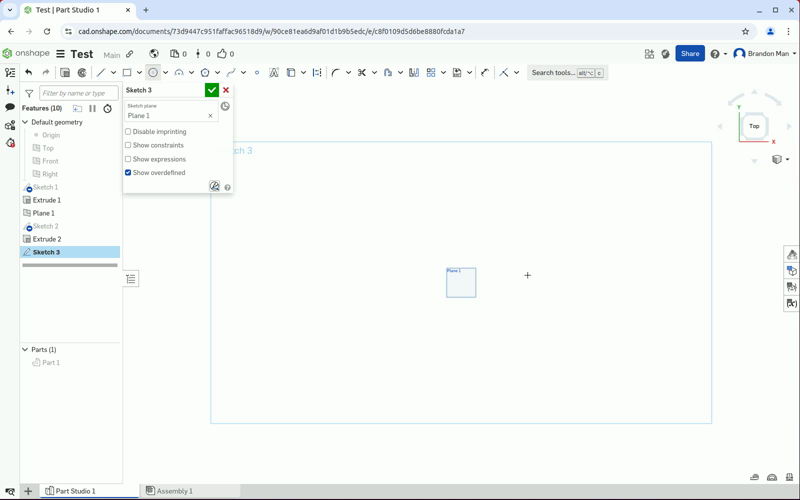
click(527, 274)
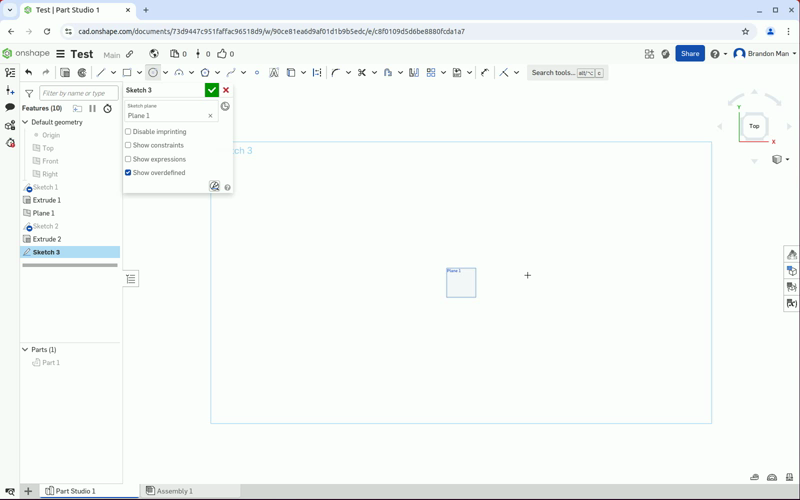
key_up(shift)
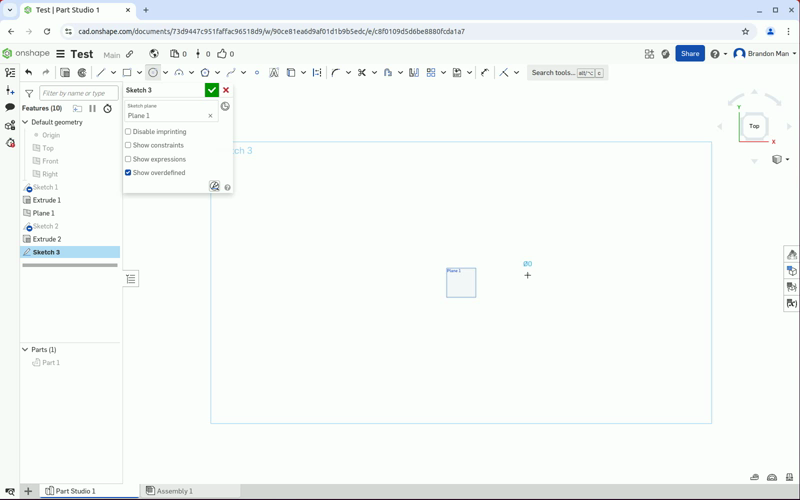
mouse_move(539, 274)
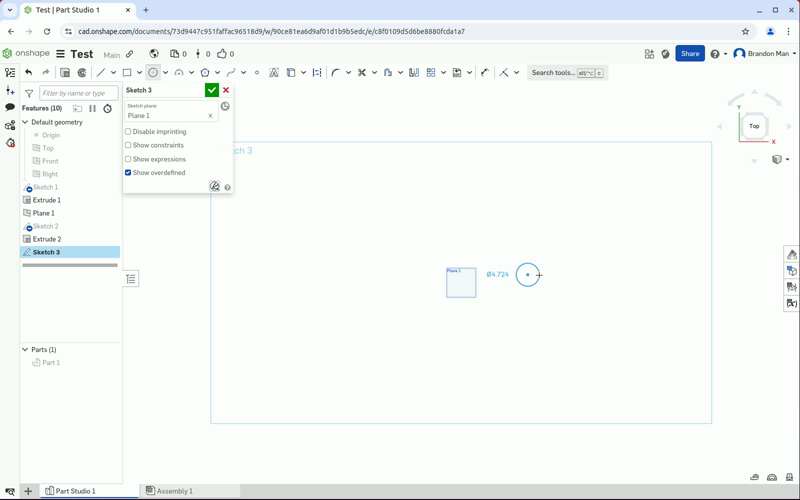
click(539, 274)
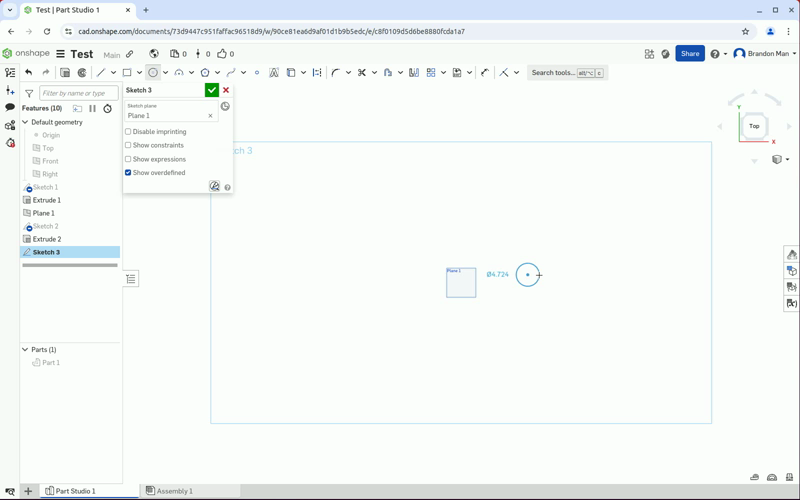
key(esc)
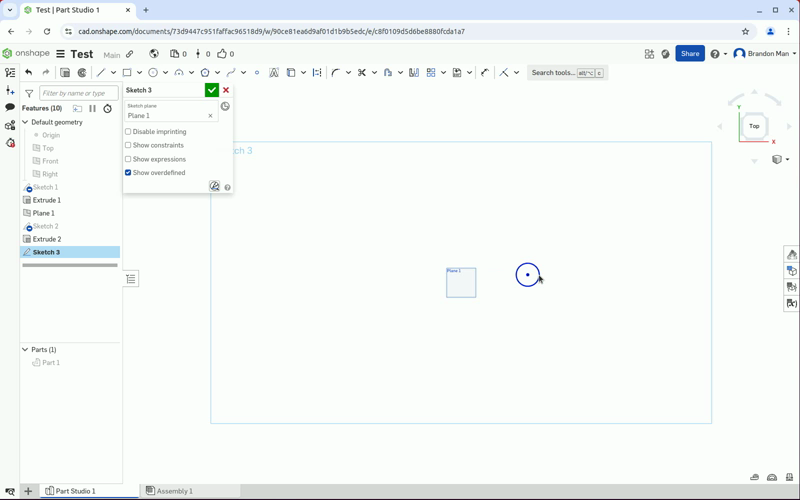
mouse_move(537, 273)
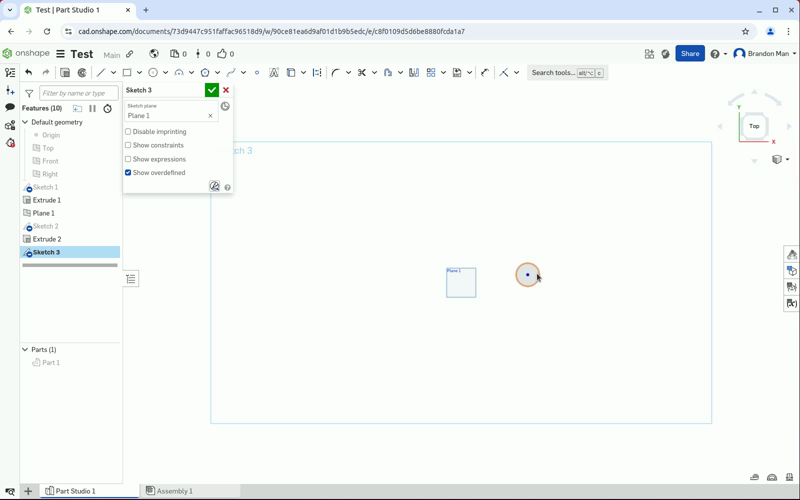
scroll(6)
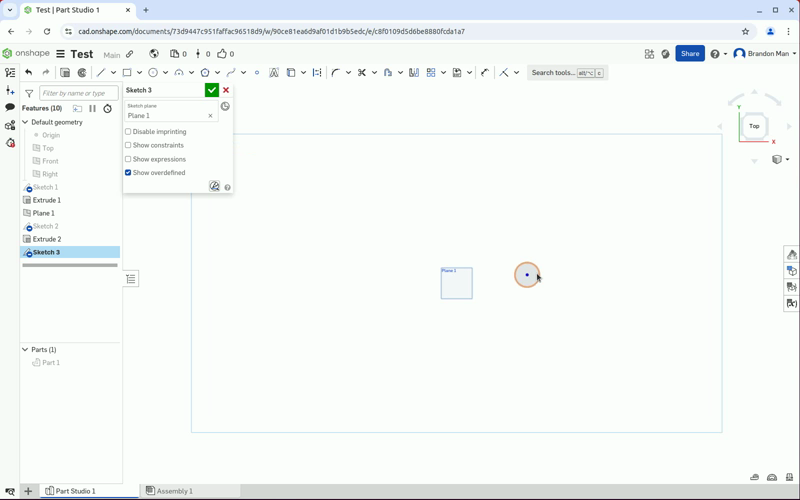
scroll(6)
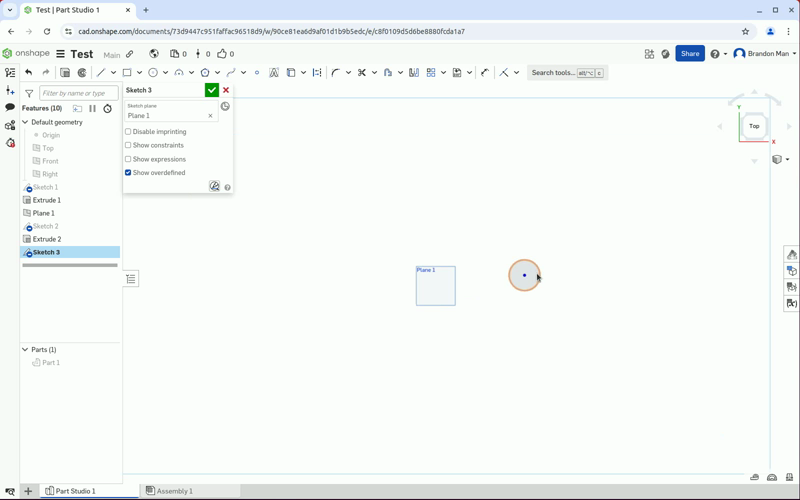
scroll(6)
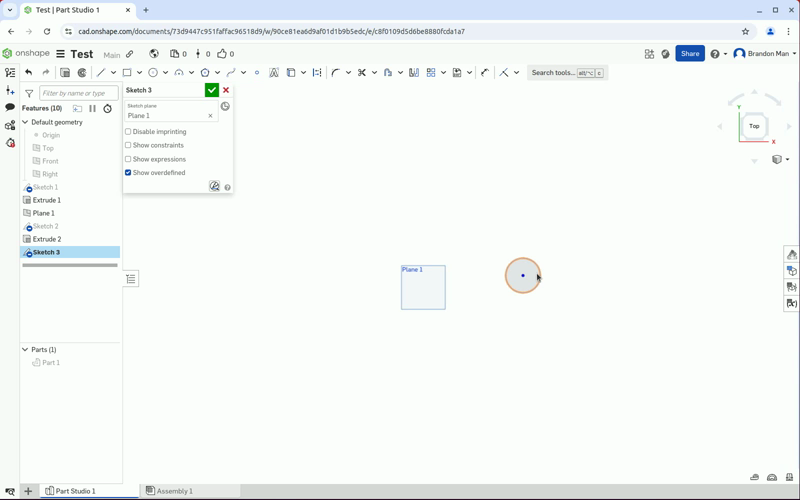
scroll(6)
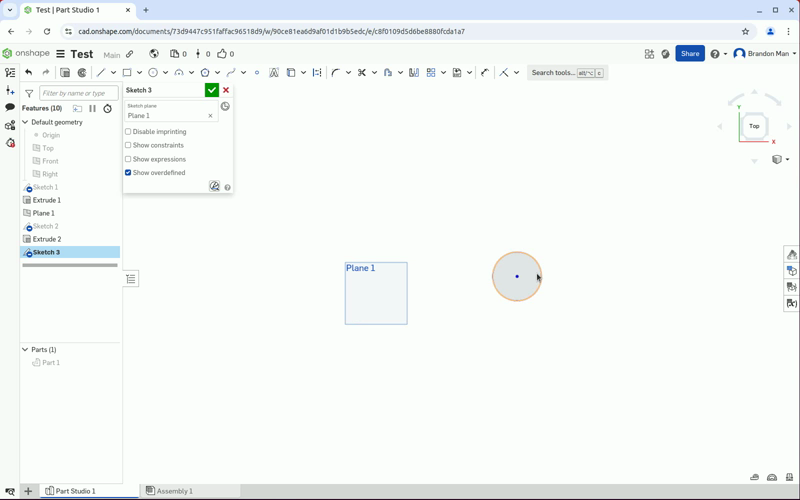
scroll(6)
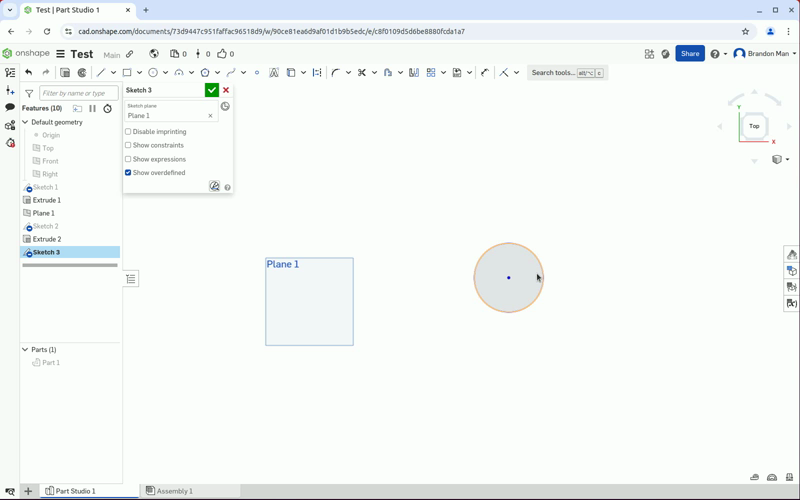
scroll(6)
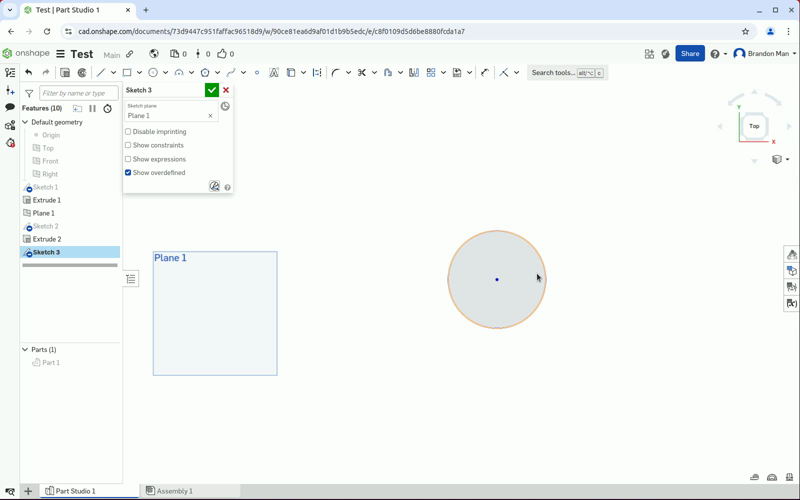
scroll(6)
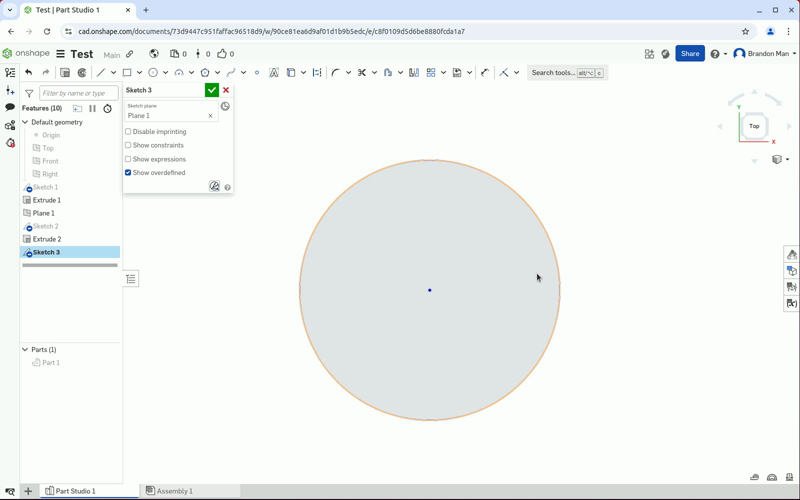
click(537, 273)
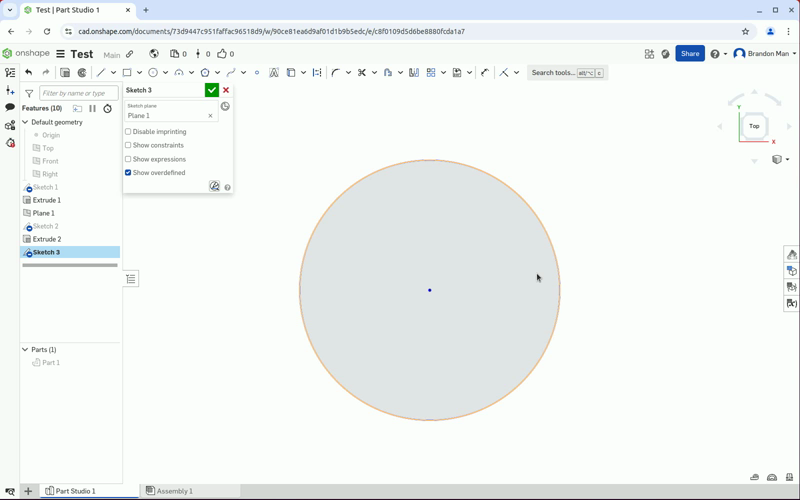
scroll(-6)
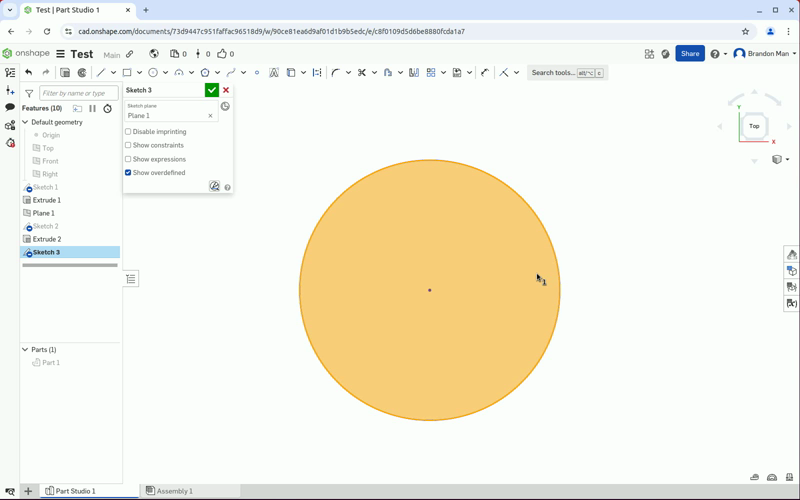
scroll(-6)
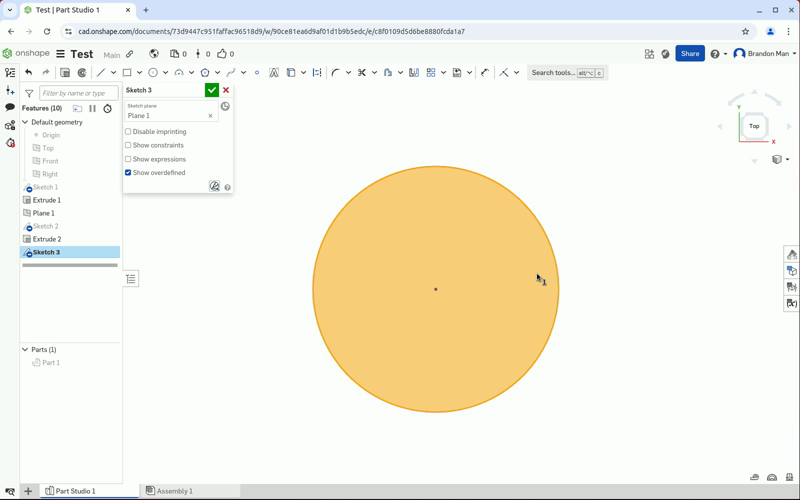
scroll(-6)
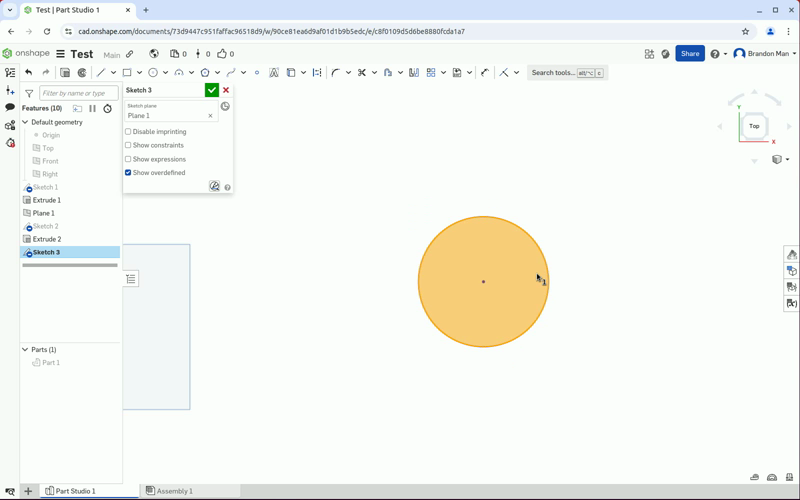
scroll(-6)
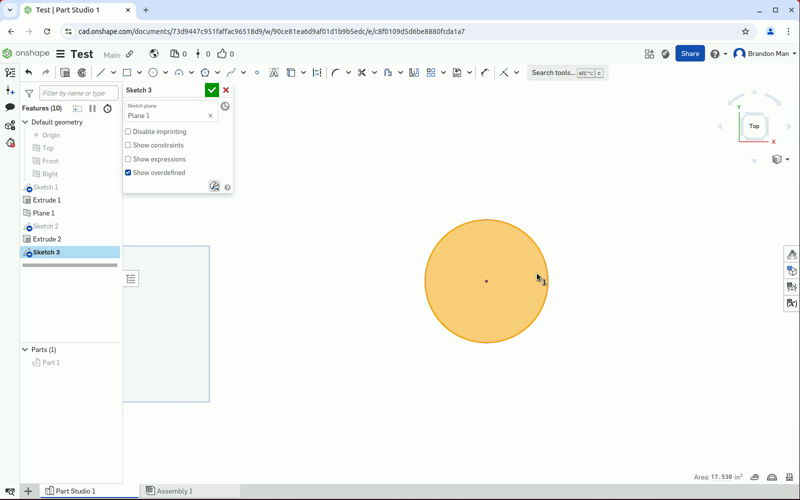
scroll(-6)
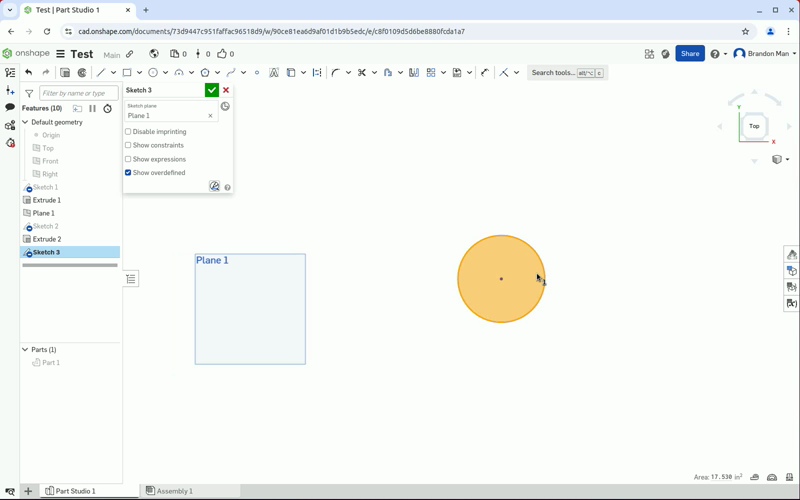
scroll(-6)
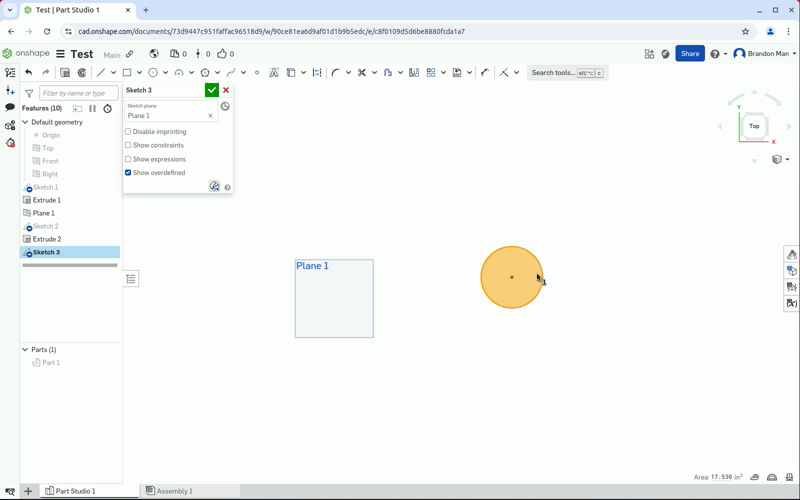
scroll(-6)
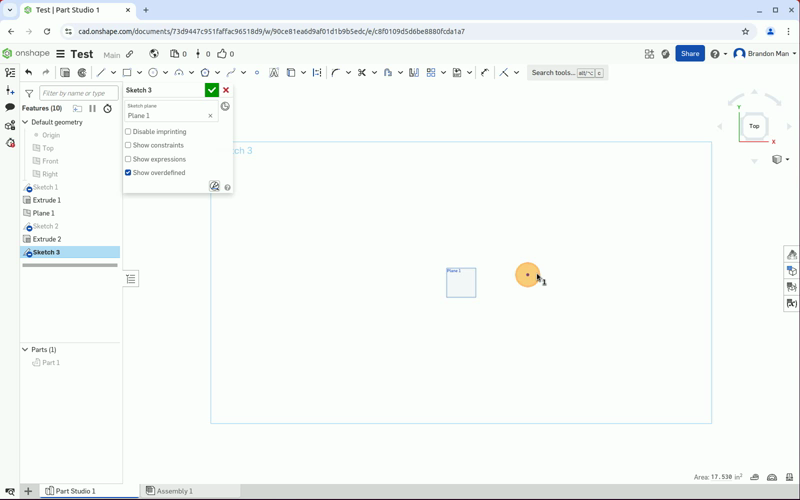
mouse_move(73, 352)
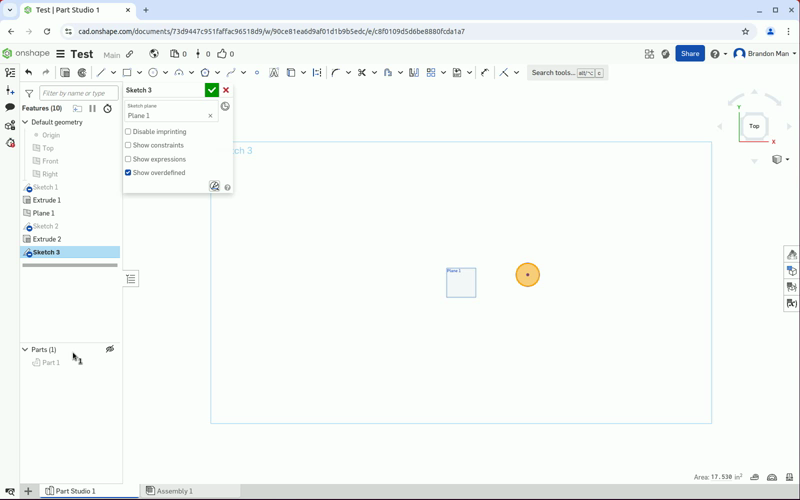
key(shift+y)
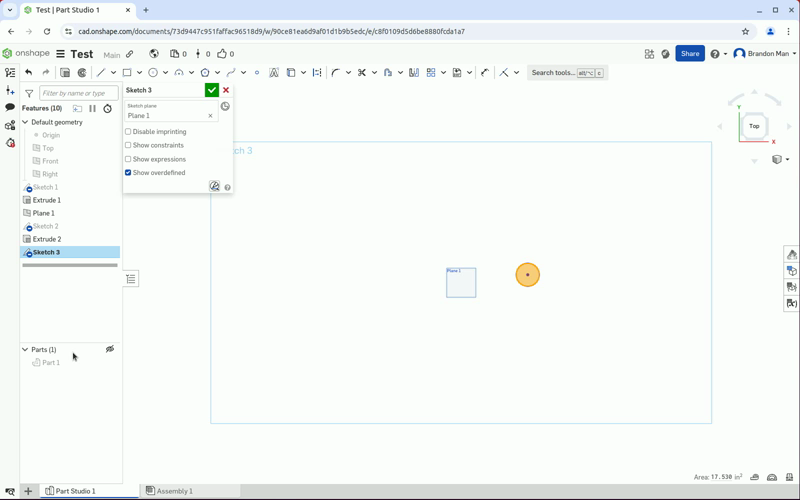
key(shift+e)
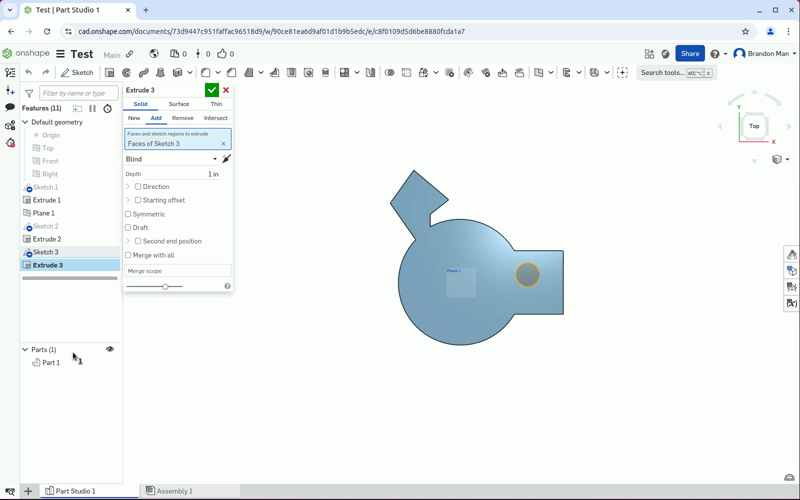
mouse_move(143, 106)
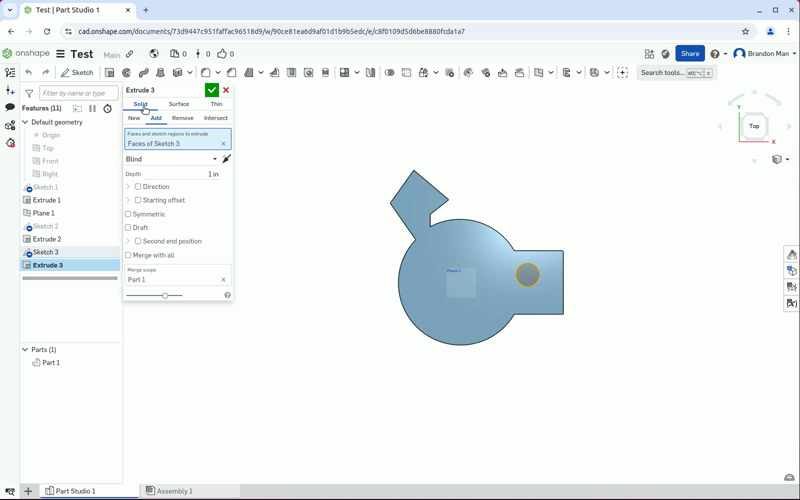
click(143, 106)
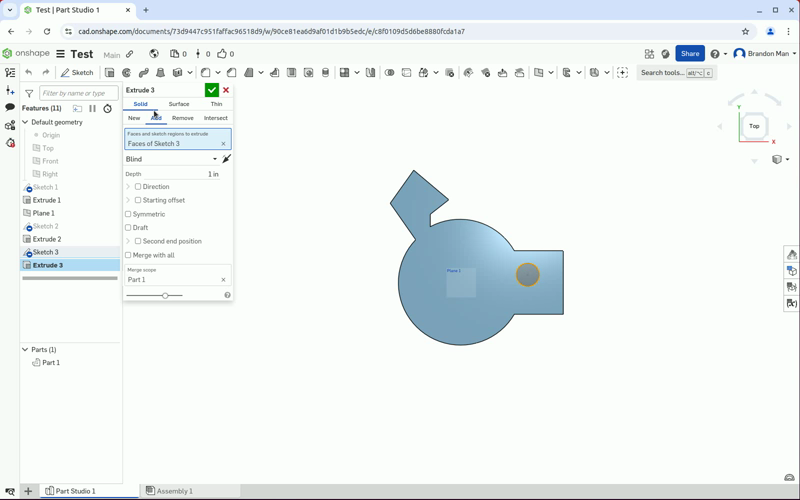
mouse_move(186, 120)
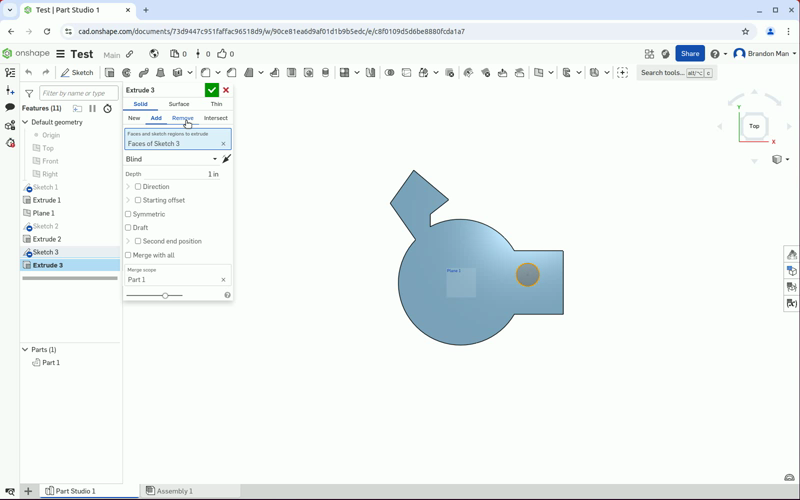
click(186, 120)
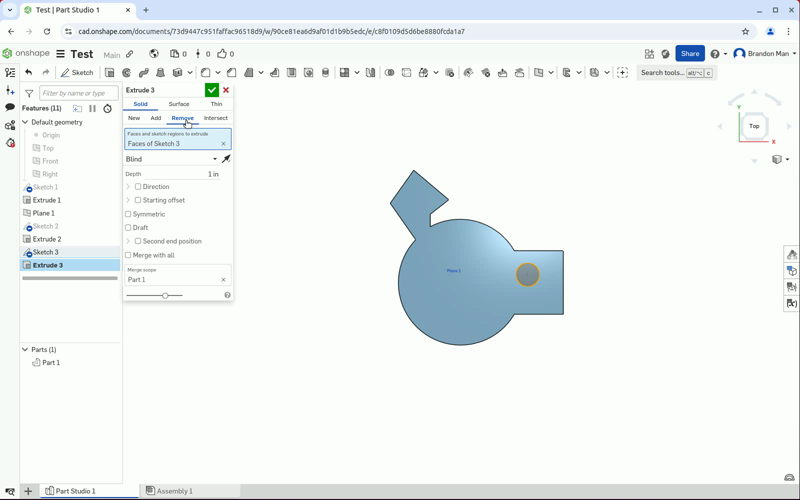
key(tab, 4)
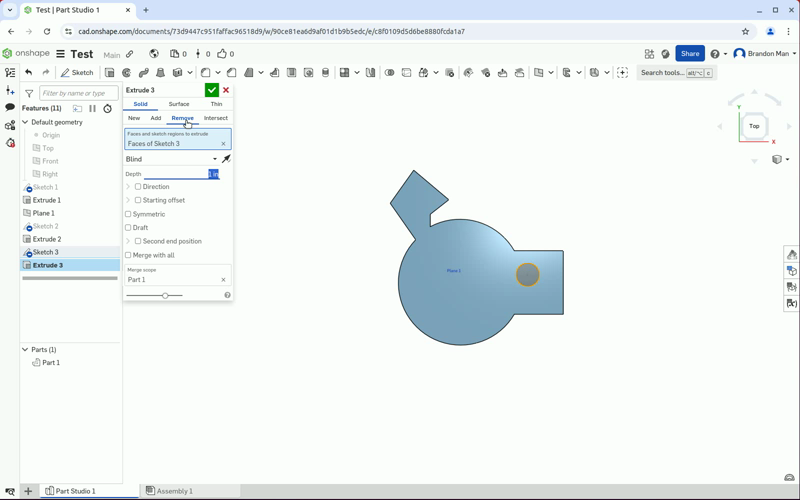
text(8.906)
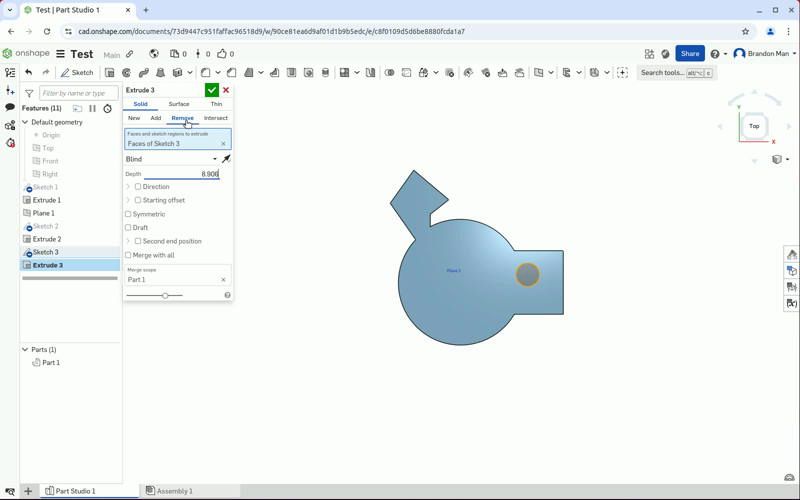
key(tab, 6)
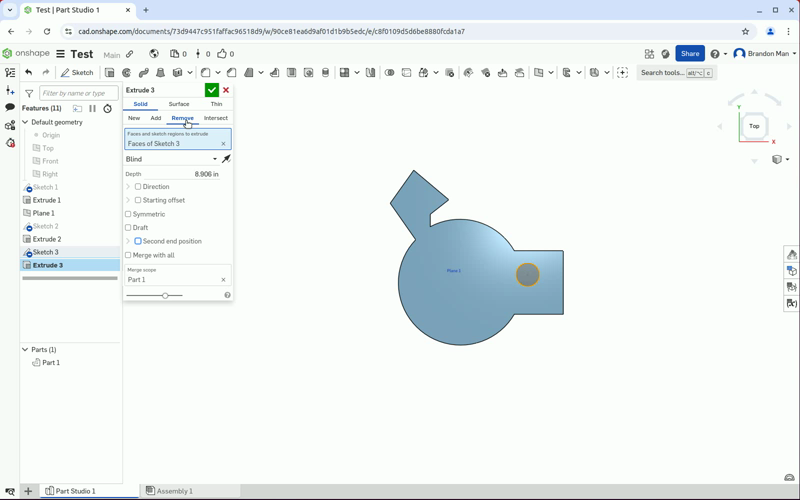
key(space)
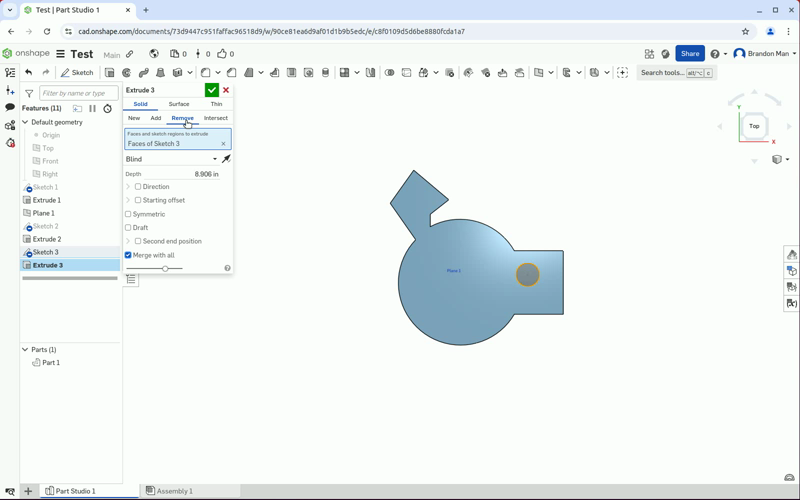
key(enter)
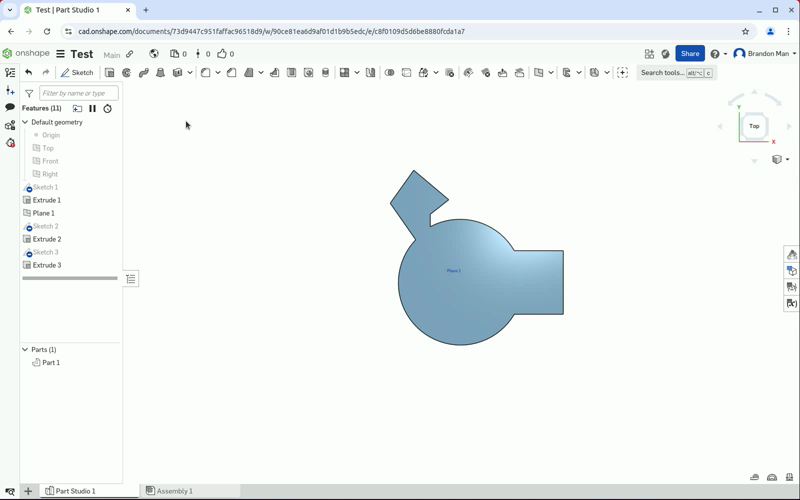
key(shift+h)
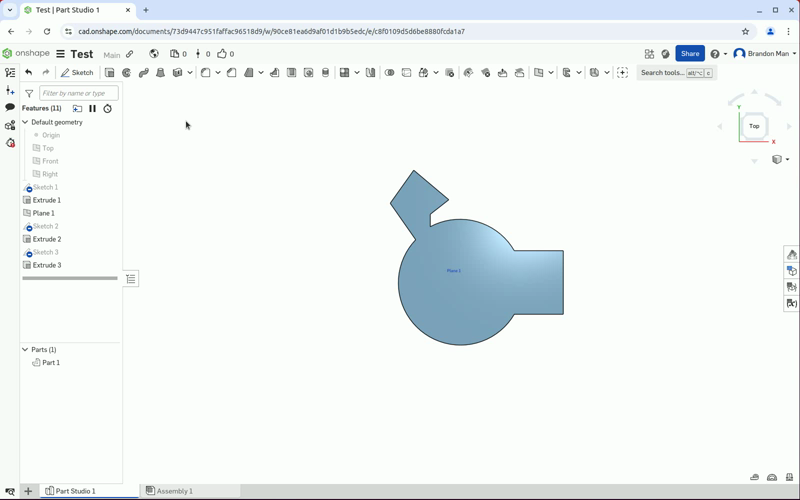
key(shift+h)
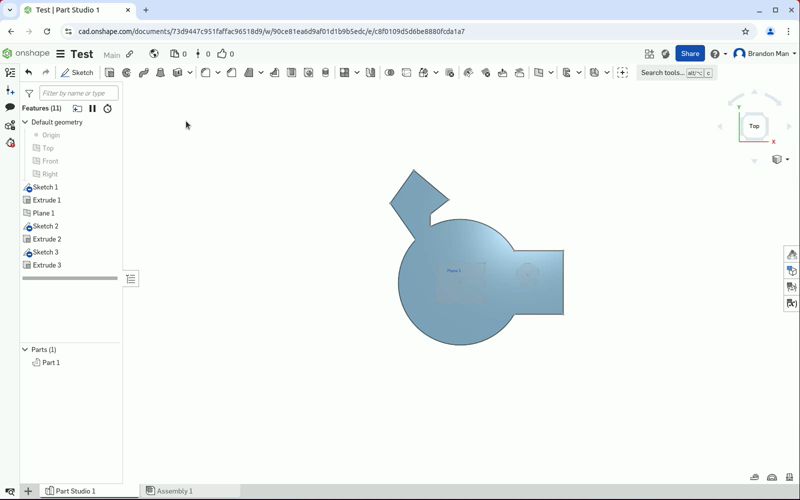
key(shift+7)
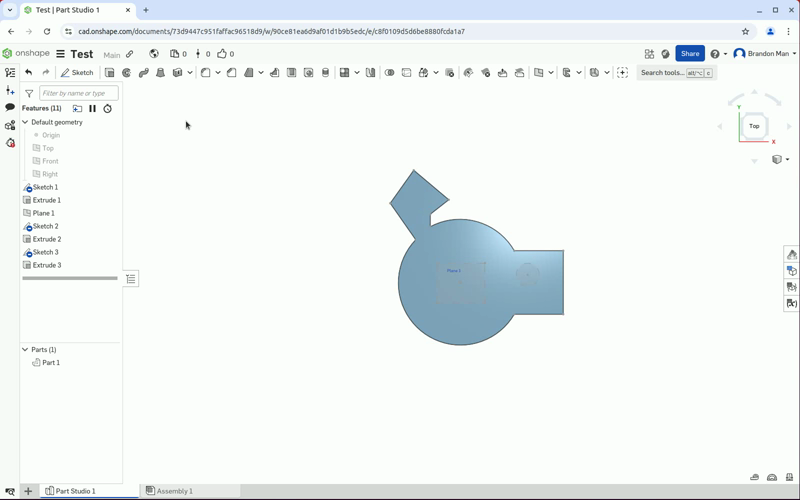
key(up, 3)
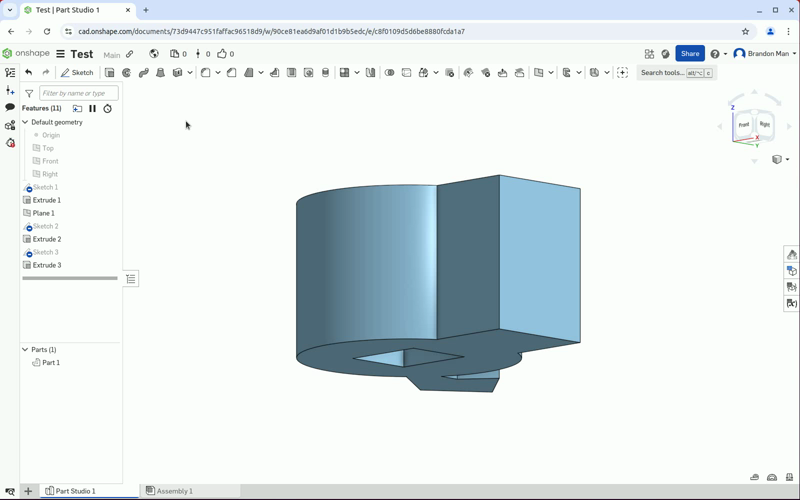
key(left, 3)
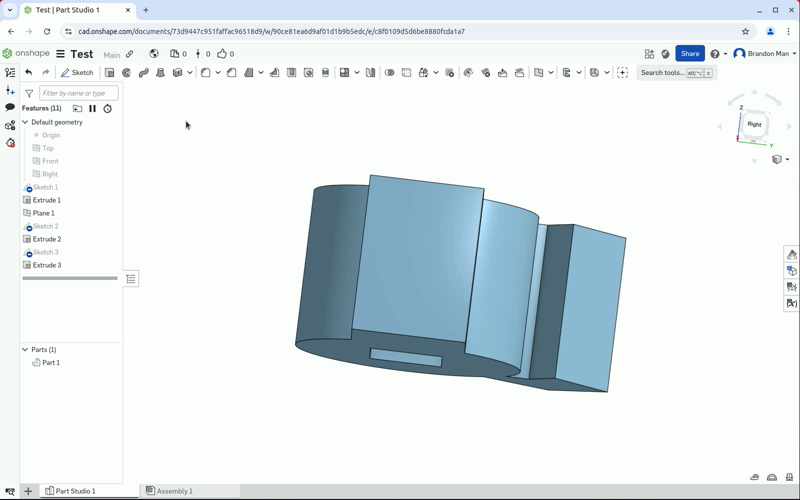
key(right, 3)
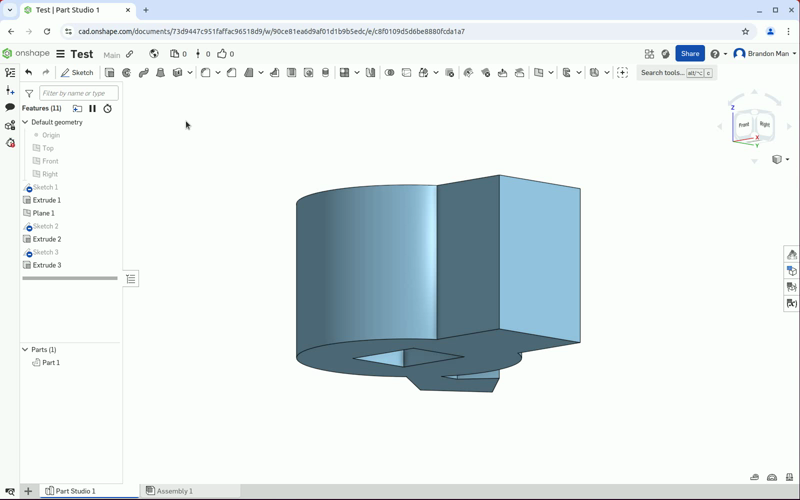
key(down, 3)
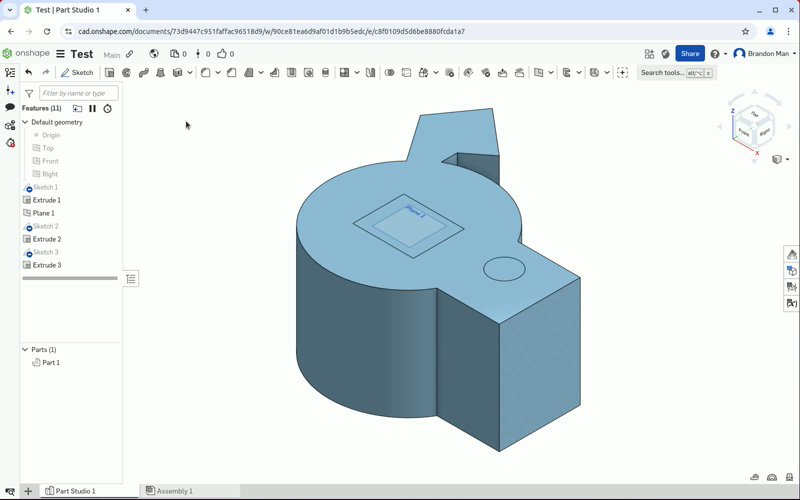
mouse_move(73, 189)
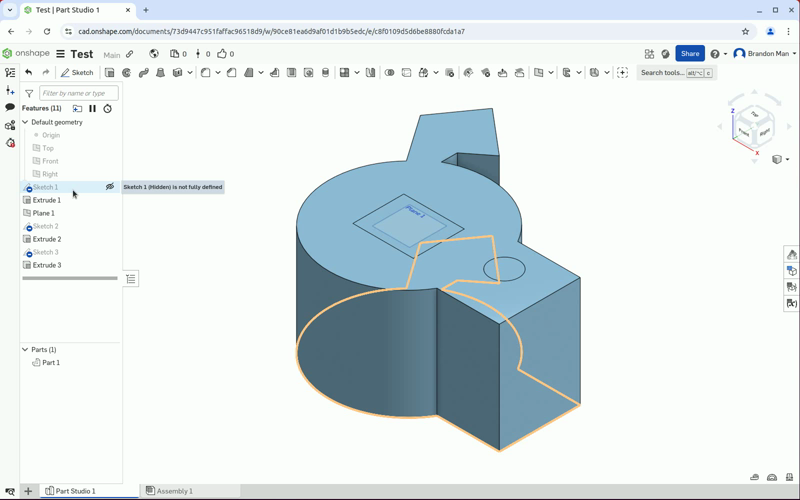
click(73, 189)